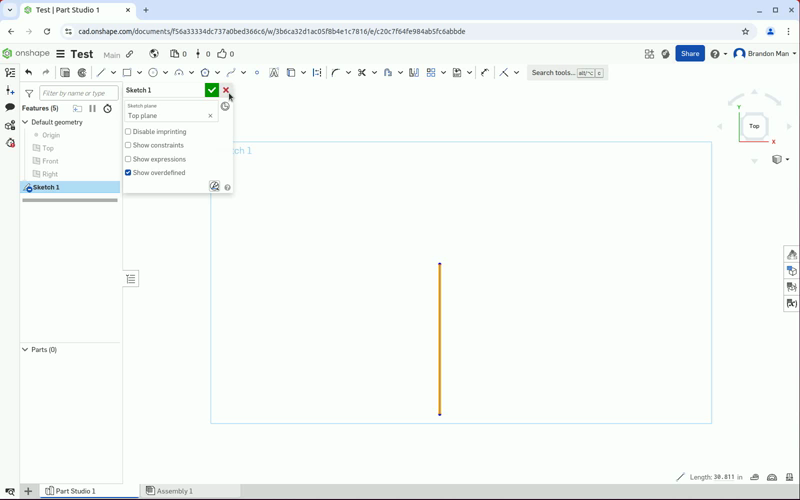
key(shift+h)
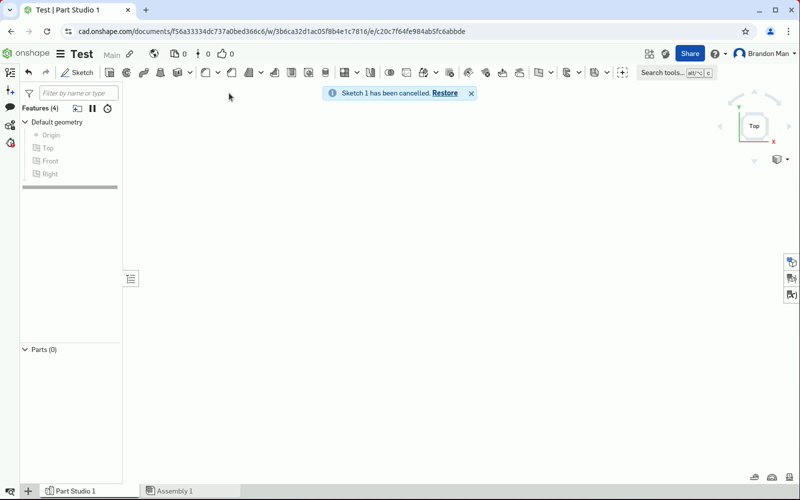
mouse_move(73, 352)
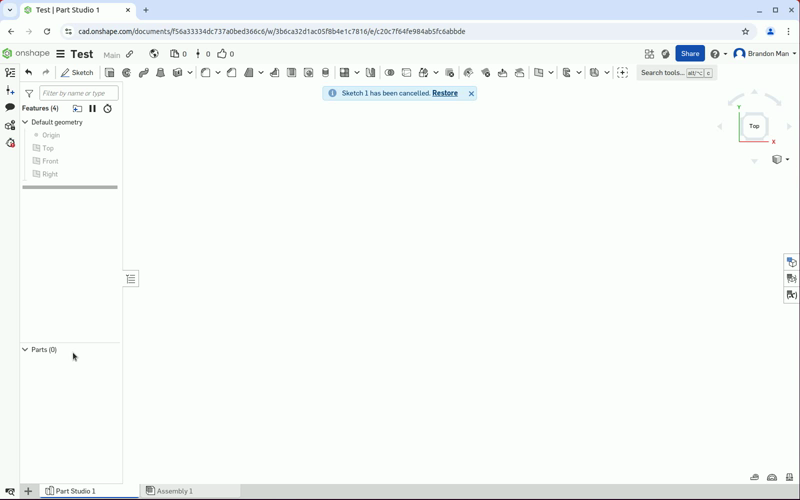
key(y)
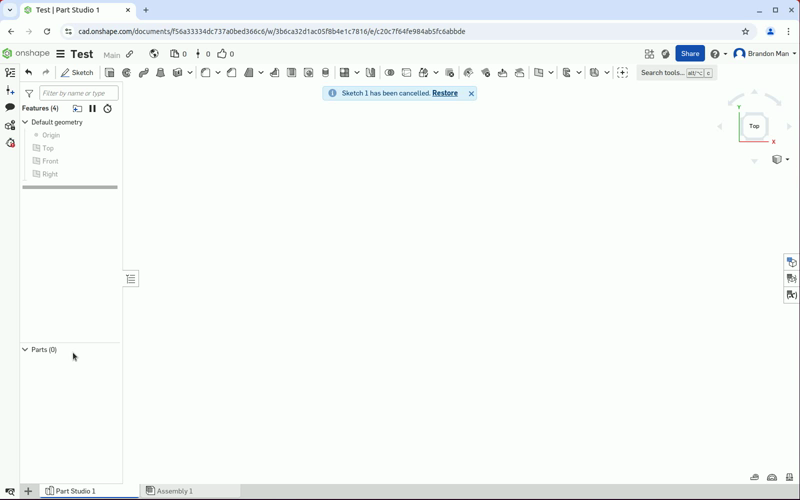
key(shift+p)
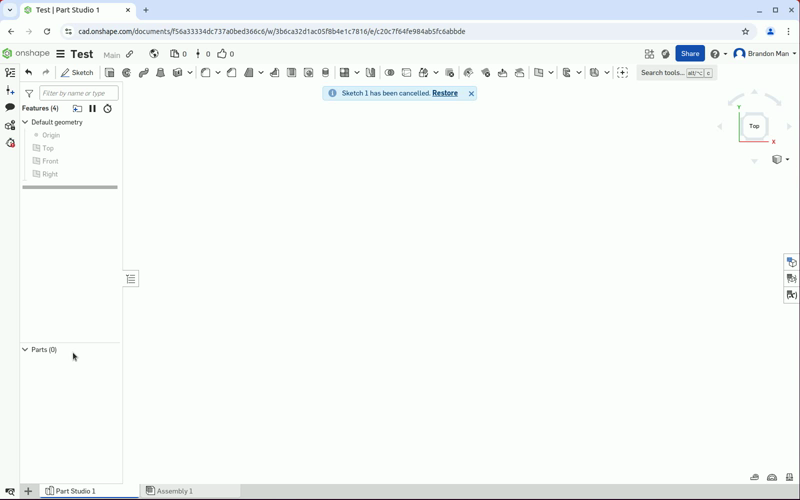
key(space)
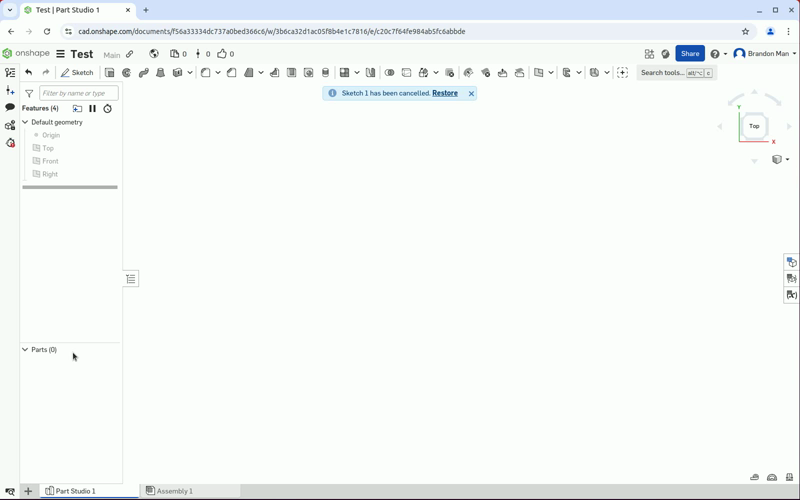
key_down(shift)
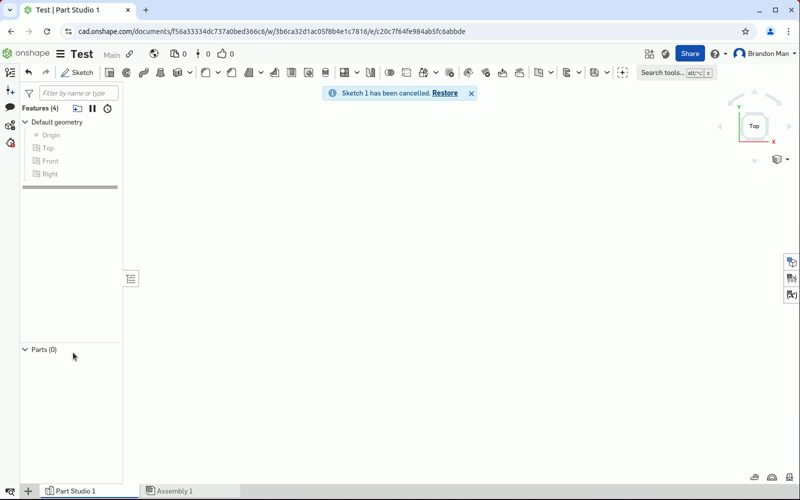
key(up)
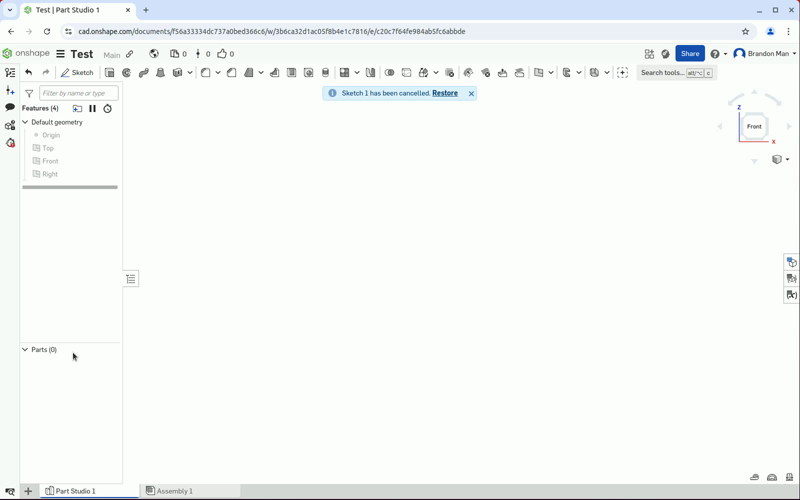
key_up(shift)
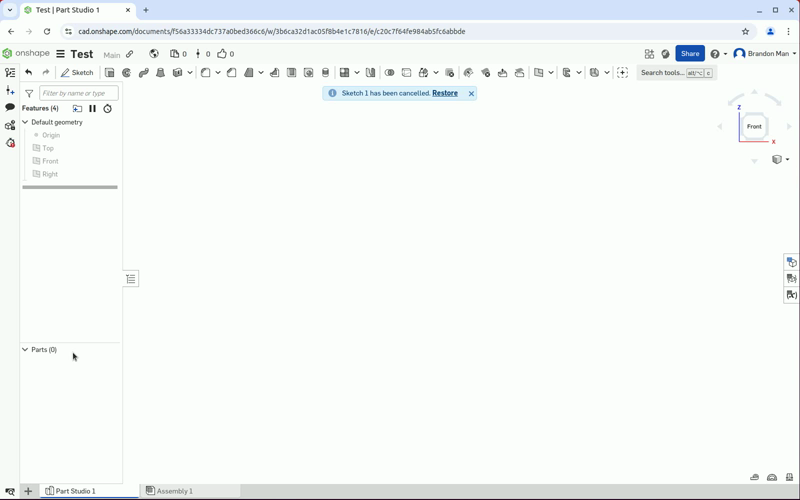
key(space)
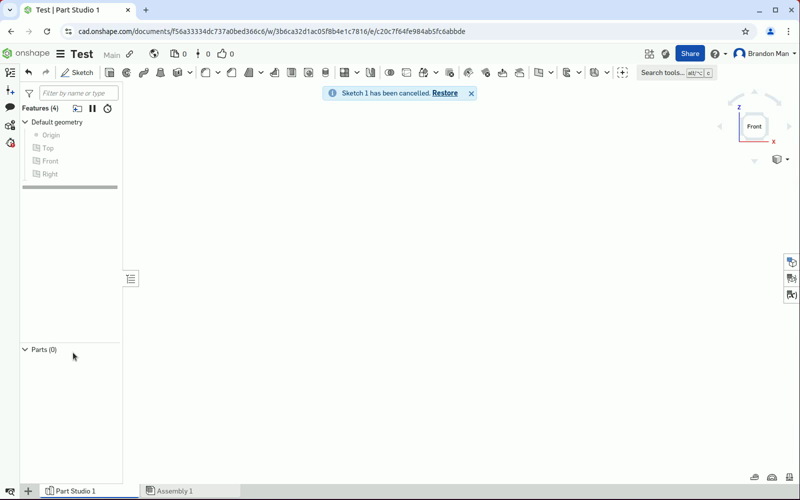
key_down(shift)
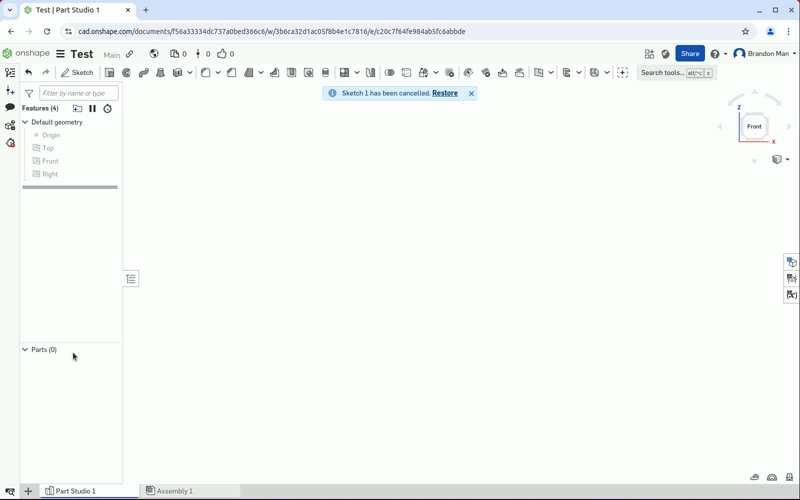
key(left)
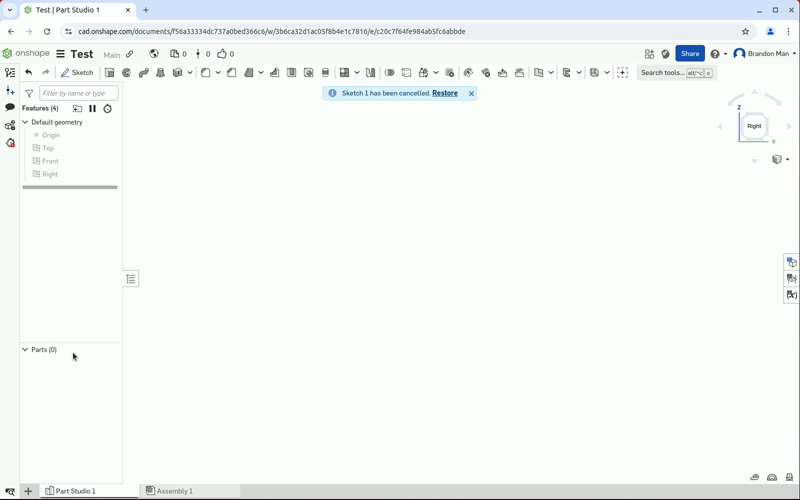
key_up(shift)
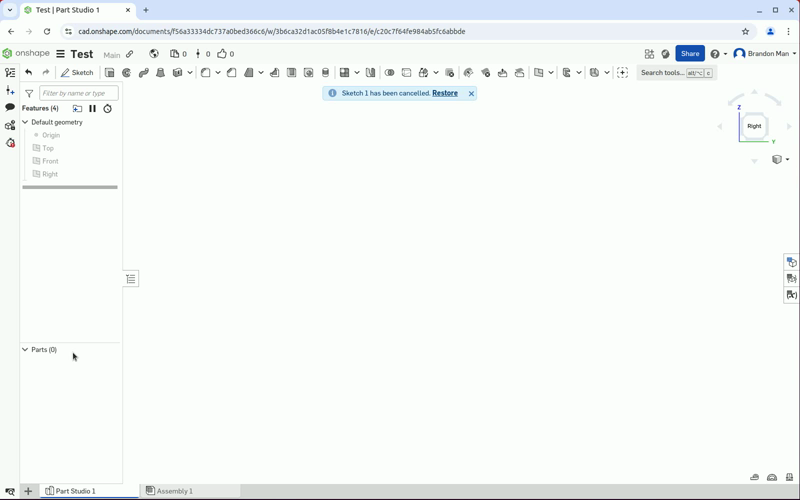
mouse_move(73, 352)
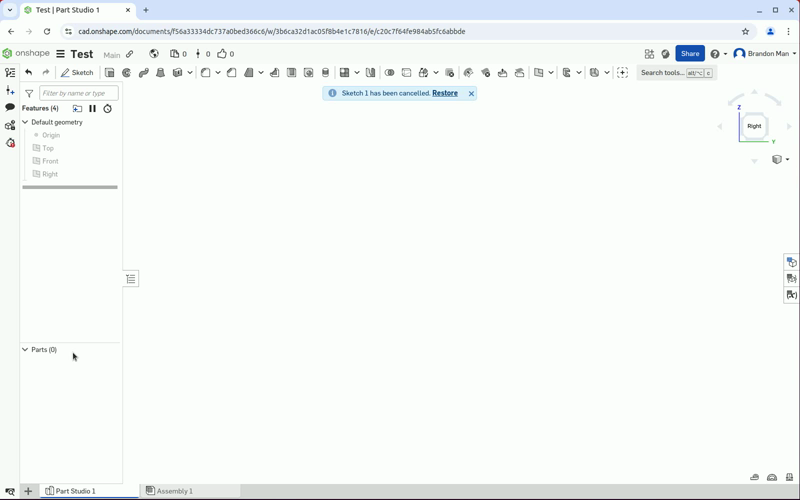
key(shift+y)
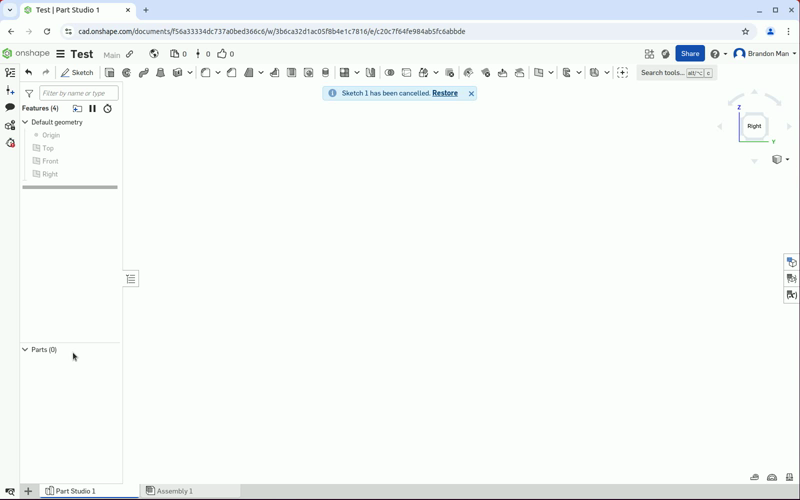
key(shift+s)
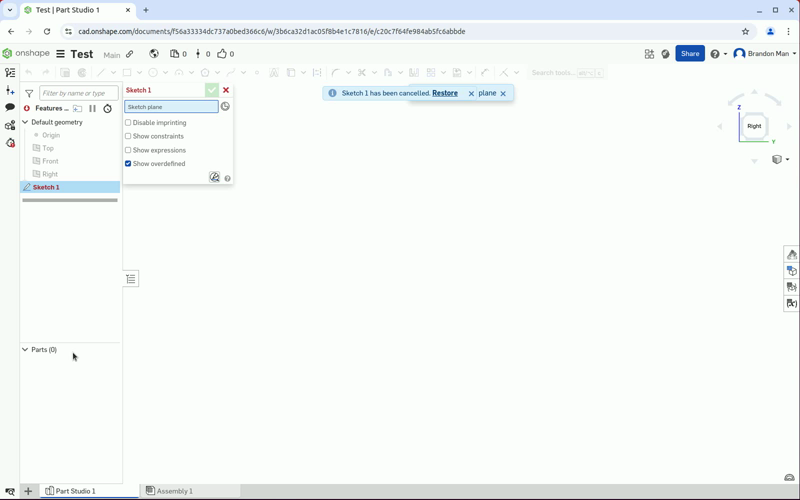
mouse_move(73, 176)
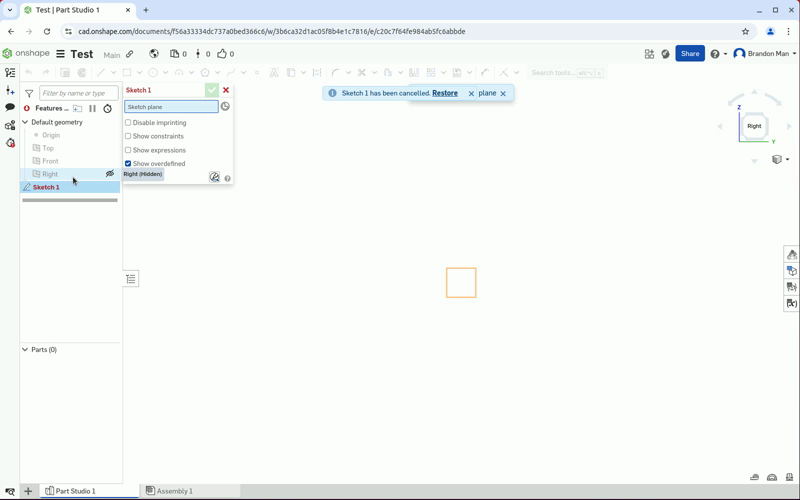
click(73, 176)
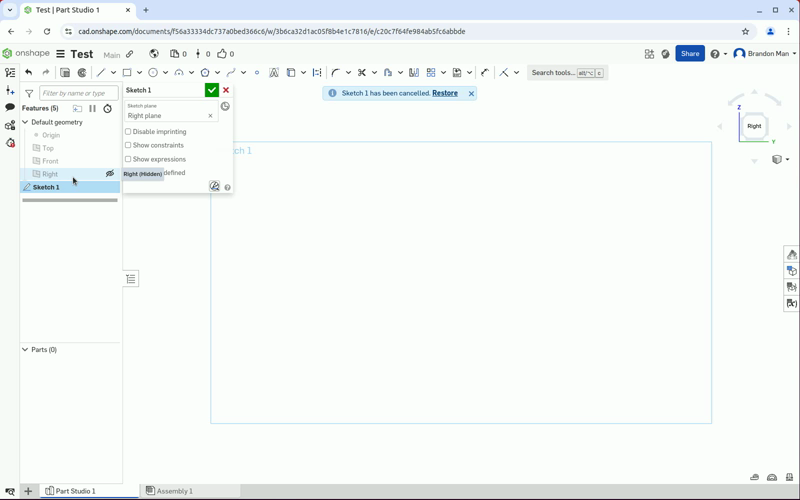
mouse_move(73, 352)
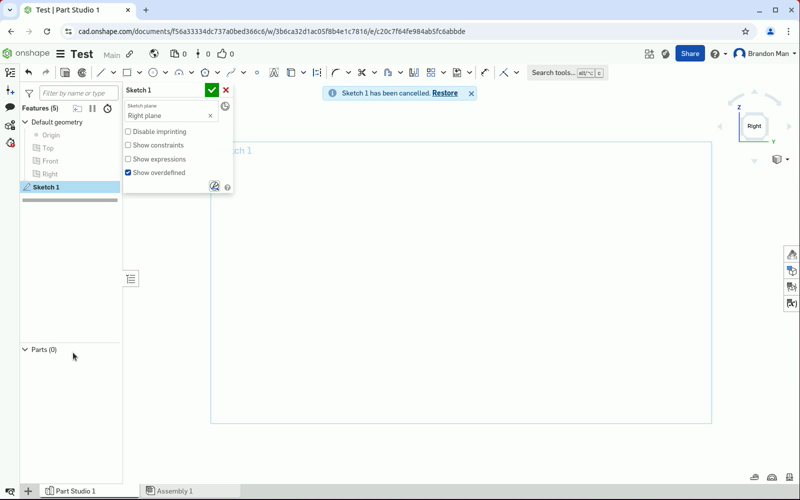
key(y)
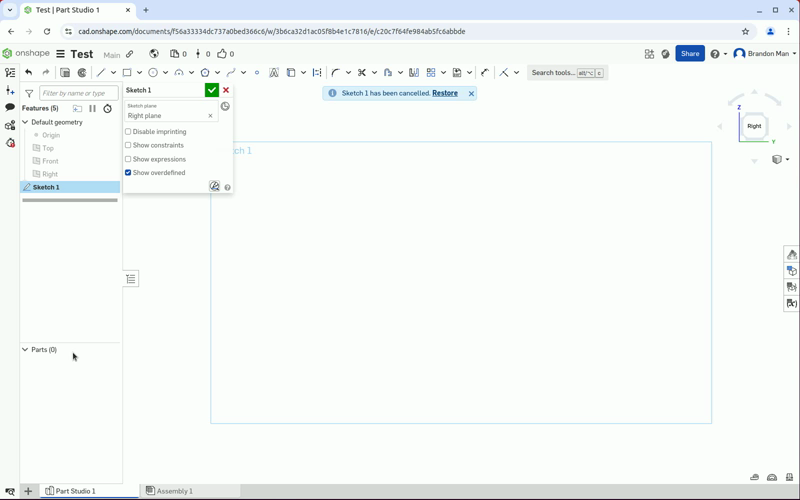
key(l)
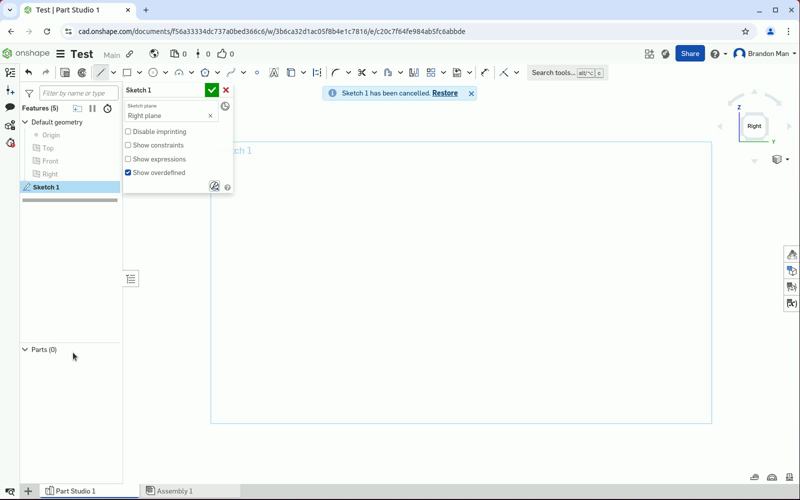
key_down(shift)
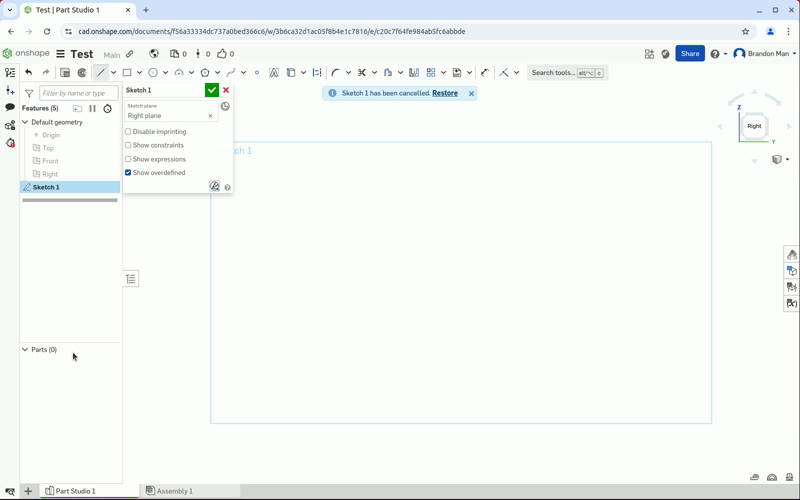
mouse_move(403, 395)
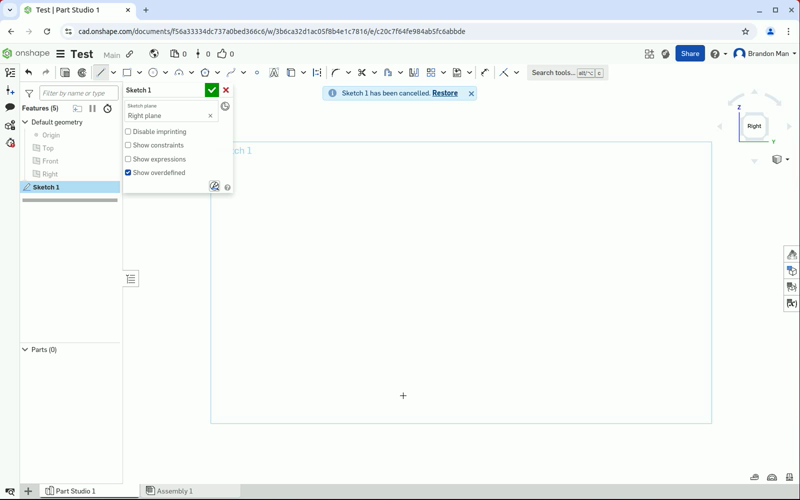
click(403, 395)
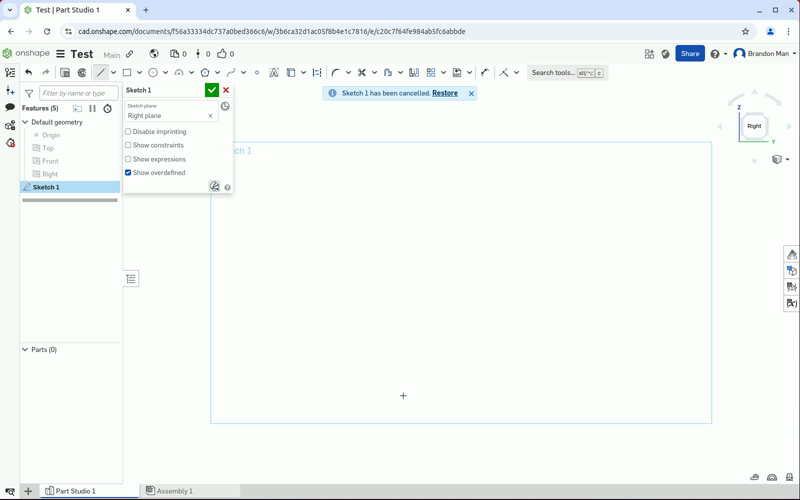
key_up(shift)
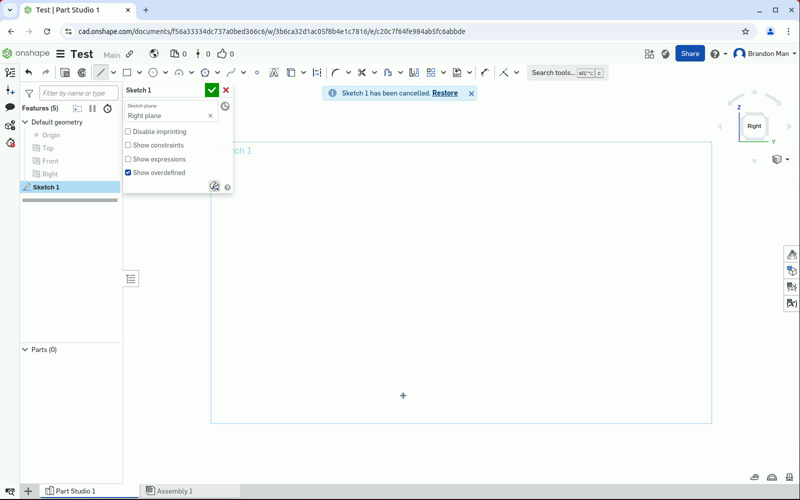
key_down(shift)
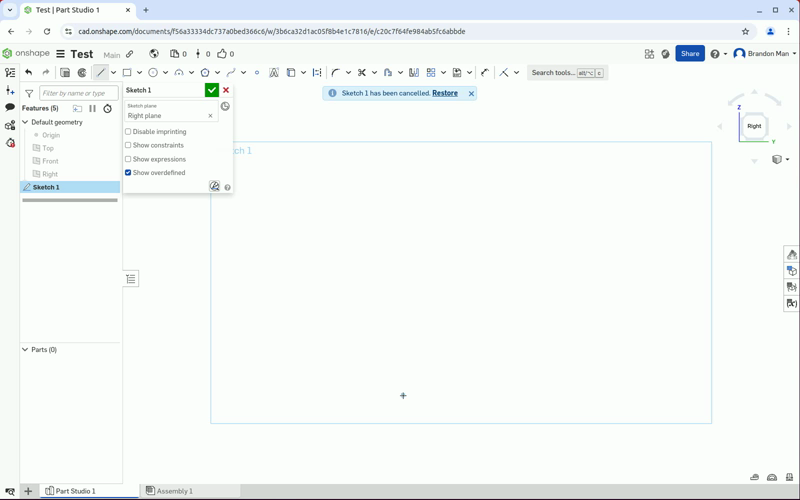
mouse_move(464, 395)
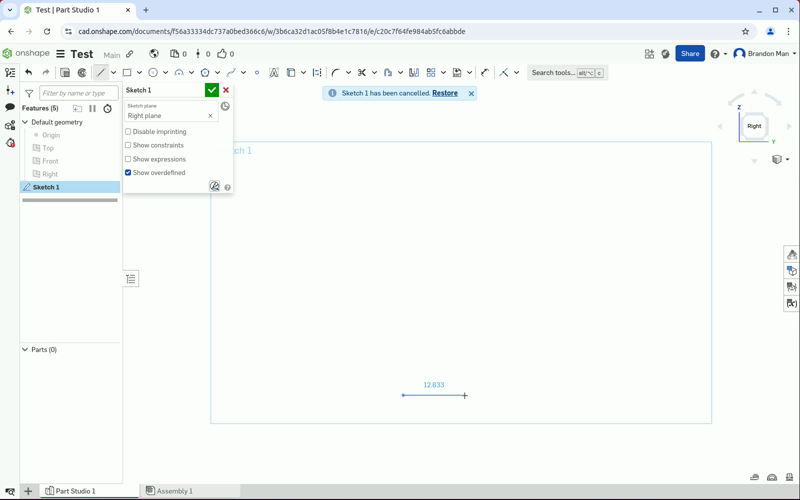
click(464, 395)
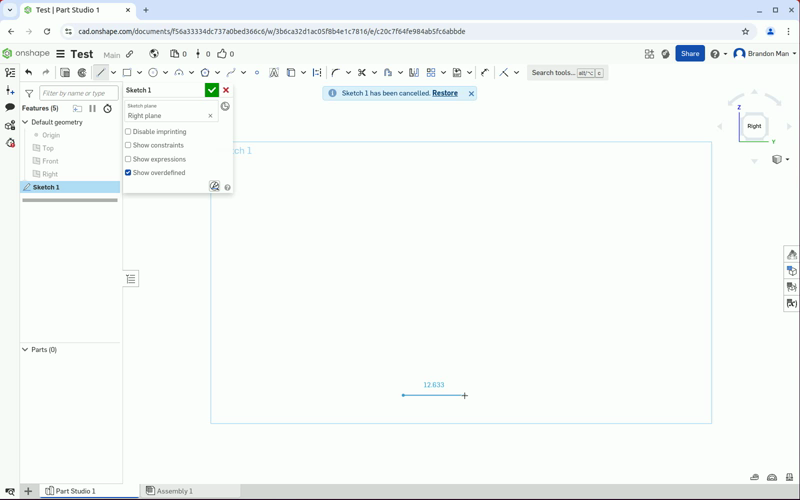
key_up(shift)
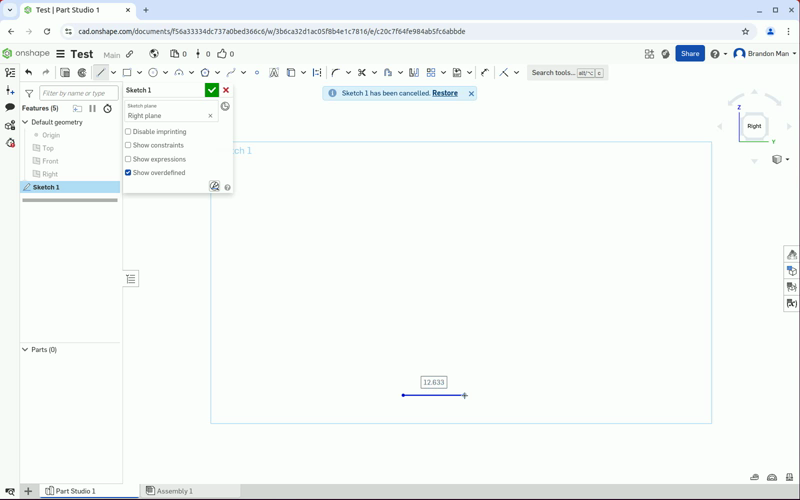
key_down(shift)
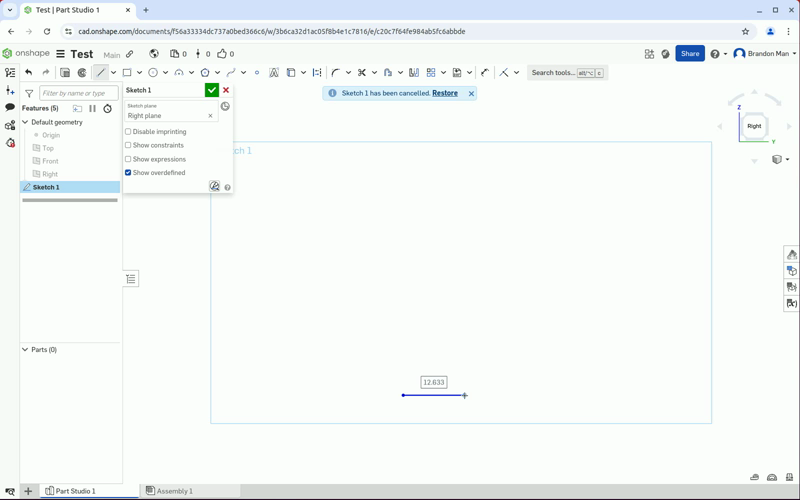
mouse_move(494, 395)
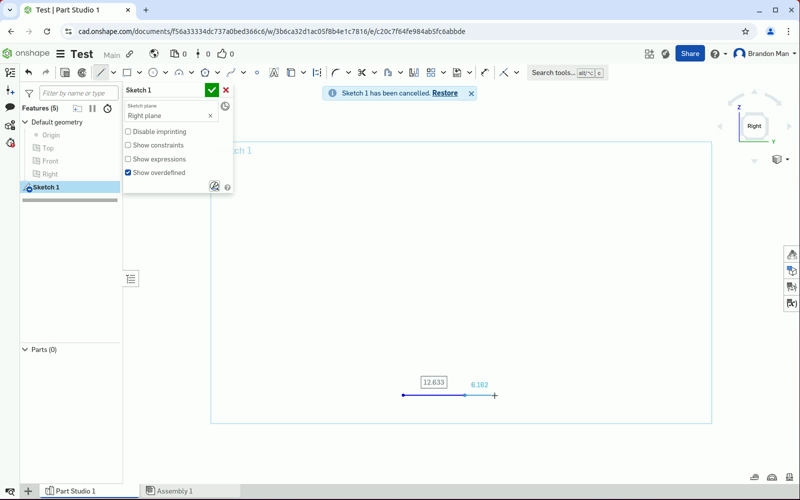
mouse_move(464, 354)
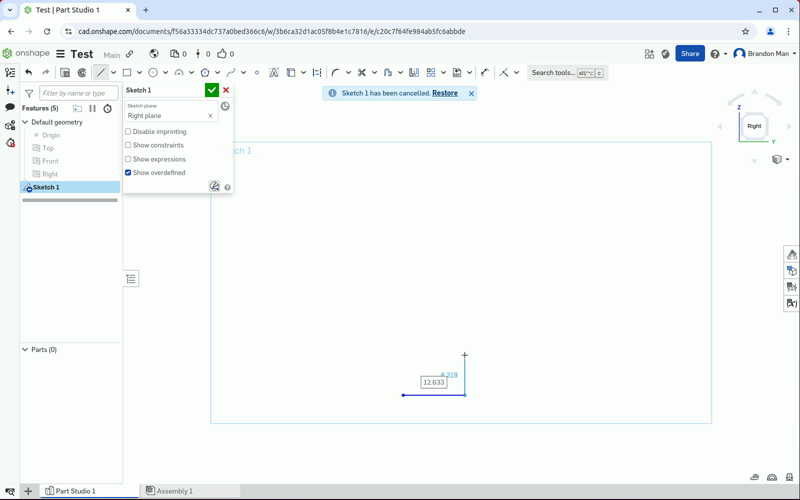
click(464, 354)
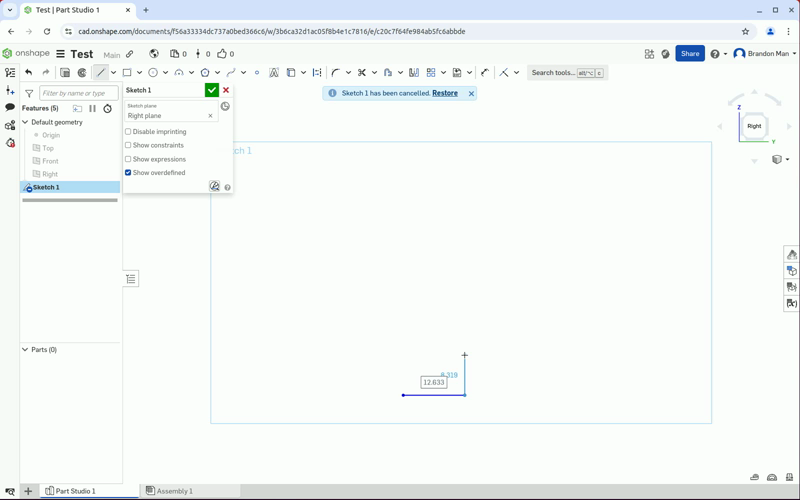
key_up(shift)
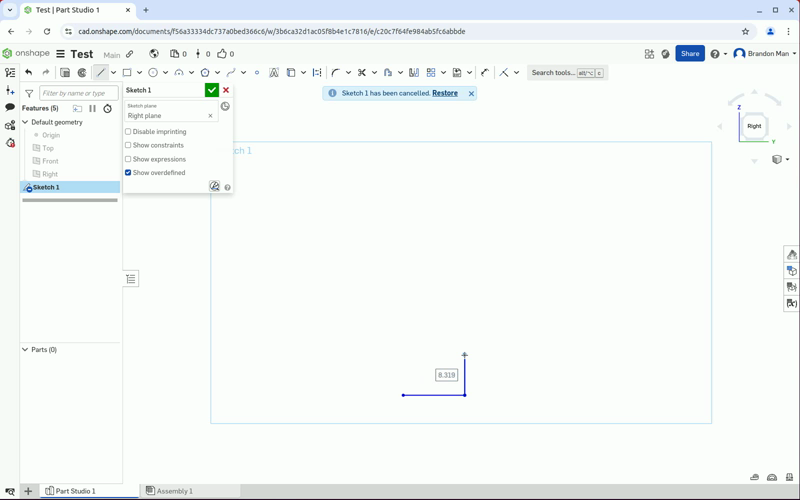
key(esc)
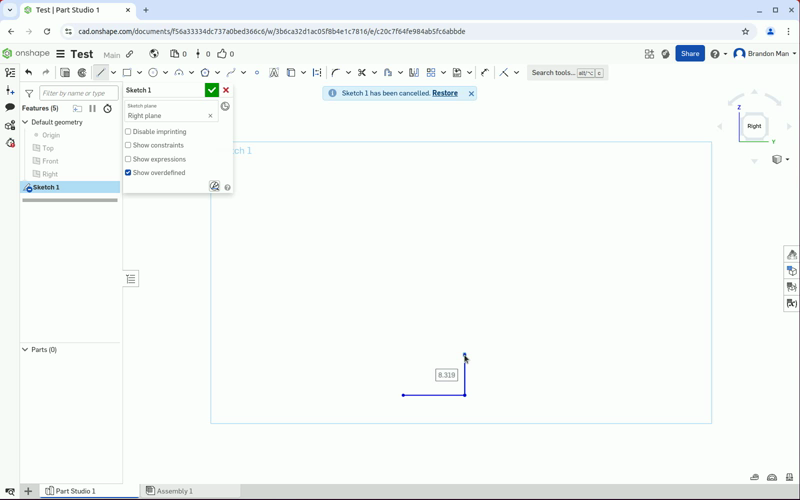
key(a)
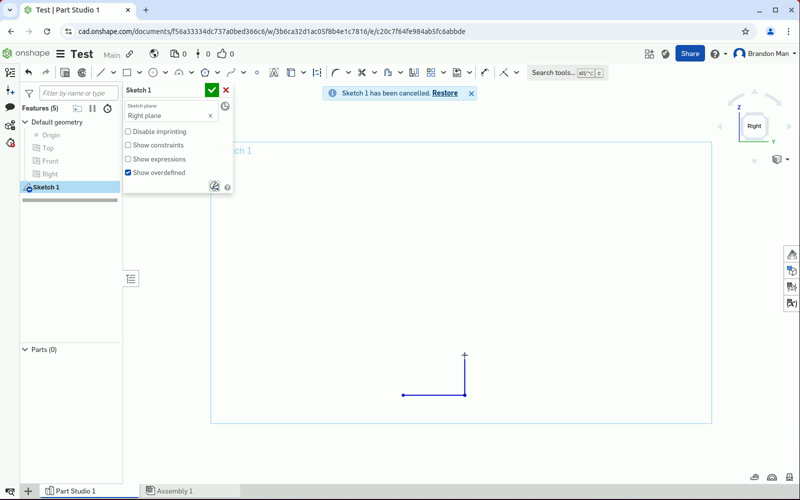
mouse_move(464, 354)
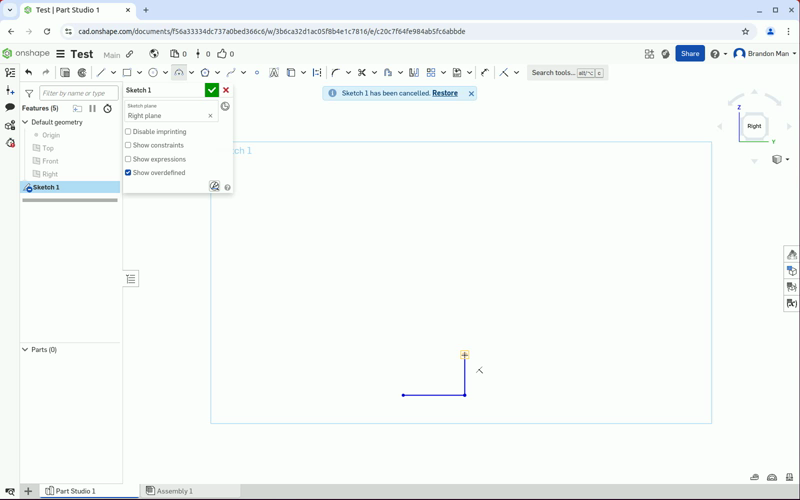
click(464, 354)
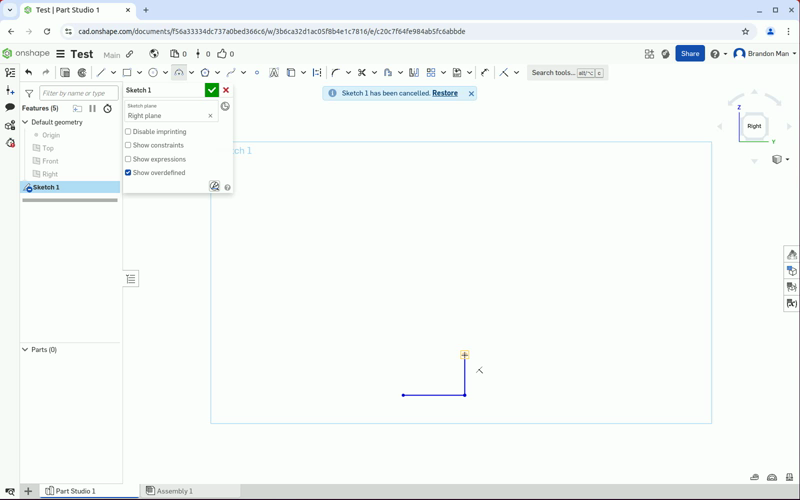
key_down(shift)
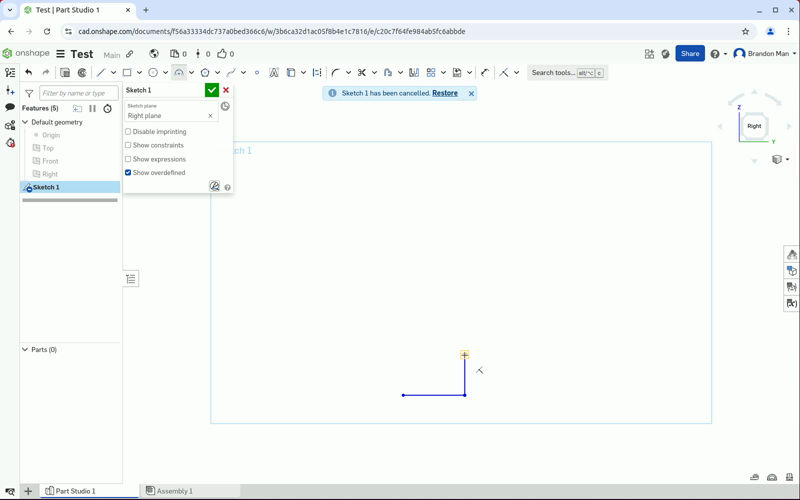
mouse_move(403, 354)
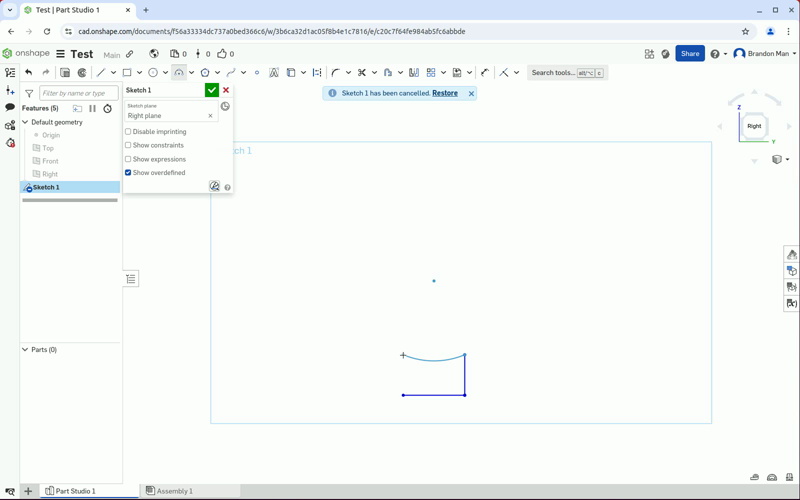
click(403, 354)
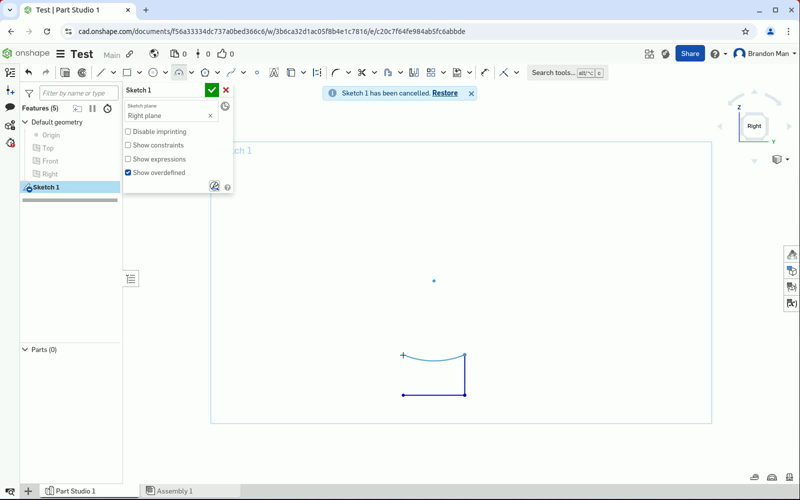
mouse_move(434, 385)
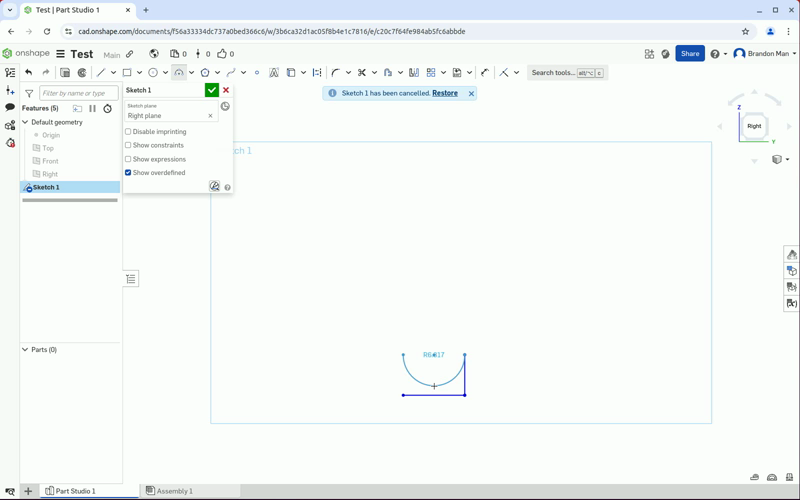
click(434, 385)
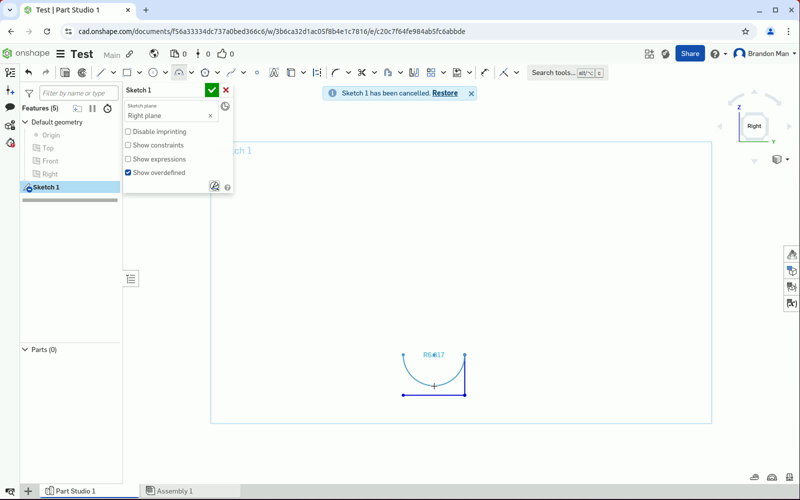
key_up(shift)
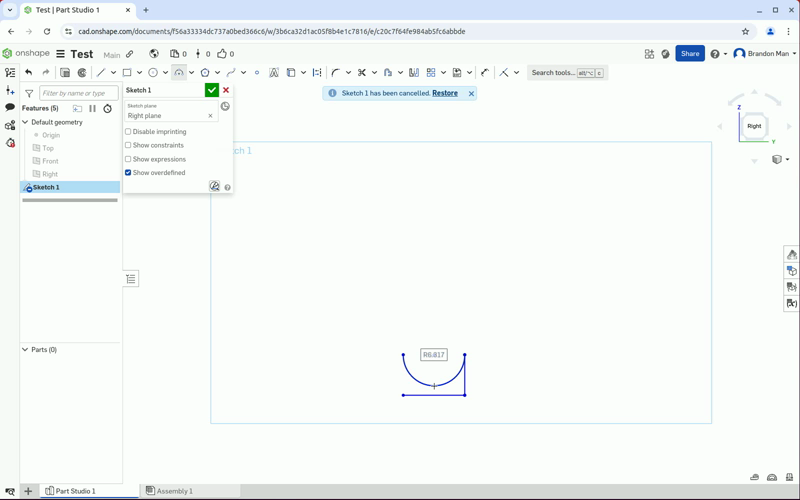
key(esc)
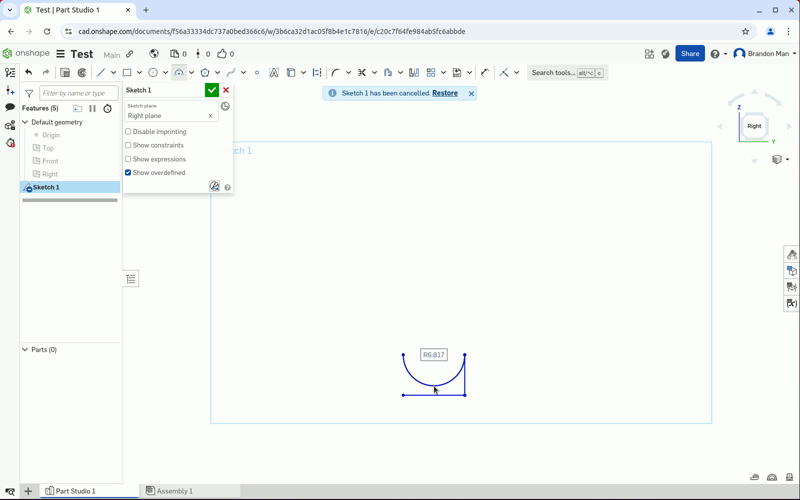
key(l)
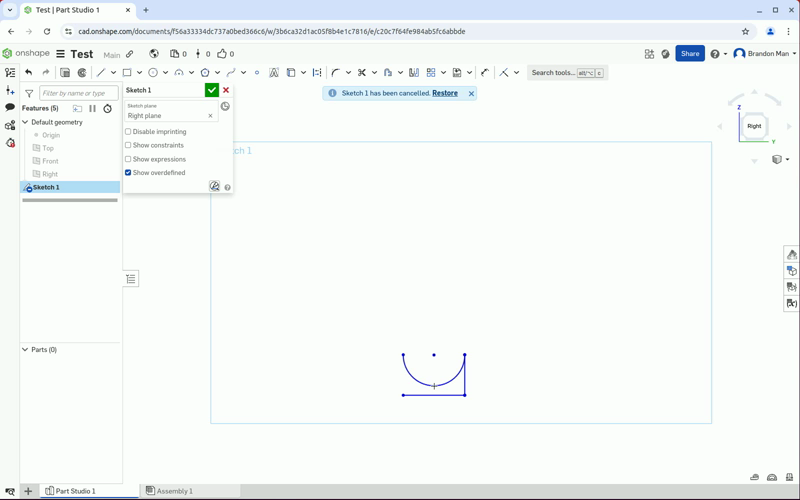
mouse_move(403, 354)
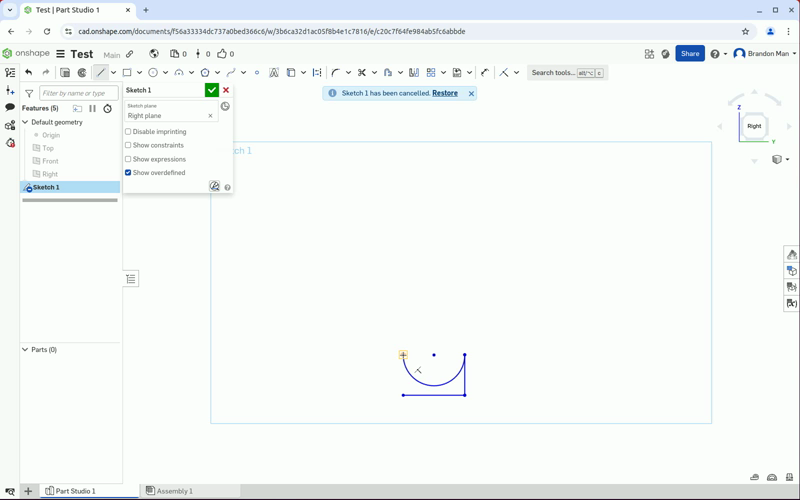
click(403, 354)
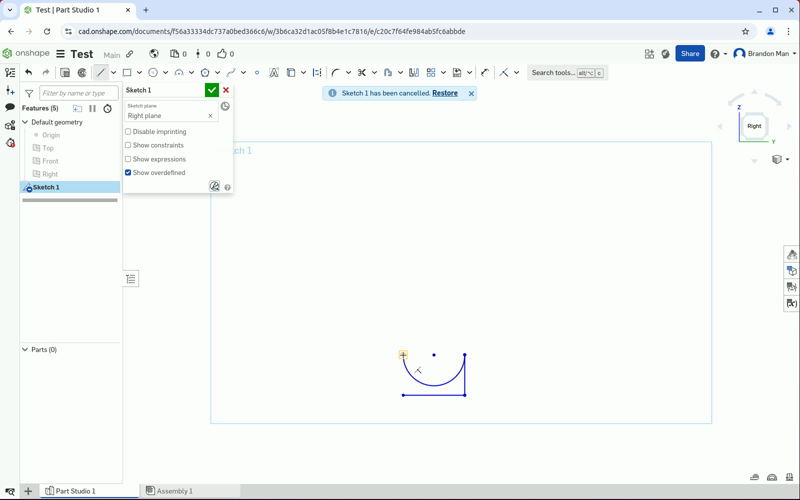
mouse_move(433, 354)
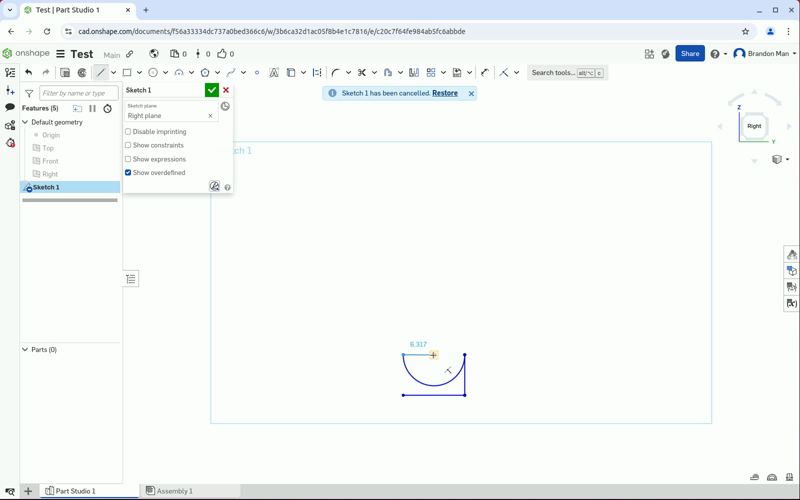
key_down(shift)
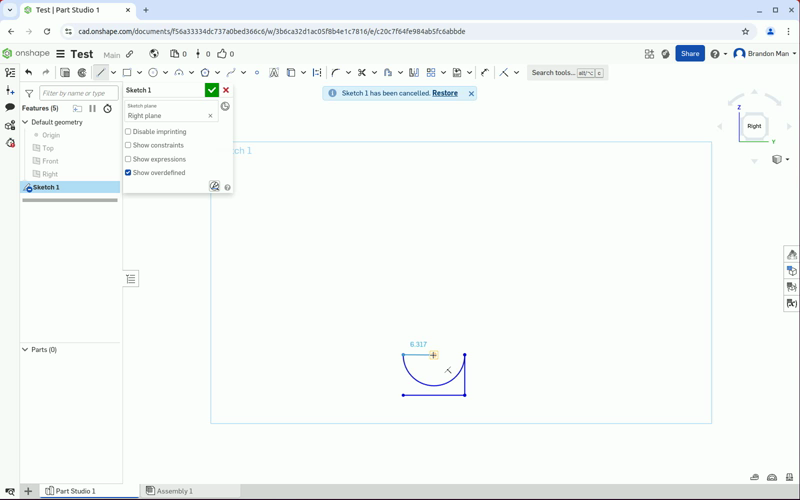
mouse_move(403, 395)
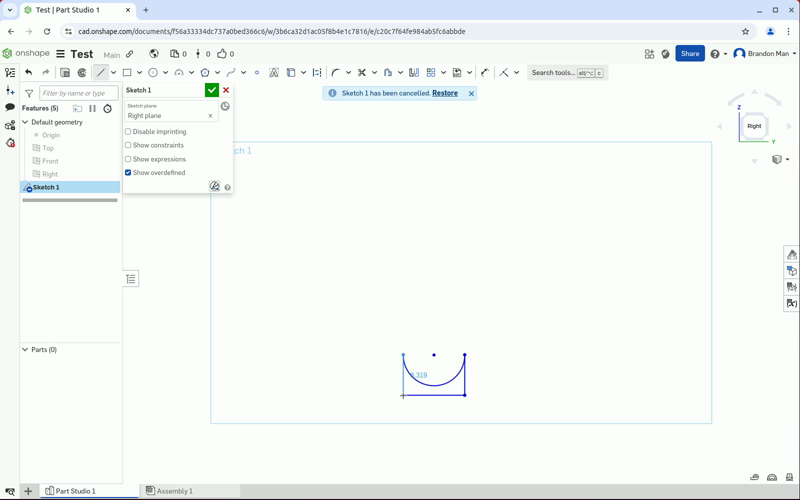
key_up(shift)
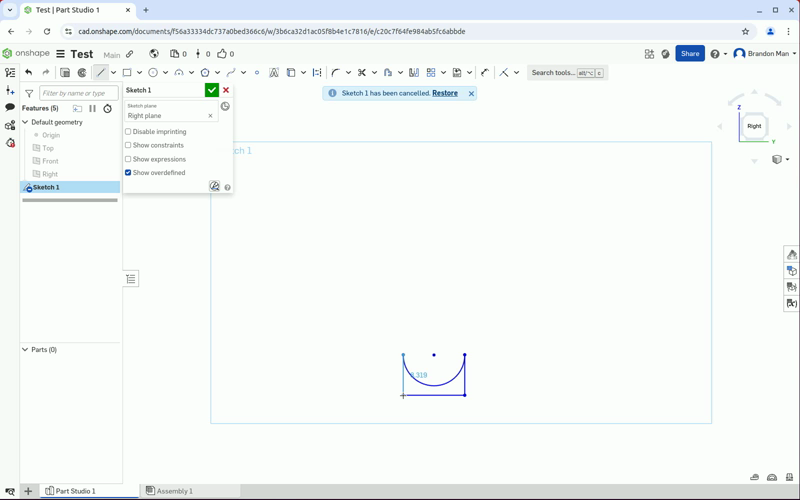
click(403, 395)
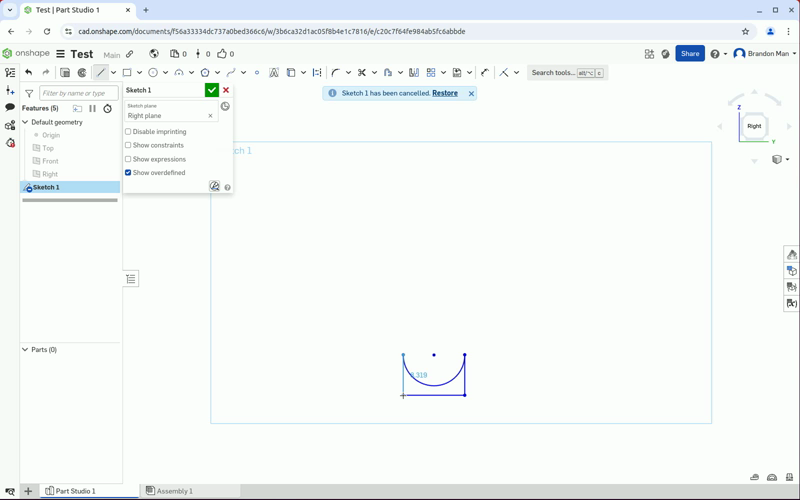
key(esc)
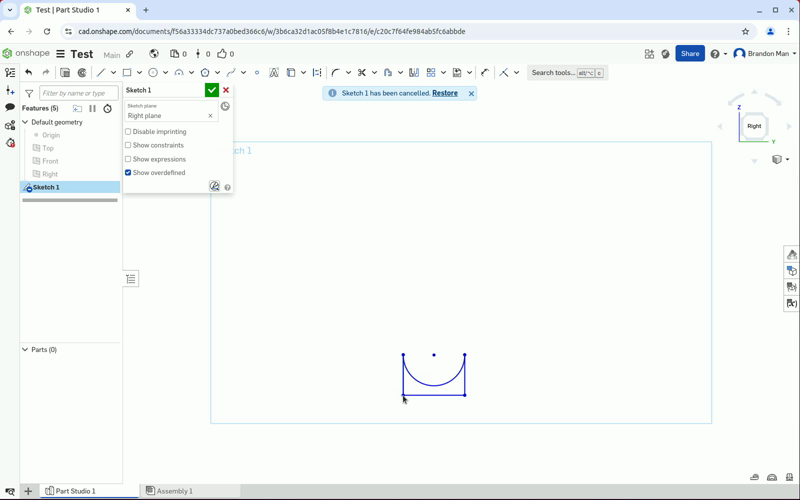
mouse_move(407, 385)
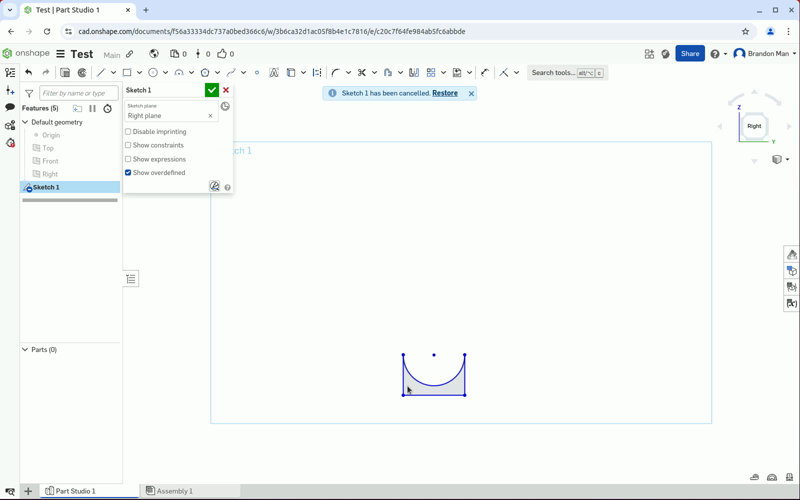
scroll(6)
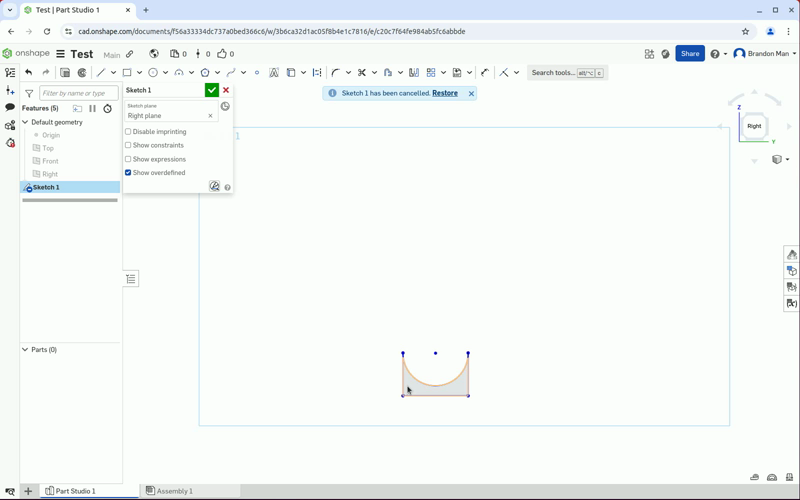
scroll(6)
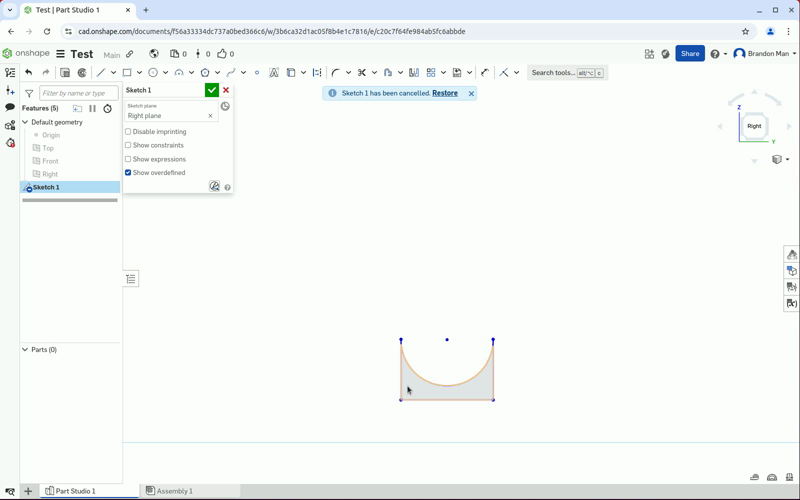
scroll(6)
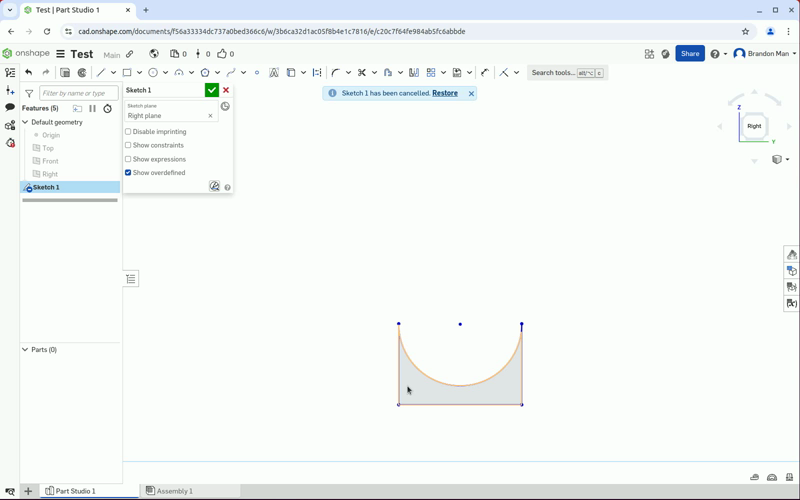
scroll(6)
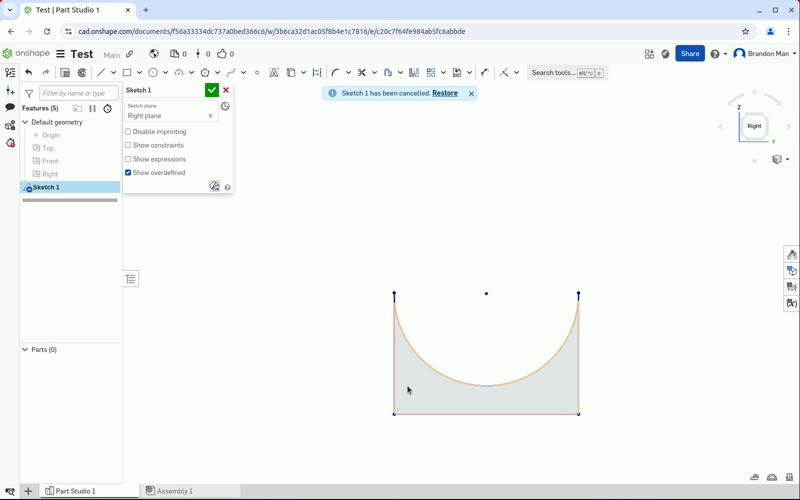
scroll(6)
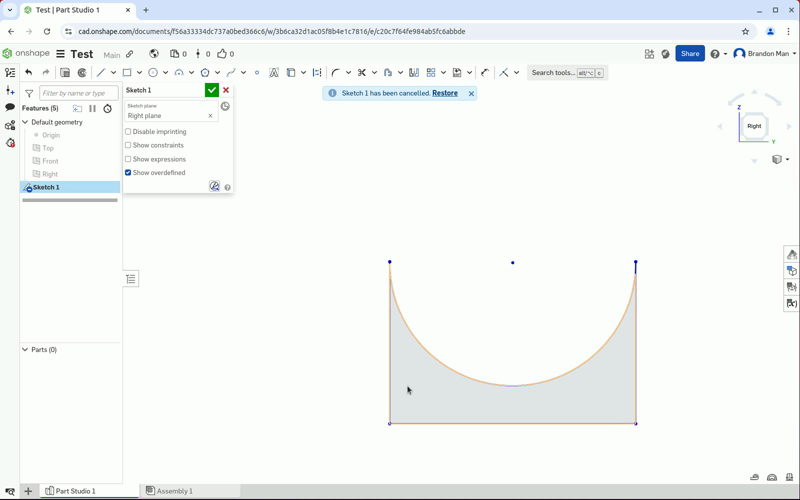
scroll(6)
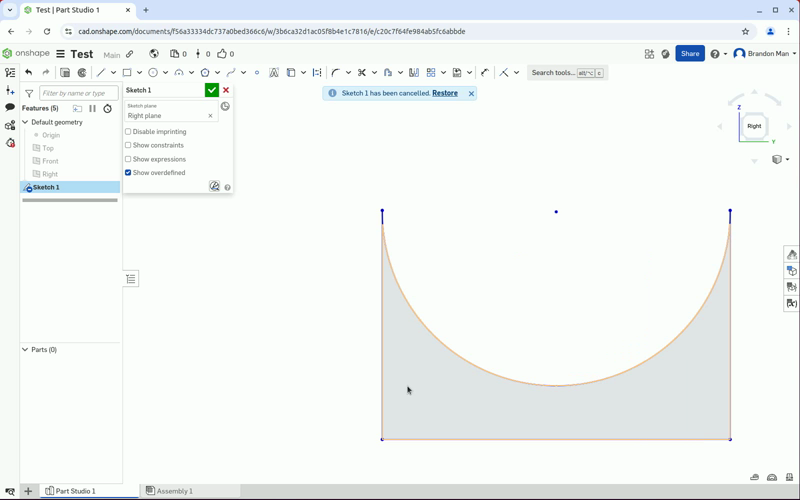
scroll(6)
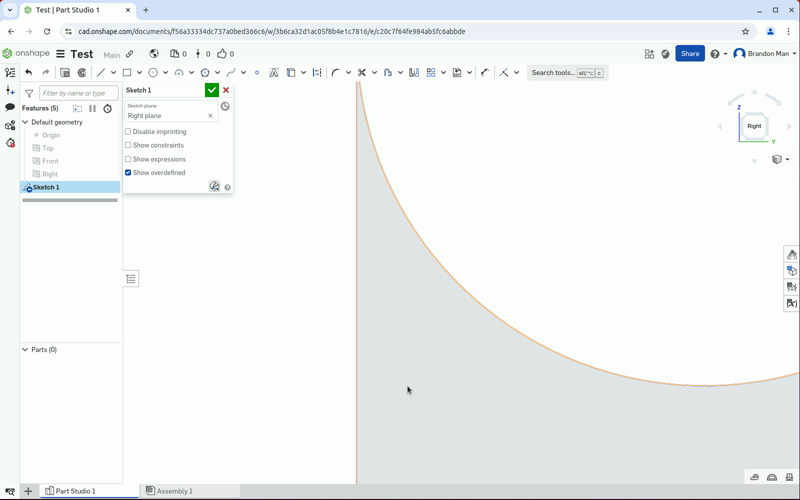
click(407, 385)
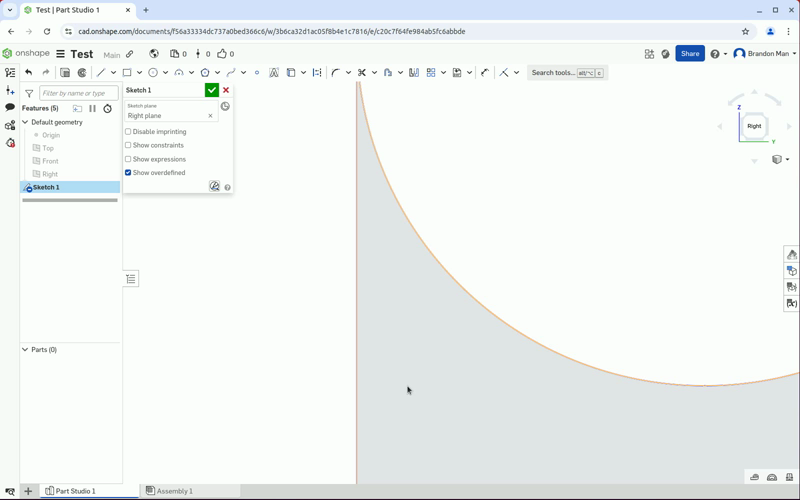
scroll(-6)
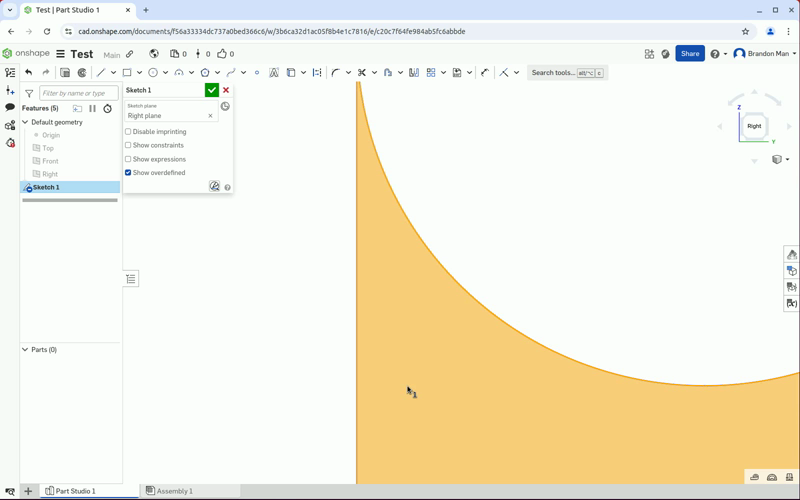
scroll(-6)
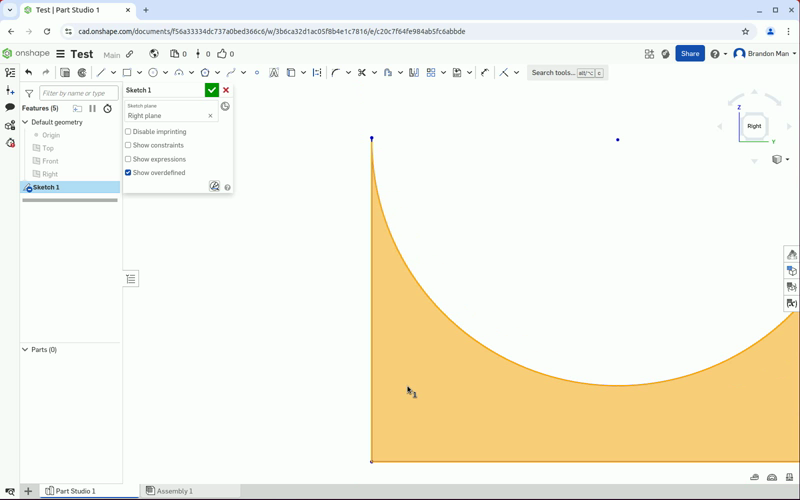
scroll(-6)
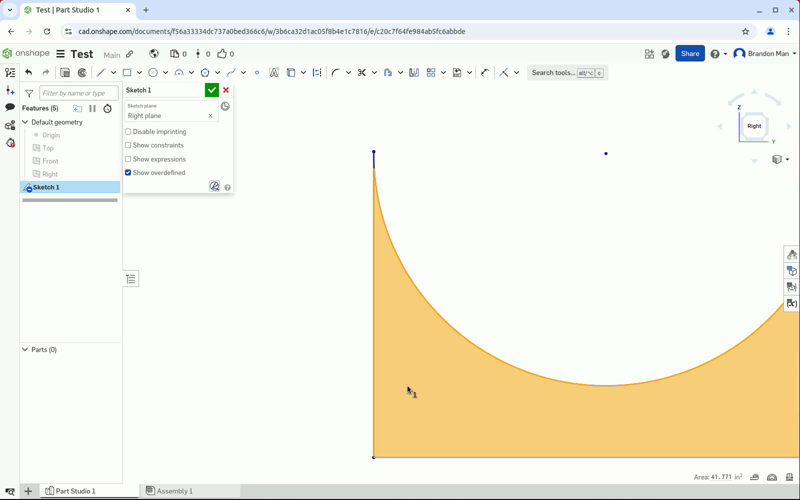
scroll(-6)
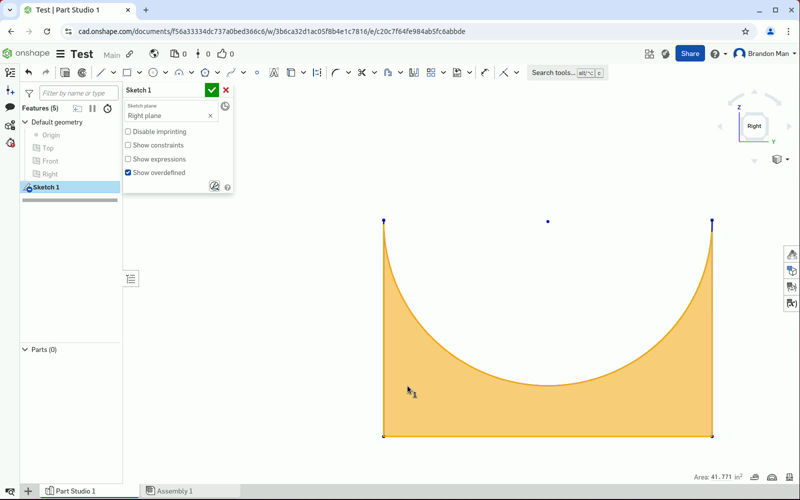
scroll(-6)
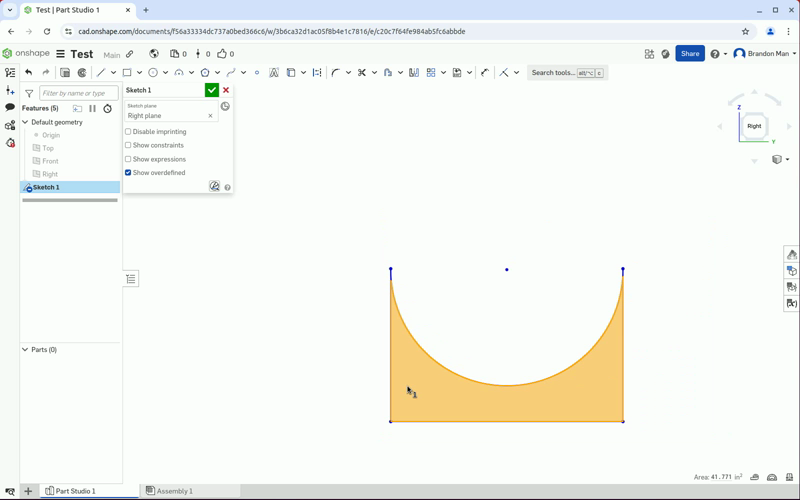
scroll(-6)
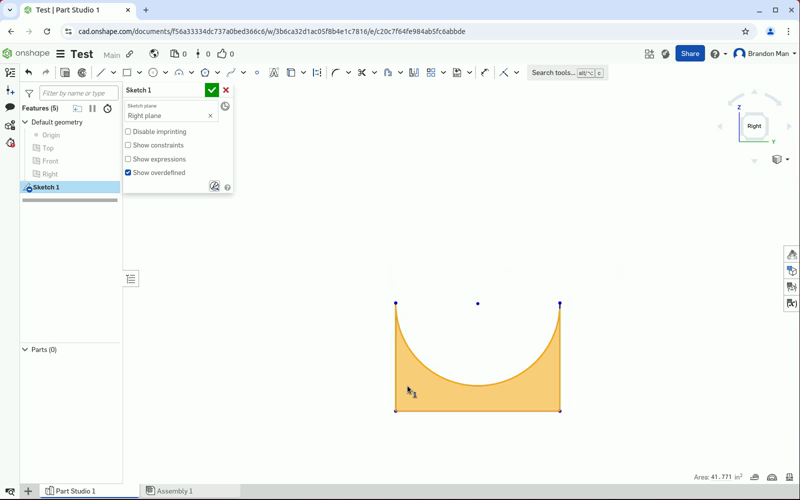
scroll(-6)
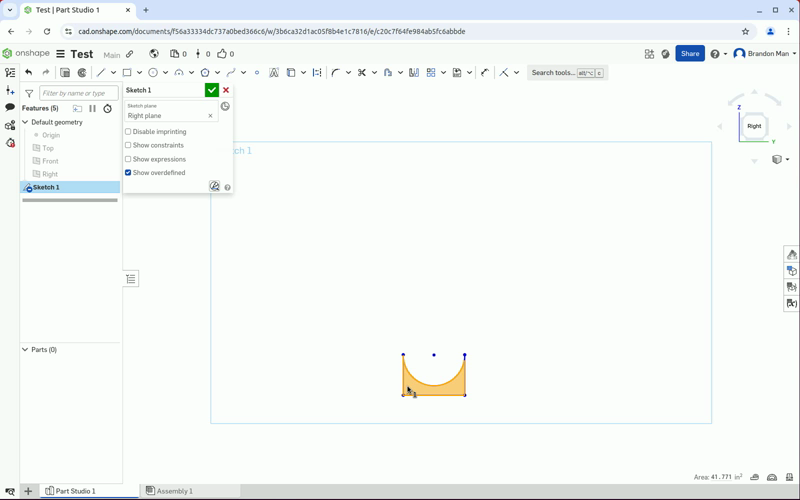
mouse_move(73, 352)
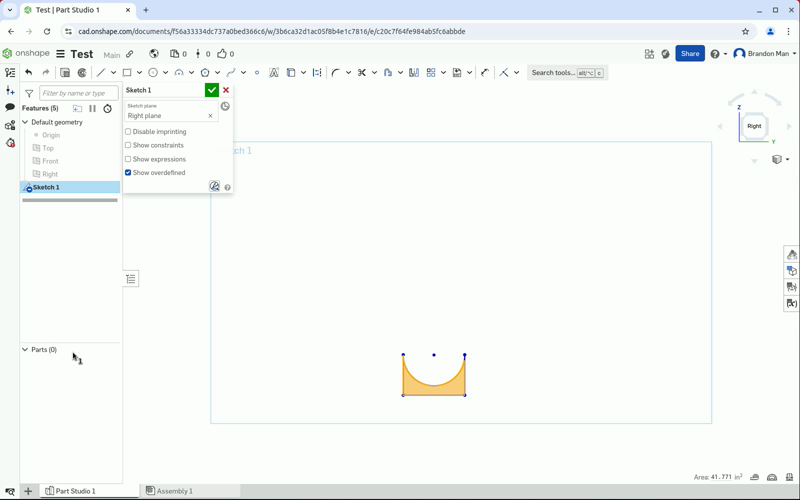
key(shift+y)
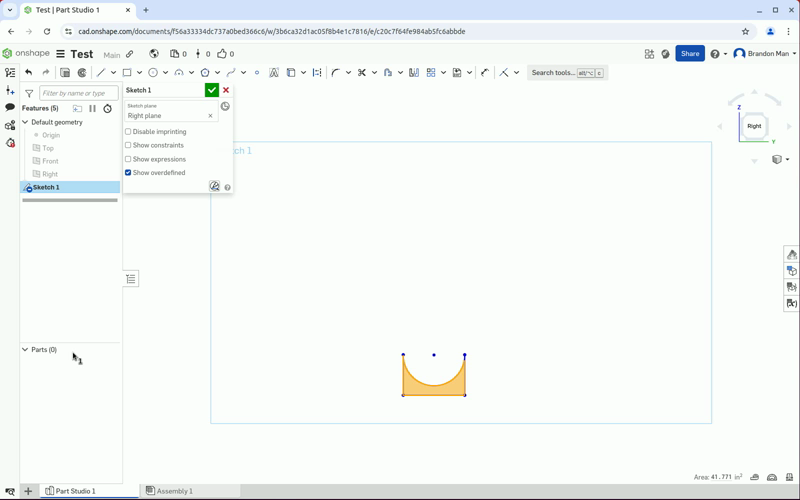
key(shift+e)
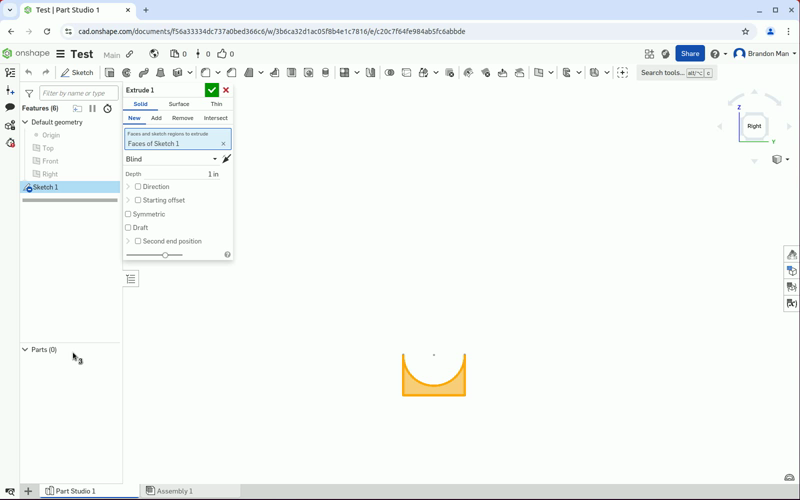
mouse_move(143, 106)
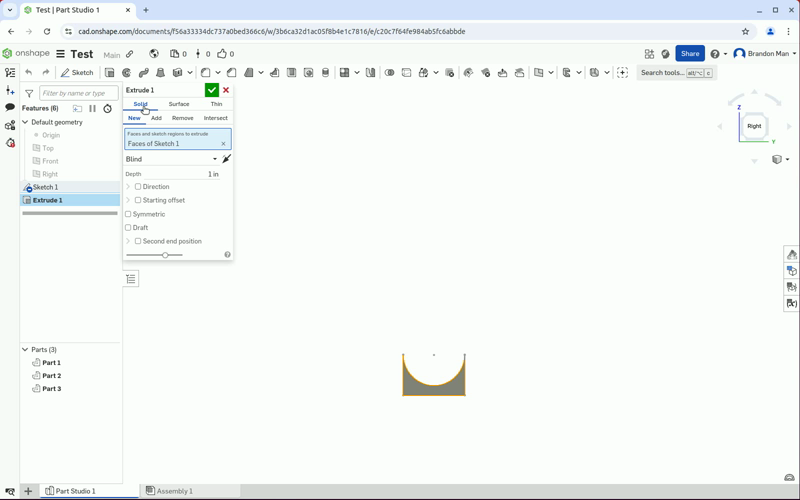
click(143, 106)
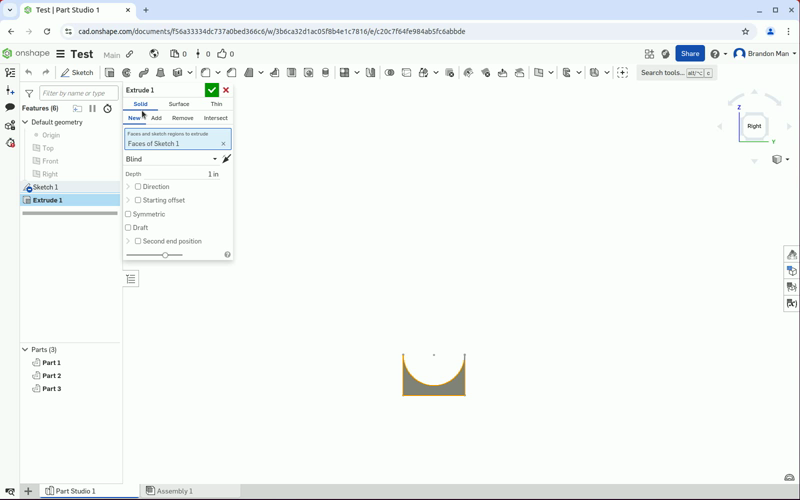
mouse_move(137, 120)
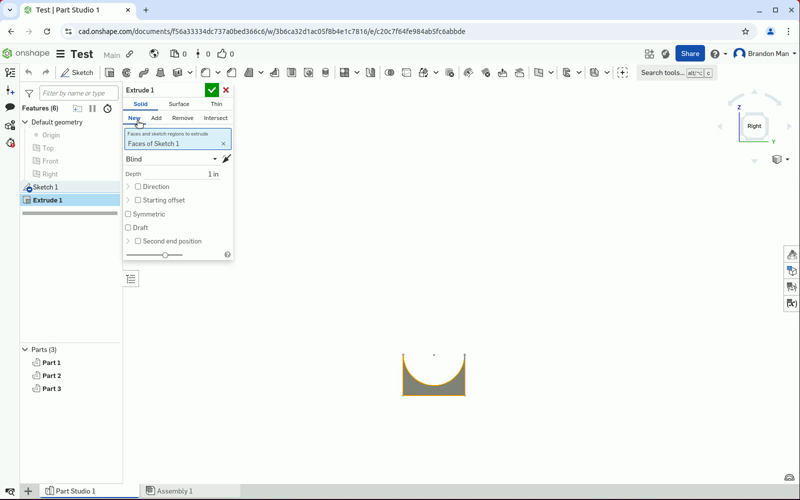
click(137, 120)
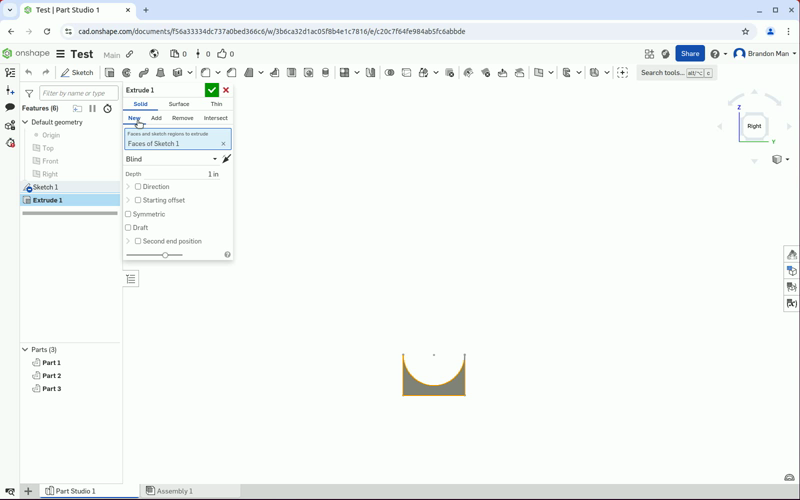
key(tab, 4)
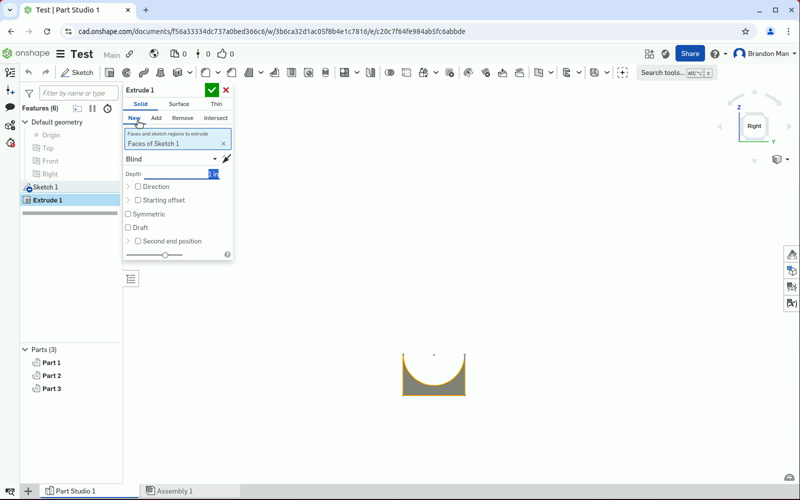
text(2.166)
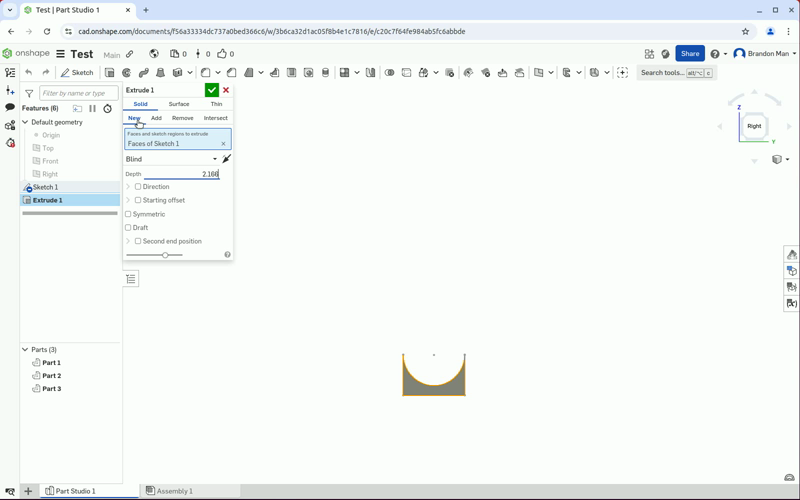
key(enter)
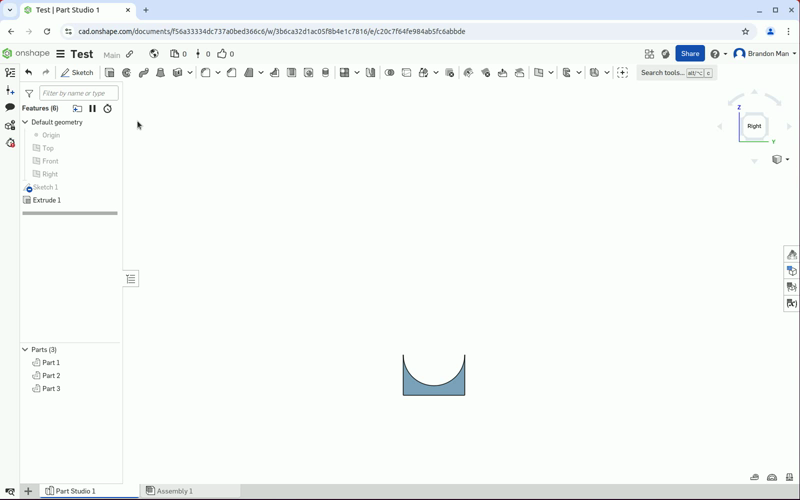
key(shift+h)
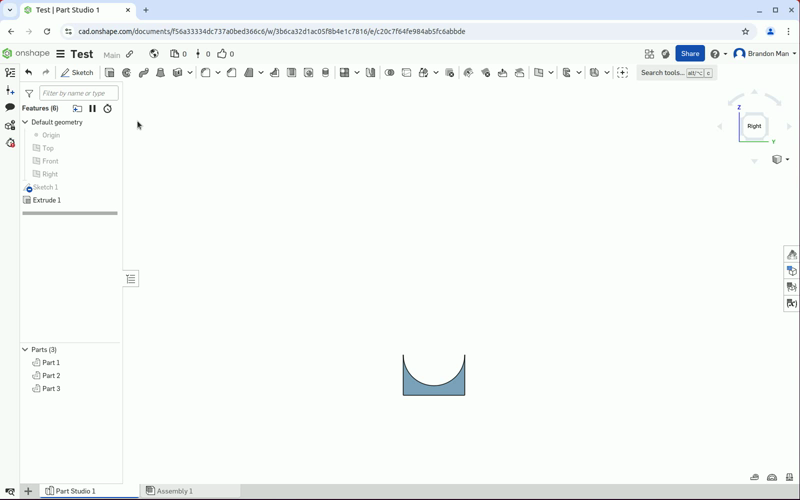
key(shift+h)
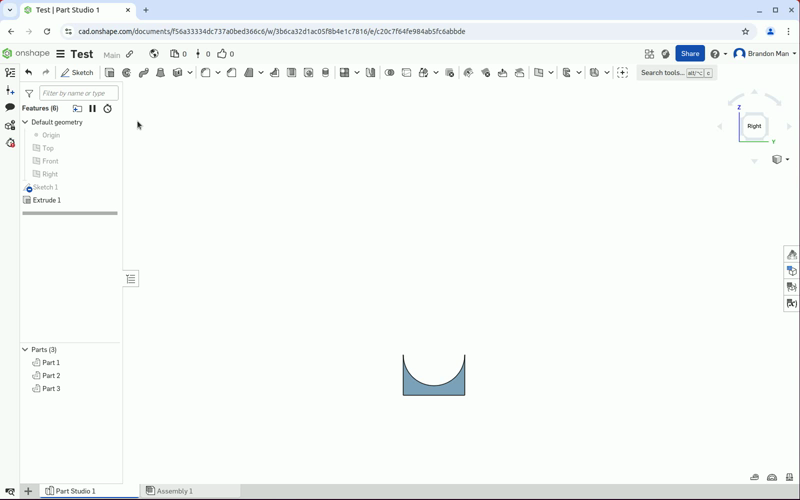
mouse_move(73, 189)
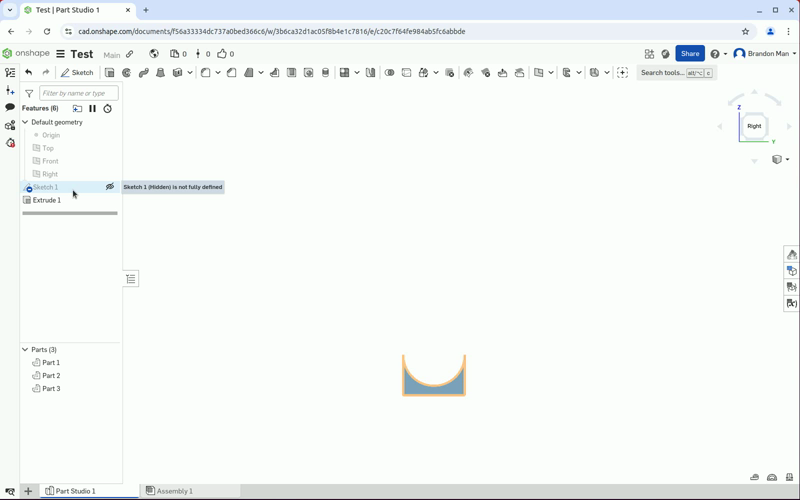
click(73, 189)
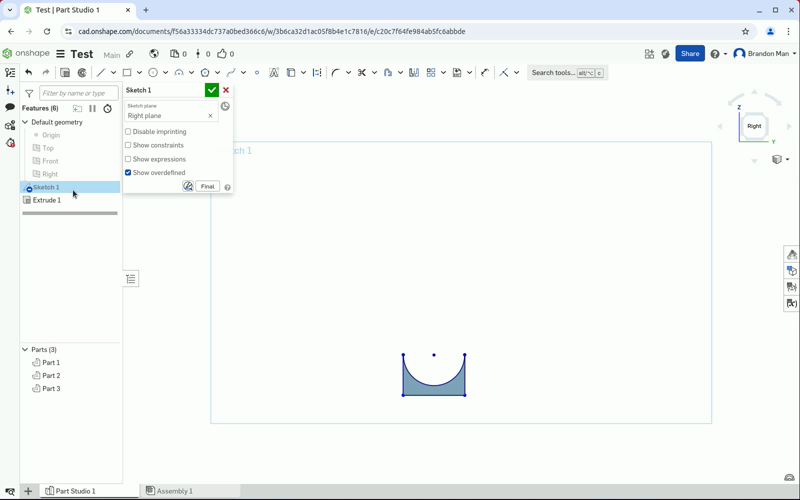
mouse_move(229, 92)
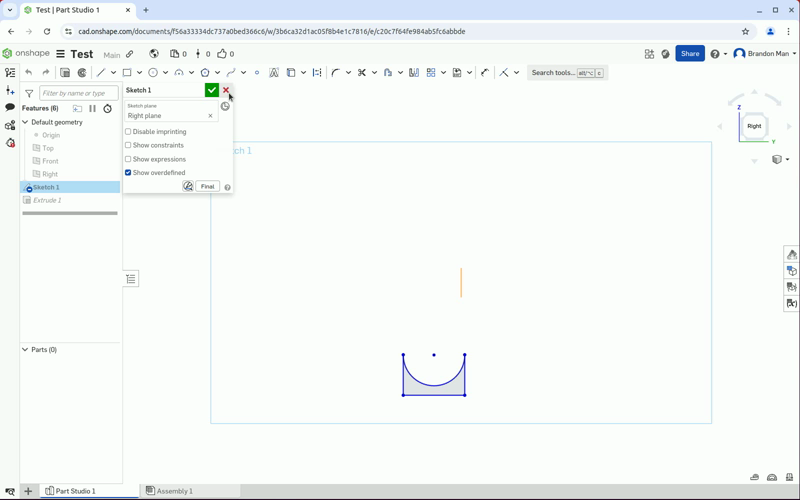
click(229, 92)
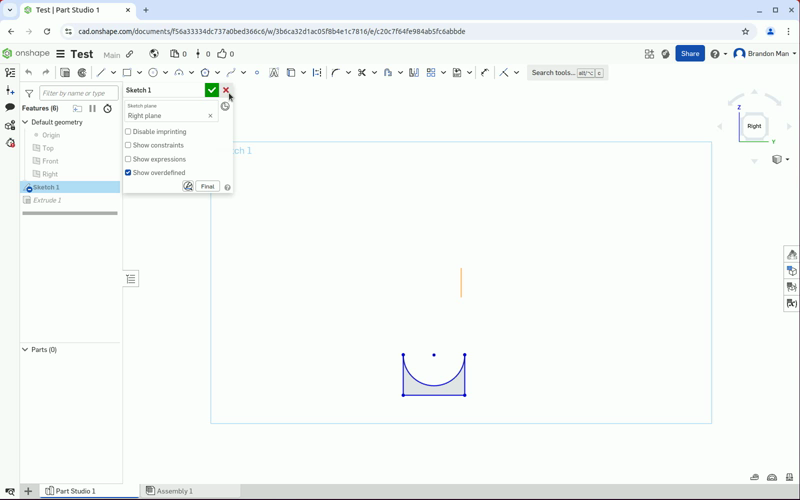
key(shift+s)
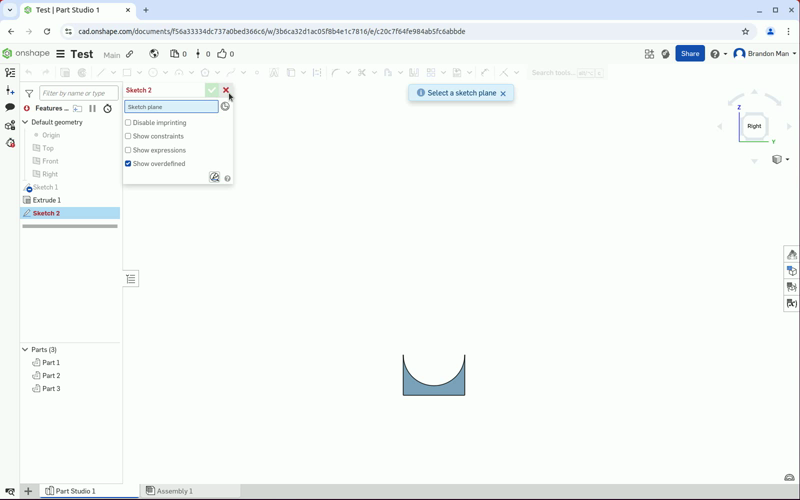
mouse_move(73, 176)
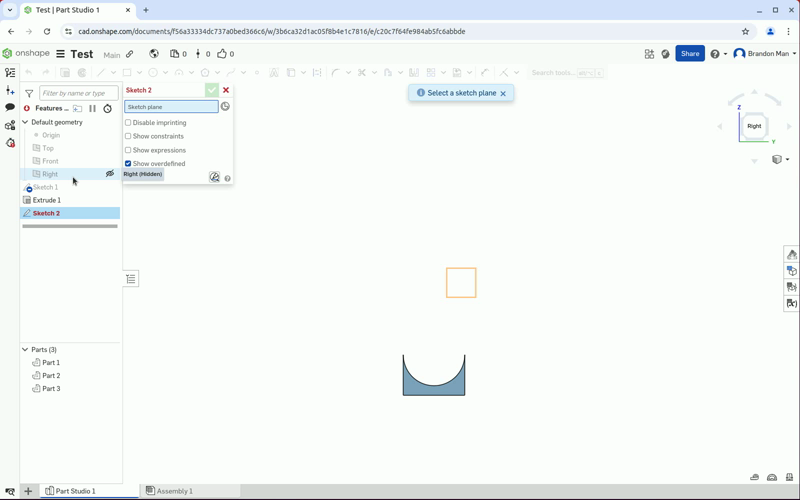
click(73, 176)
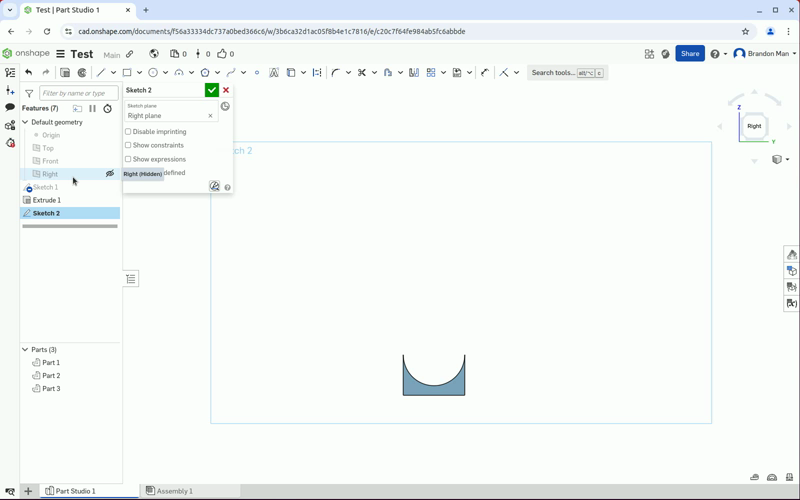
mouse_move(73, 352)
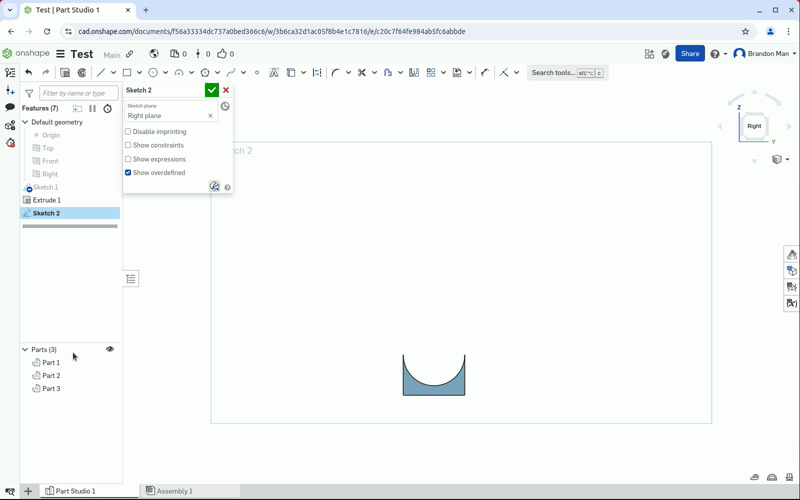
key(y)
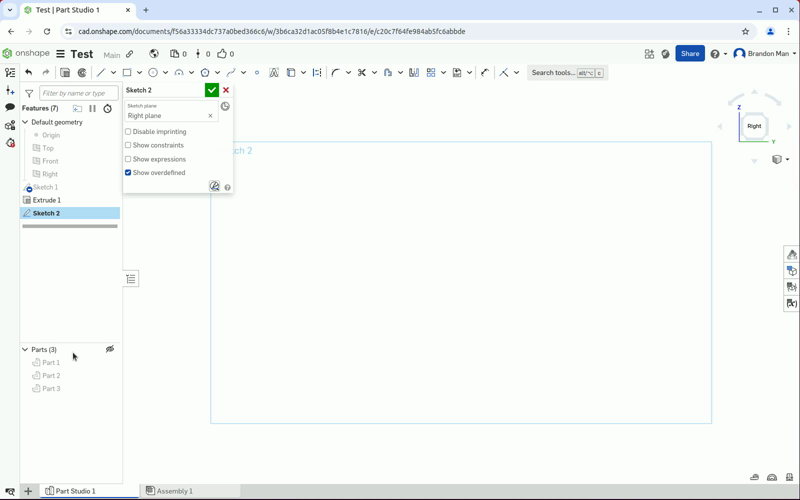
key(a)
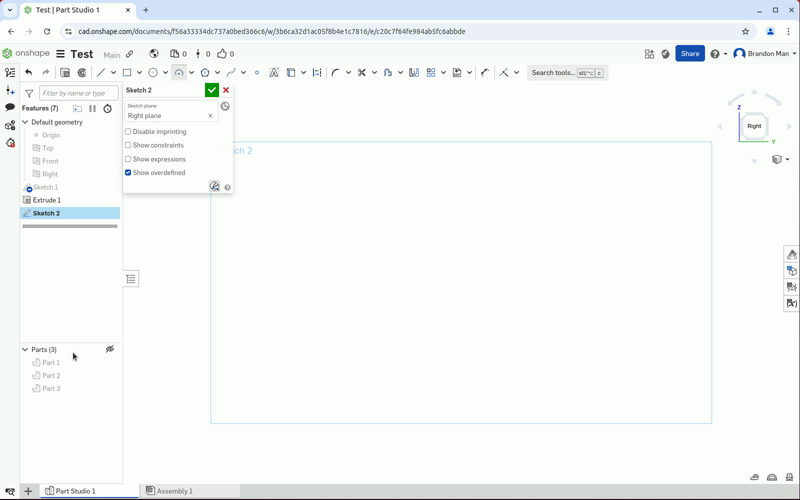
key_down(shift)
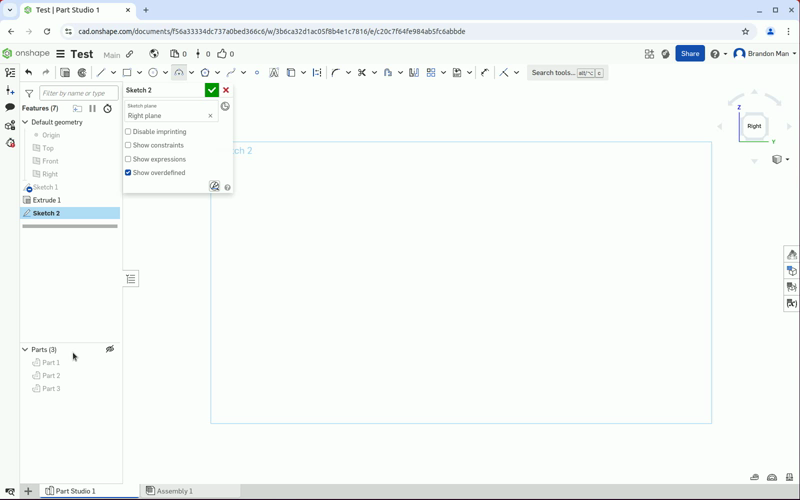
mouse_move(403, 354)
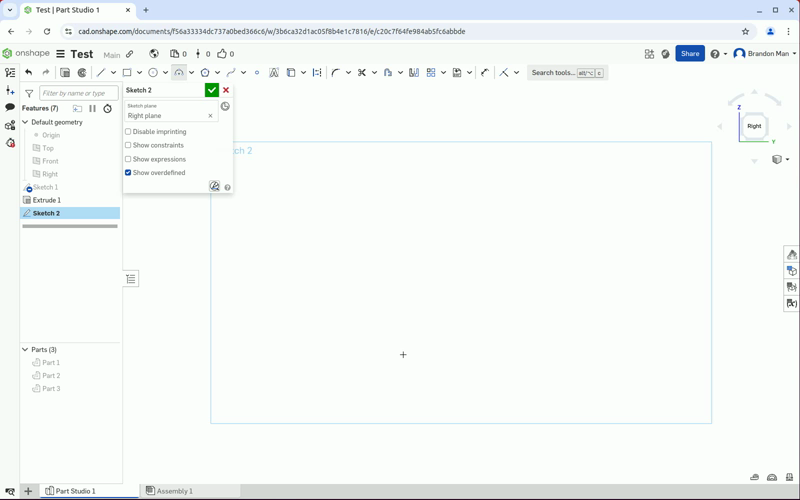
click(403, 354)
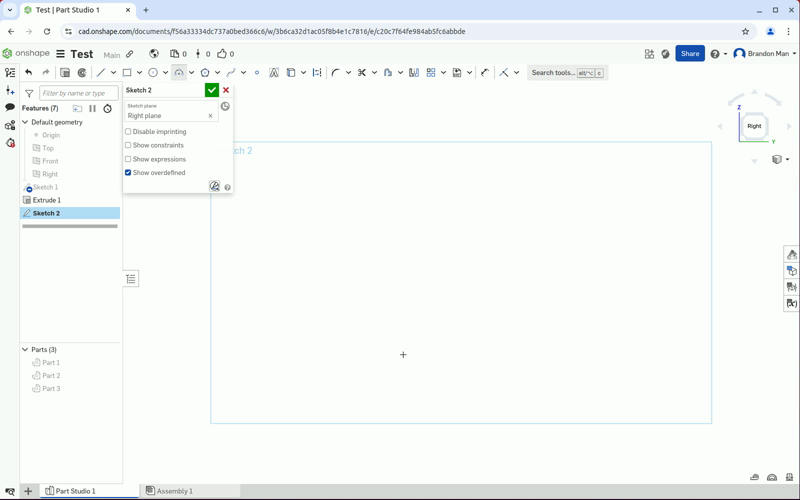
key_up(shift)
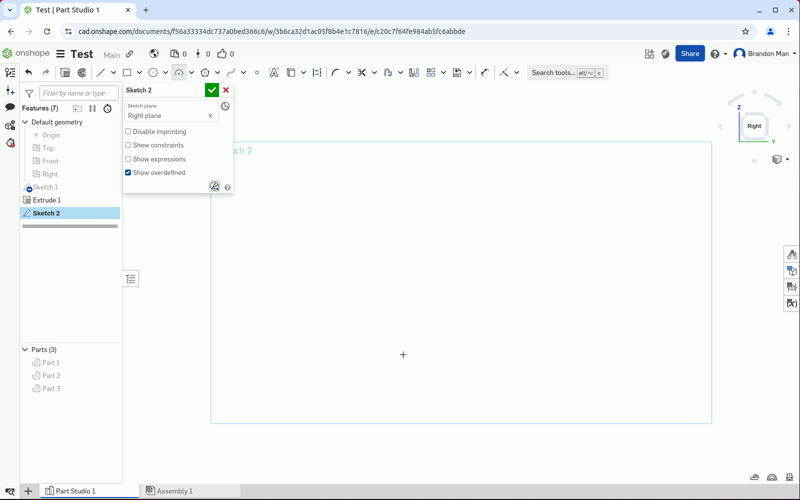
key_down(shift)
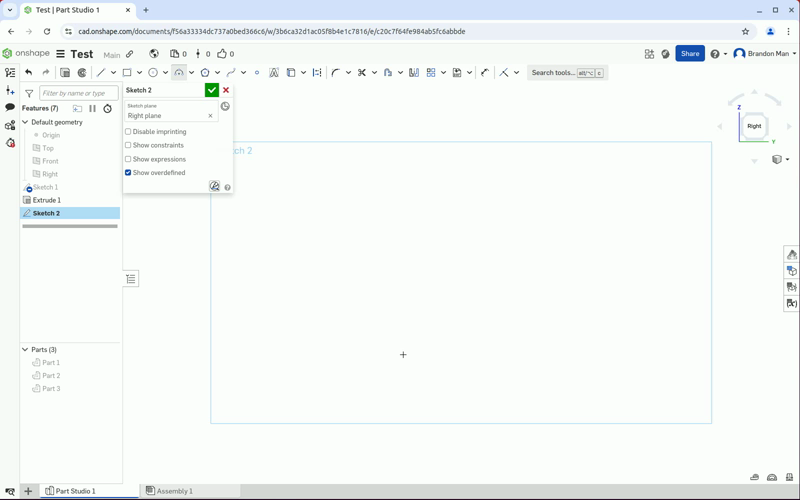
mouse_move(464, 354)
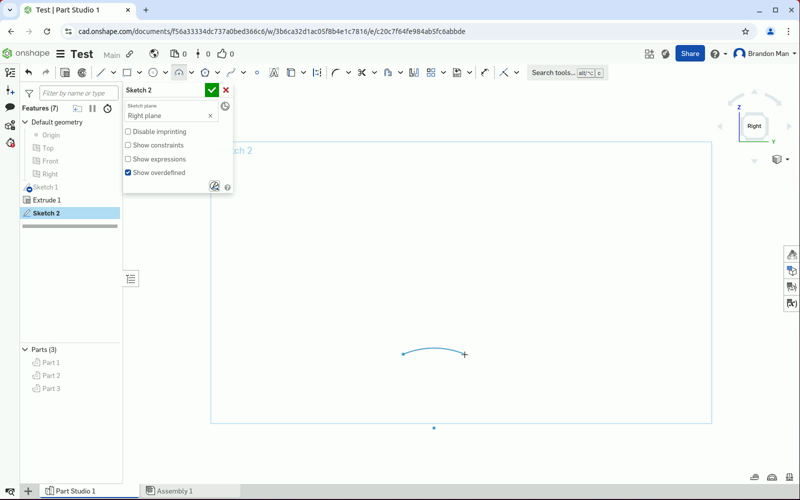
click(464, 354)
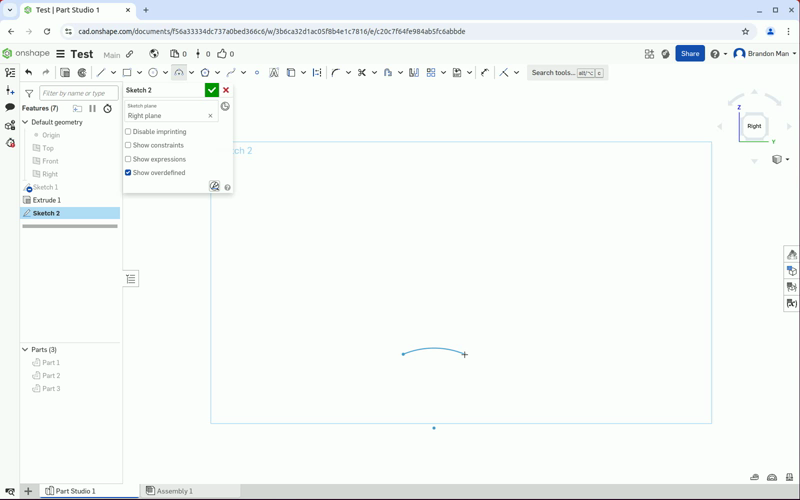
mouse_move(434, 385)
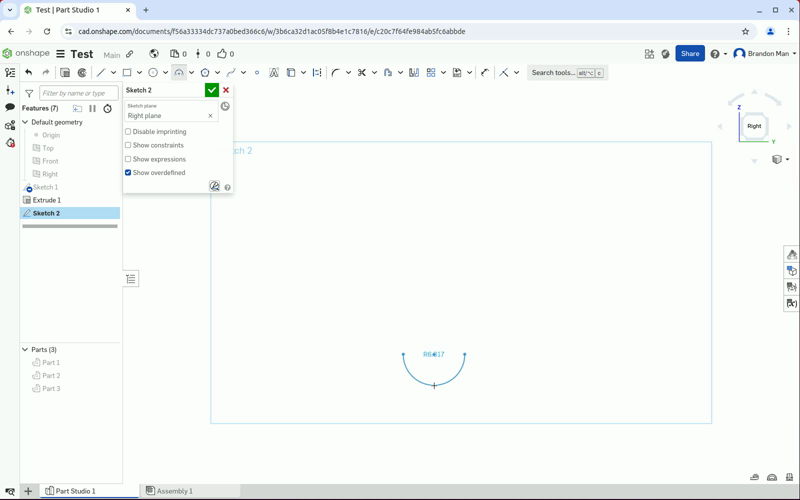
click(434, 385)
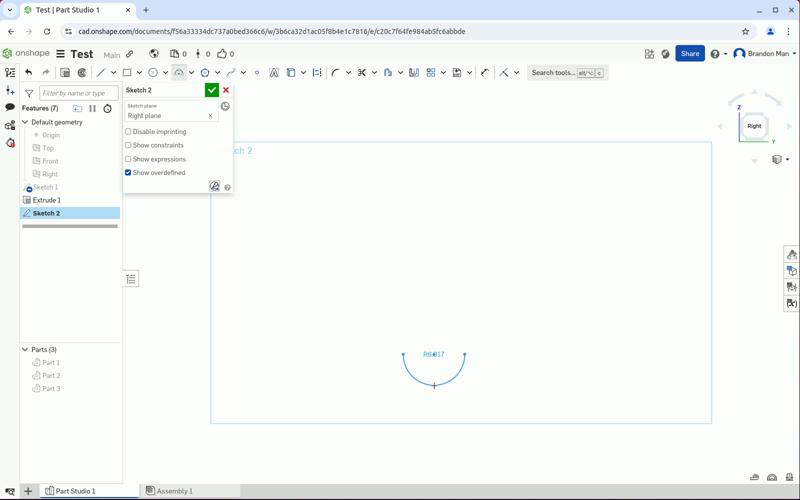
key_up(shift)
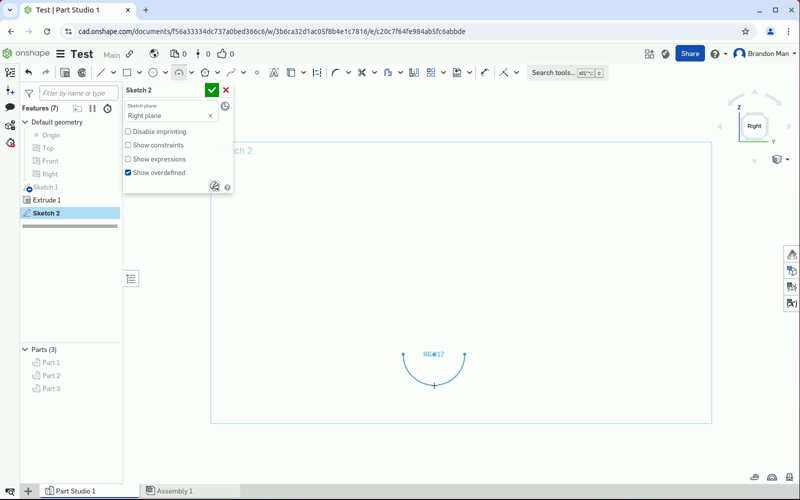
key(esc)
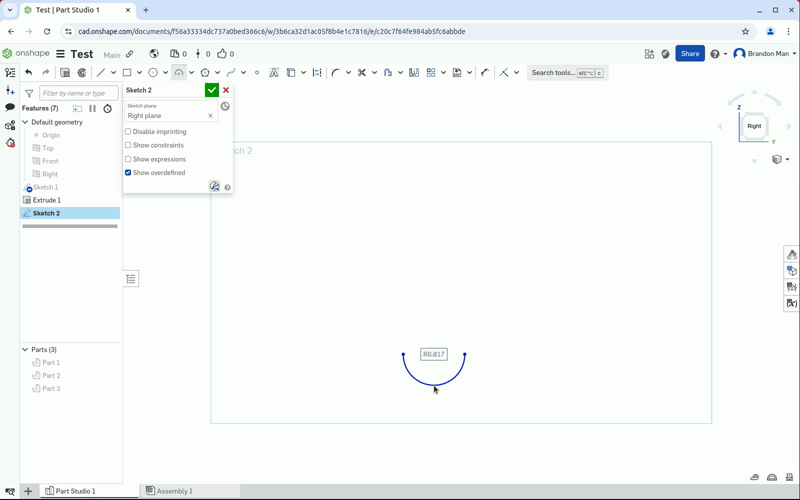
key(l)
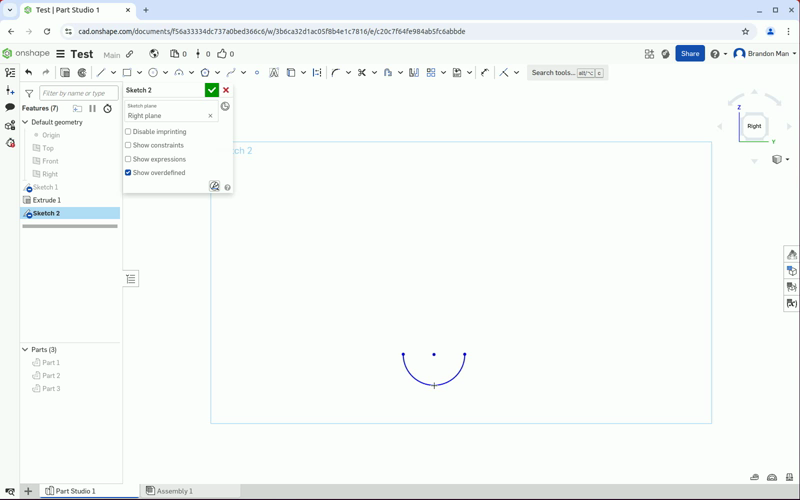
mouse_move(464, 354)
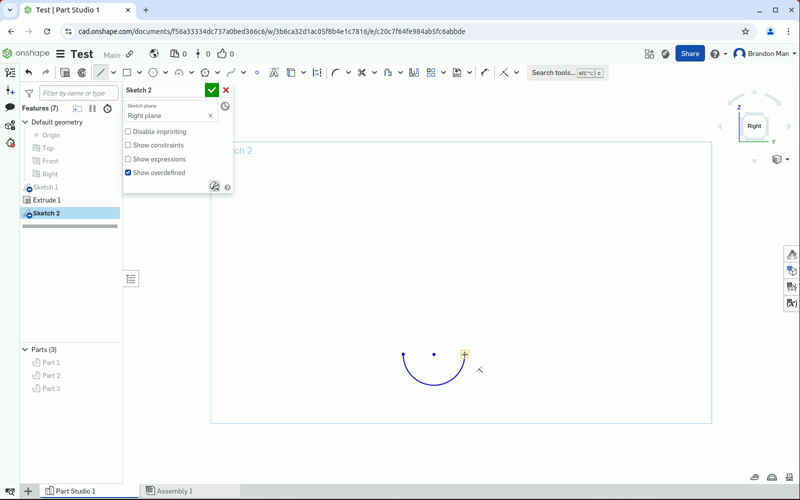
click(464, 354)
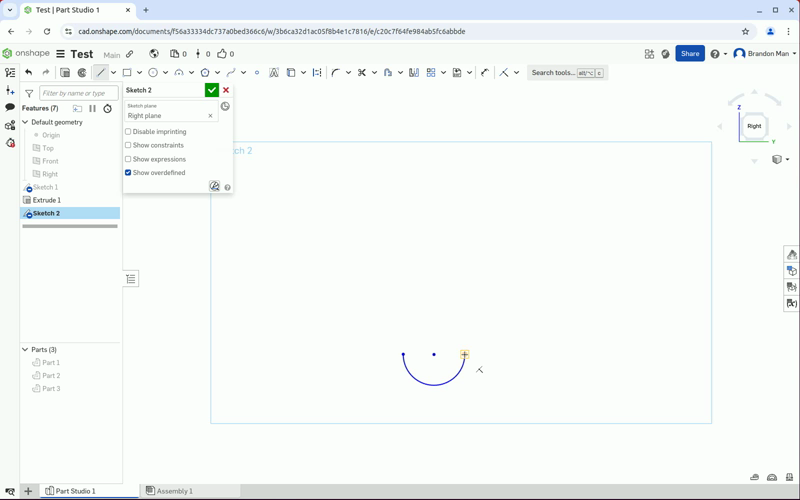
key_down(shift)
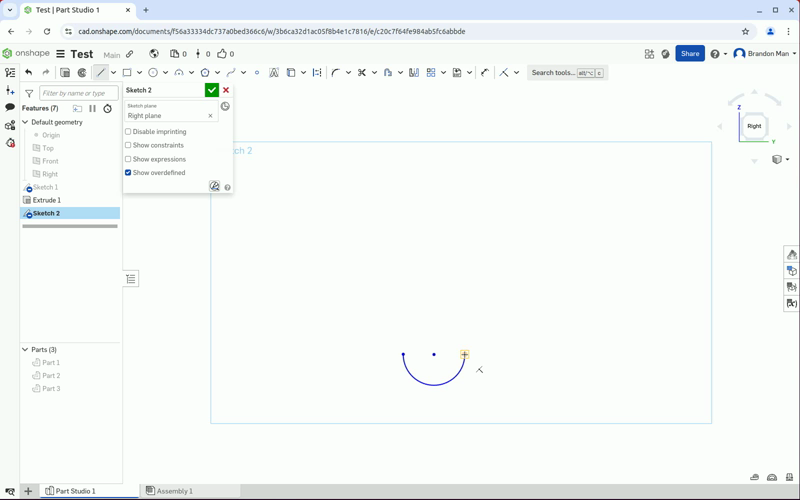
mouse_move(494, 354)
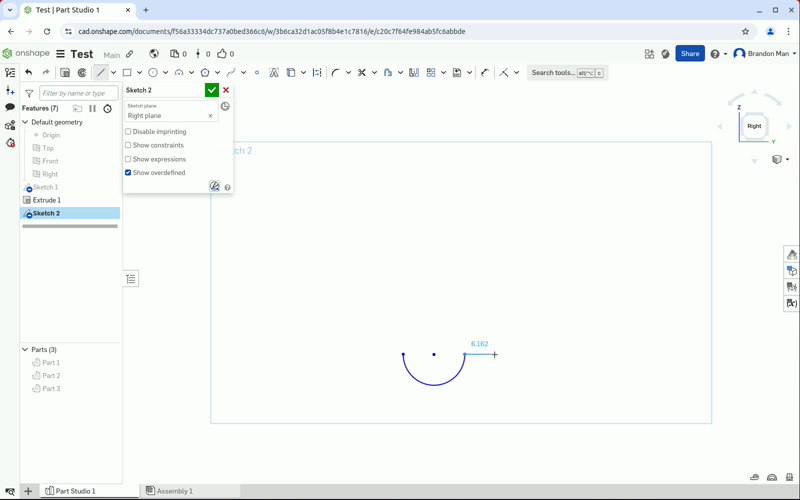
mouse_move(454, 354)
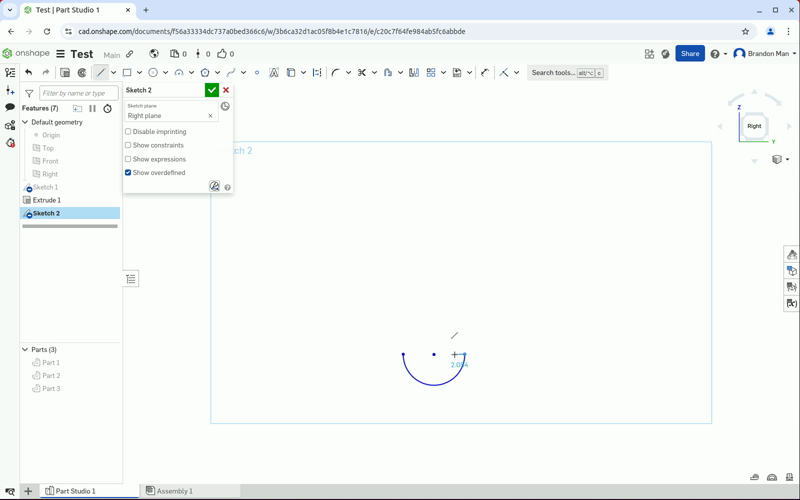
click(454, 354)
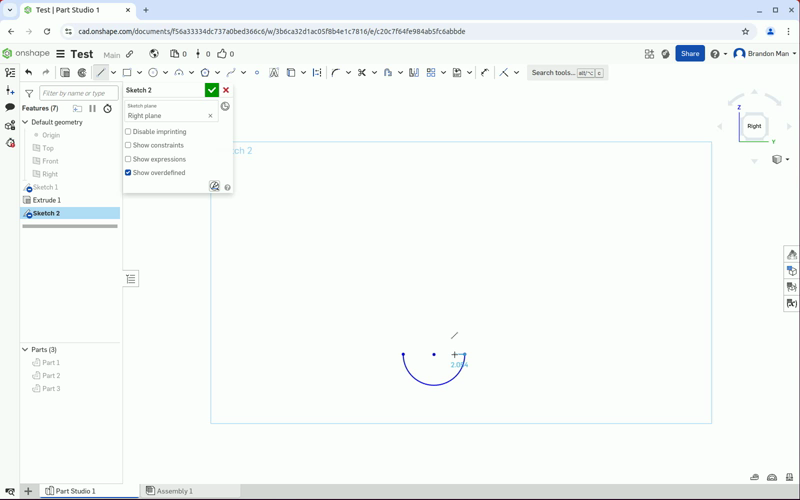
key_up(shift)
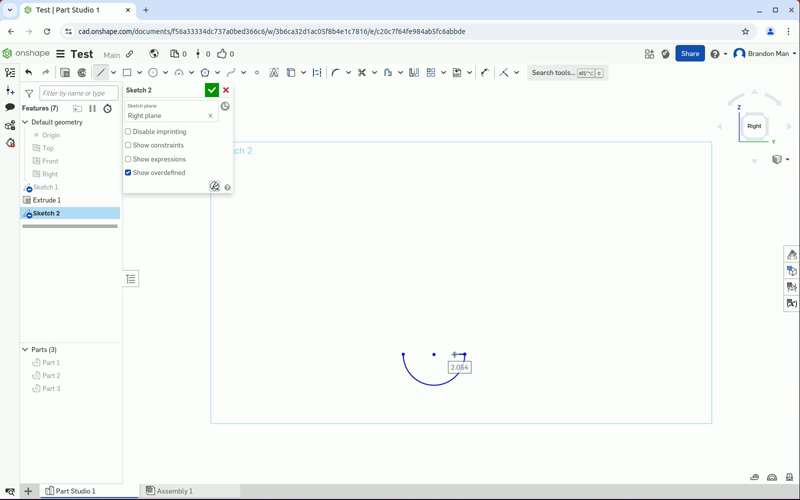
key(esc)
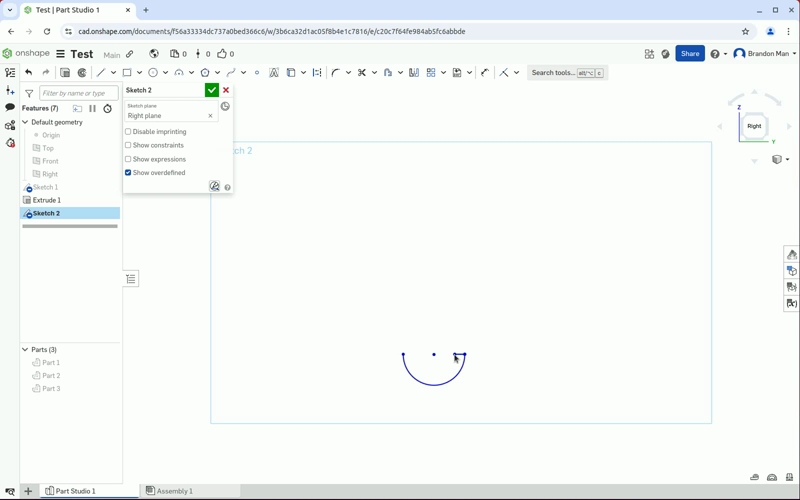
key(a)
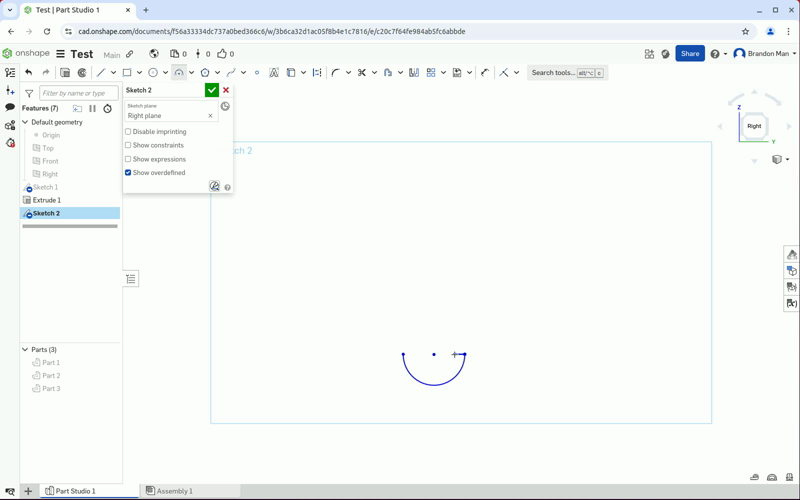
mouse_move(454, 354)
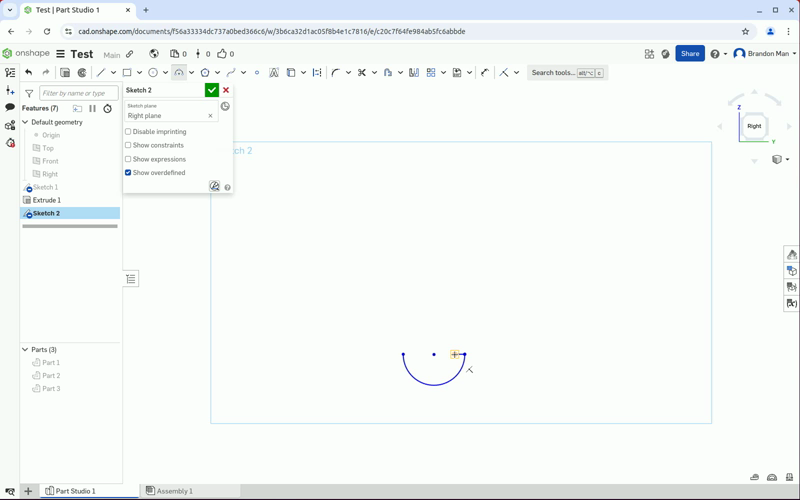
click(454, 354)
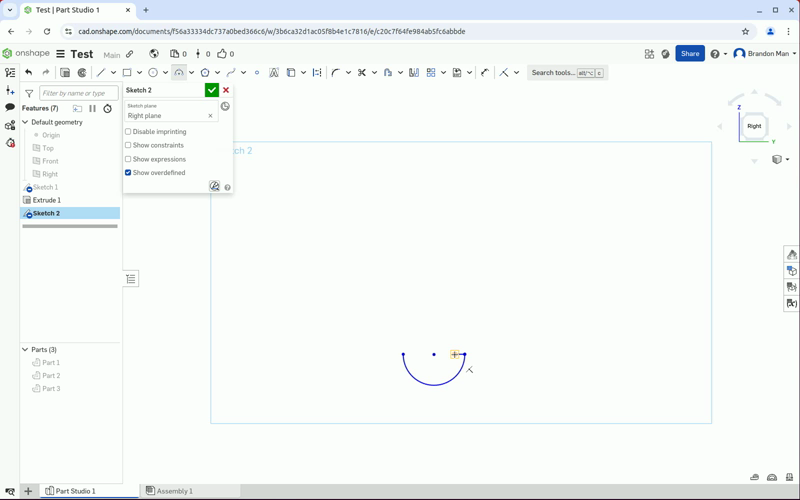
key_down(shift)
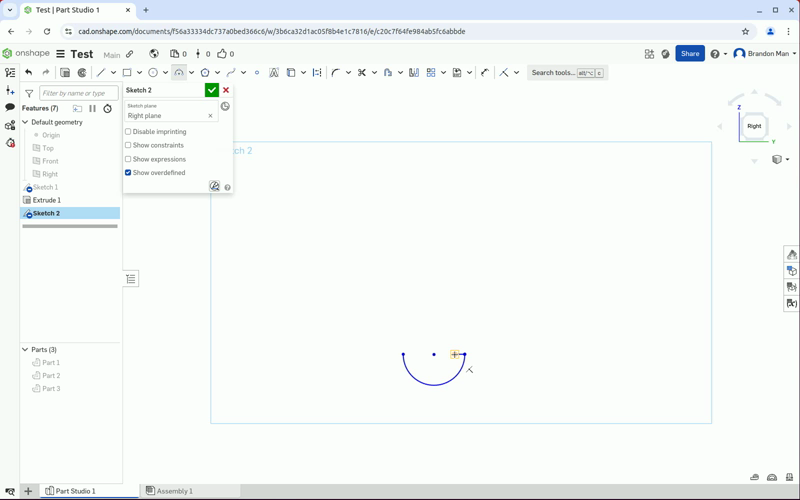
mouse_move(413, 354)
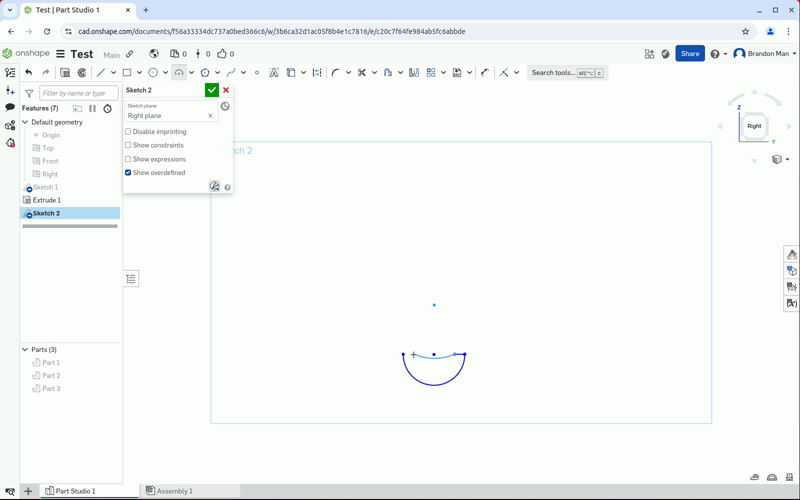
click(413, 354)
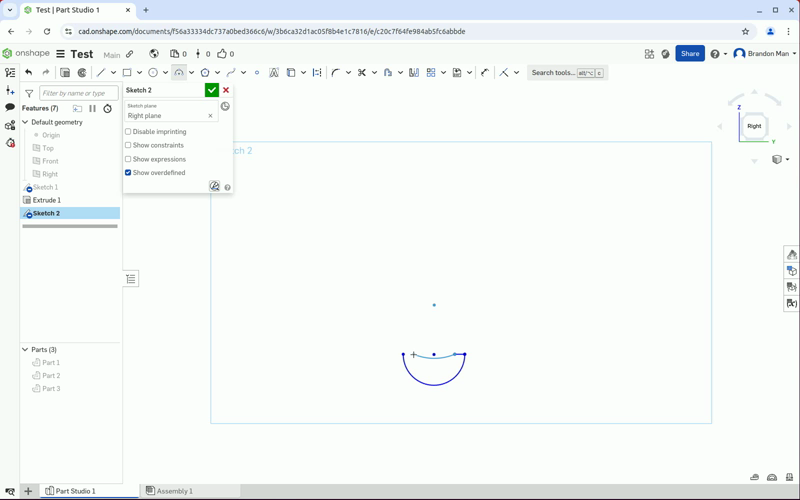
mouse_move(434, 374)
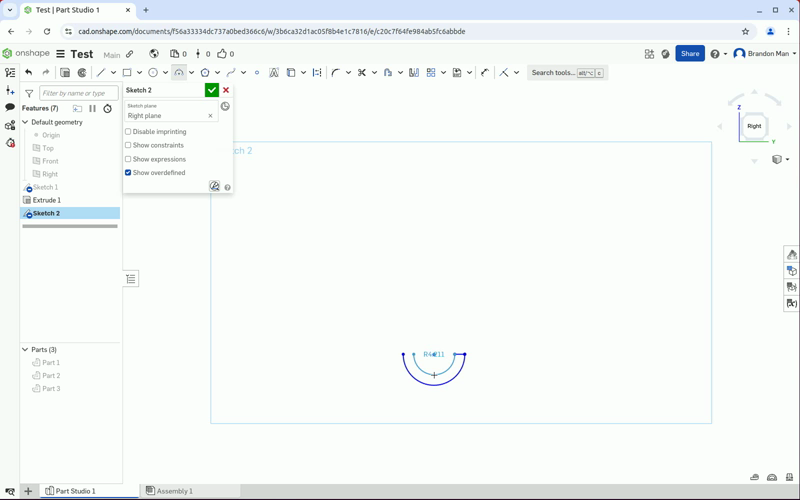
click(434, 374)
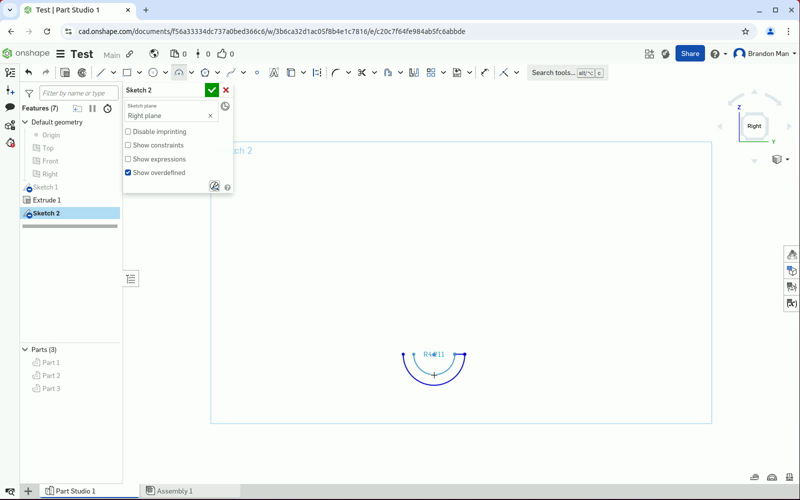
key_up(shift)
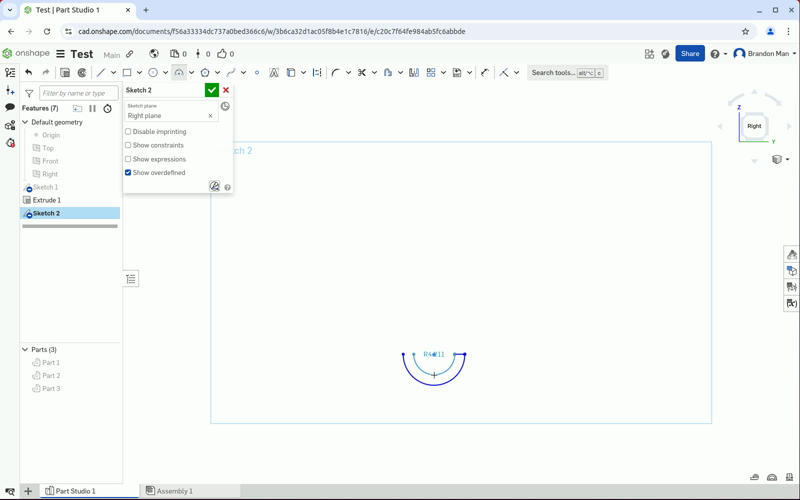
key(esc)
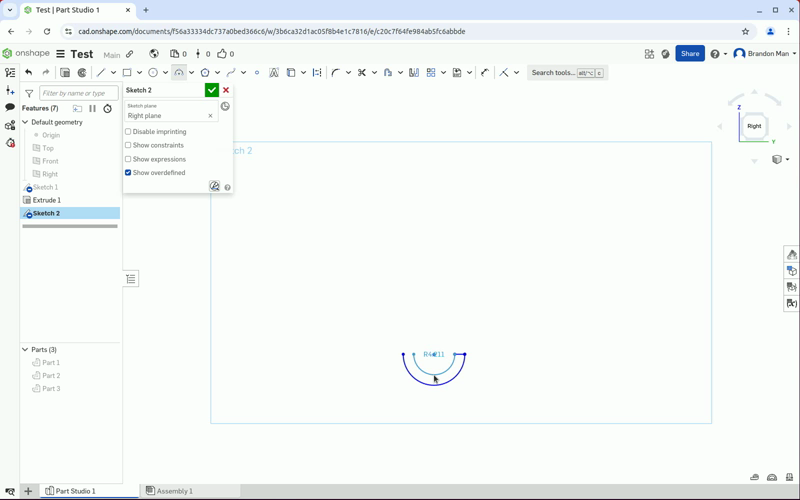
key(l)
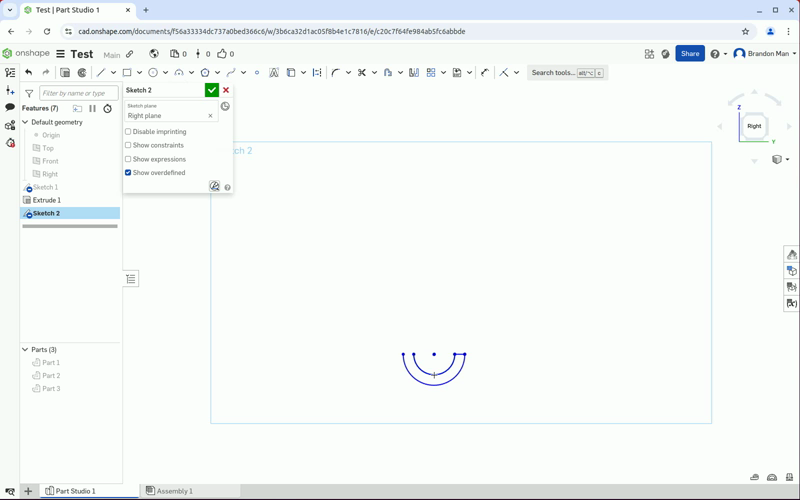
mouse_move(413, 354)
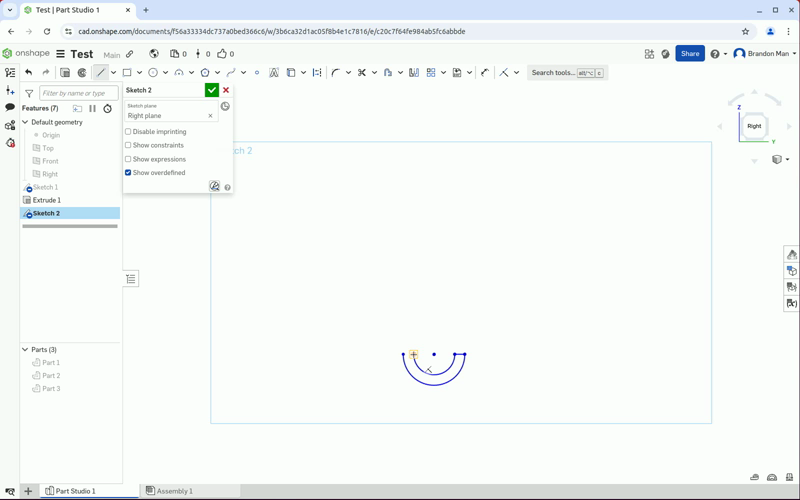
click(413, 354)
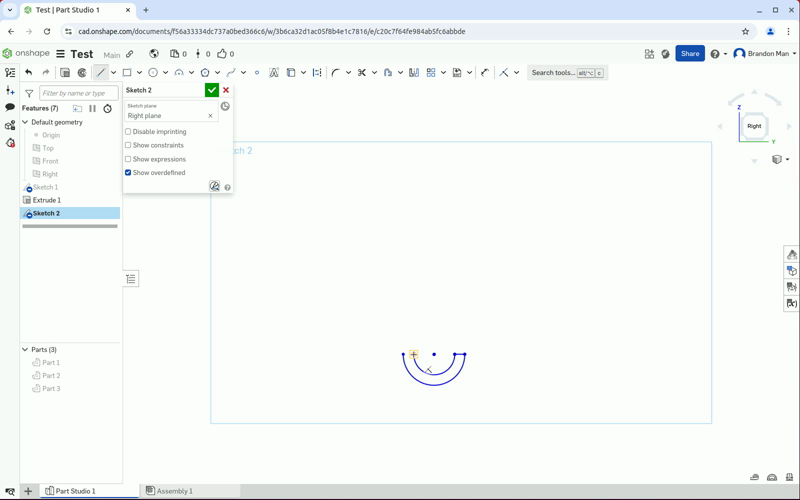
mouse_move(443, 354)
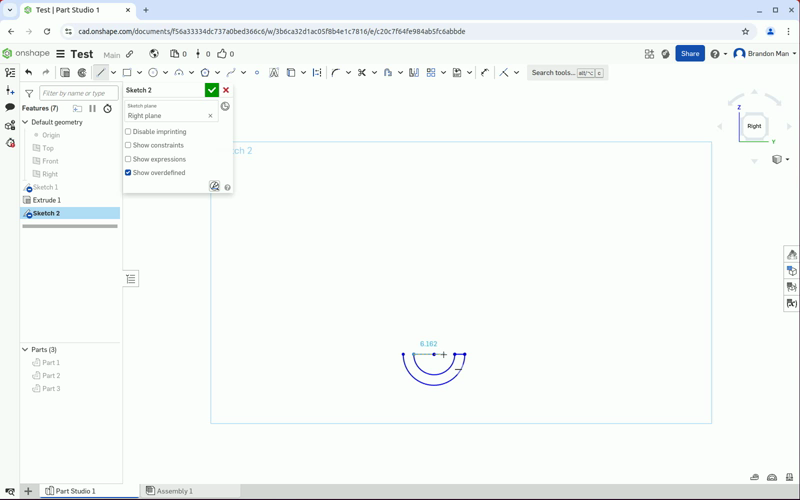
key_down(shift)
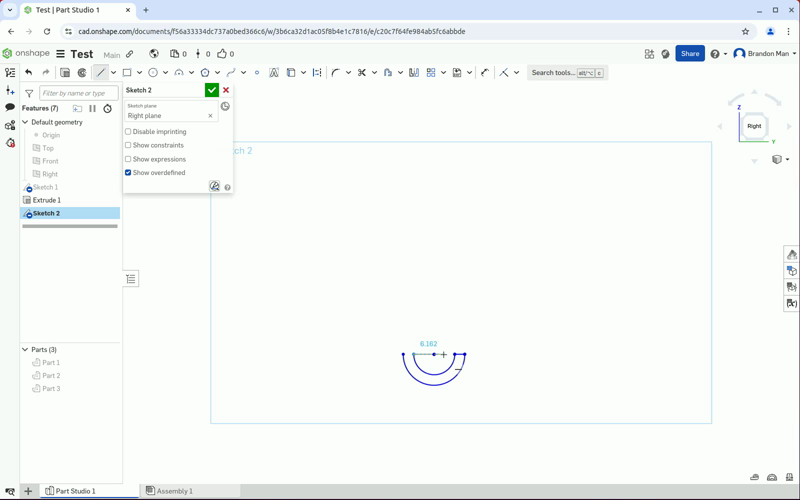
mouse_move(403, 354)
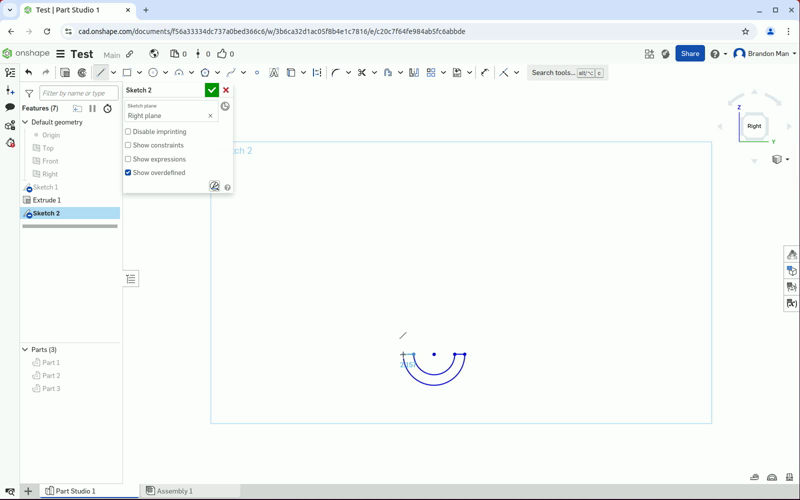
key_up(shift)
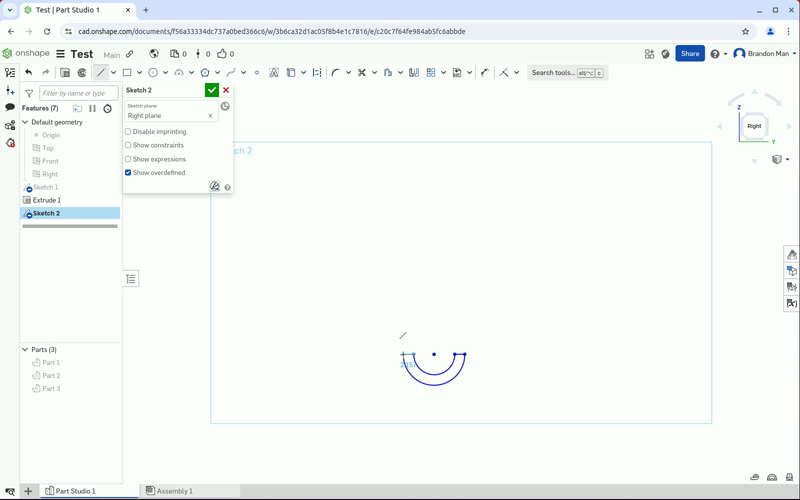
click(403, 354)
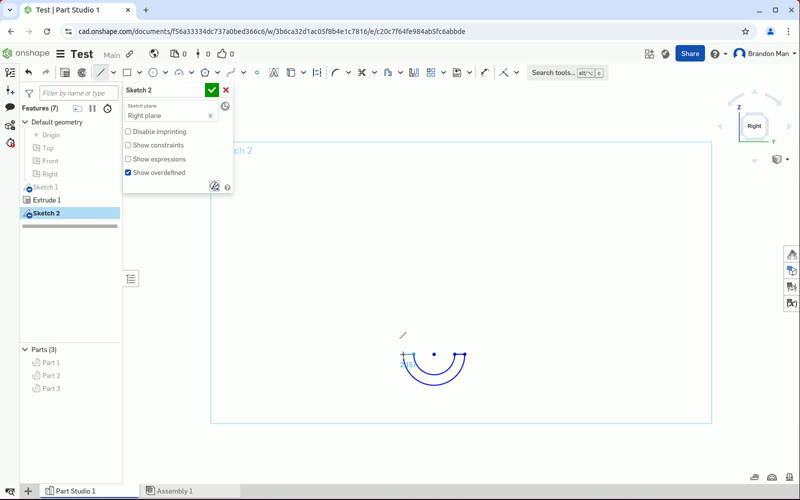
key(esc)
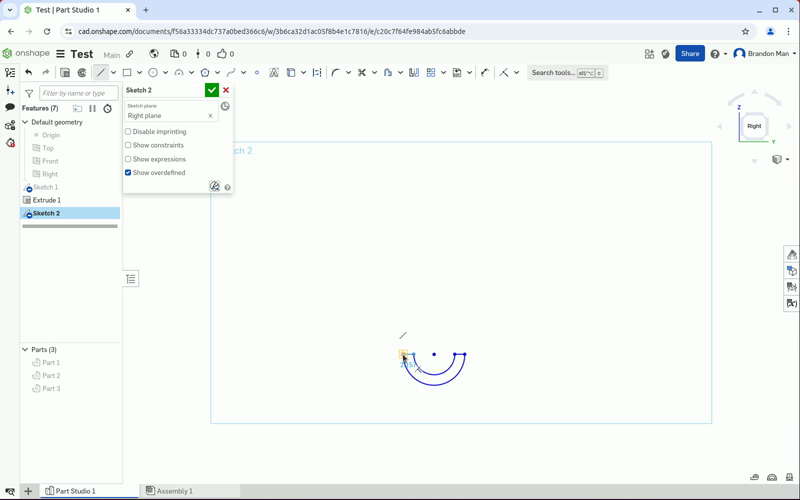
mouse_move(441, 359)
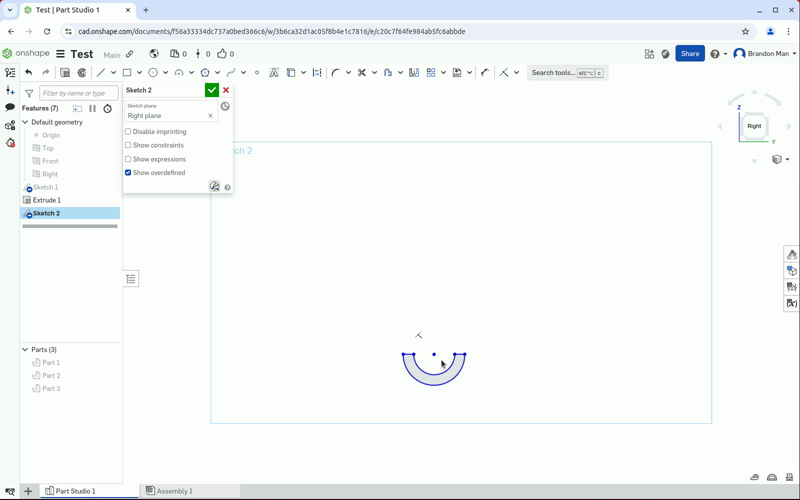
scroll(6)
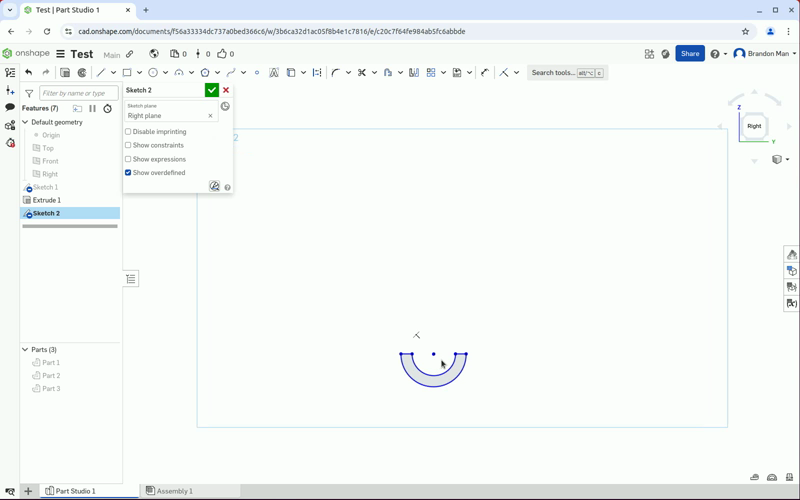
scroll(6)
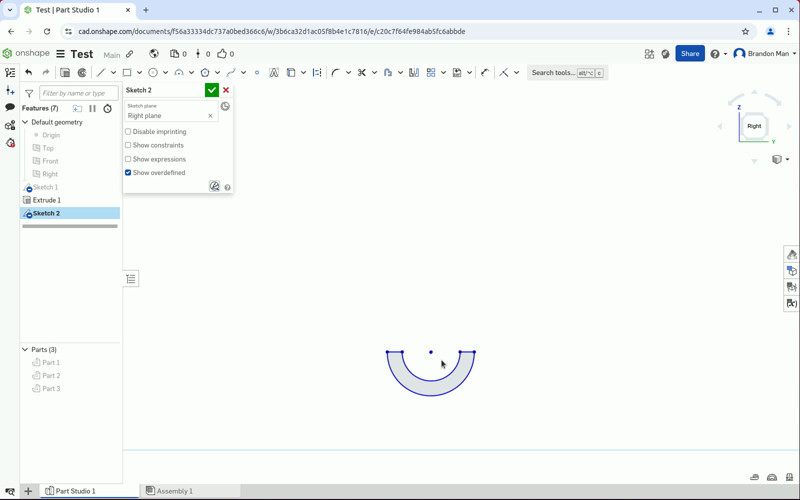
scroll(6)
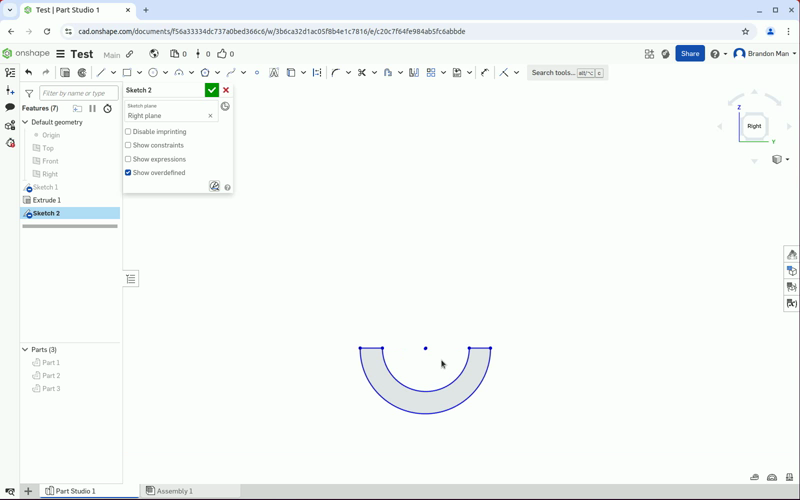
scroll(6)
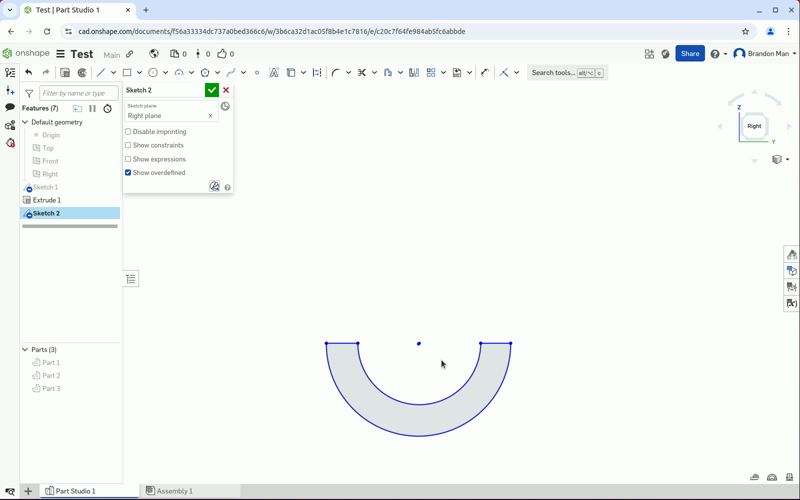
scroll(6)
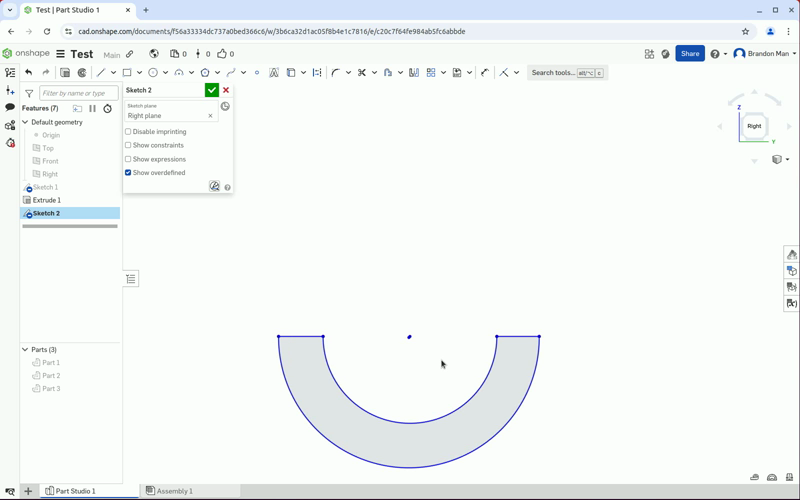
scroll(6)
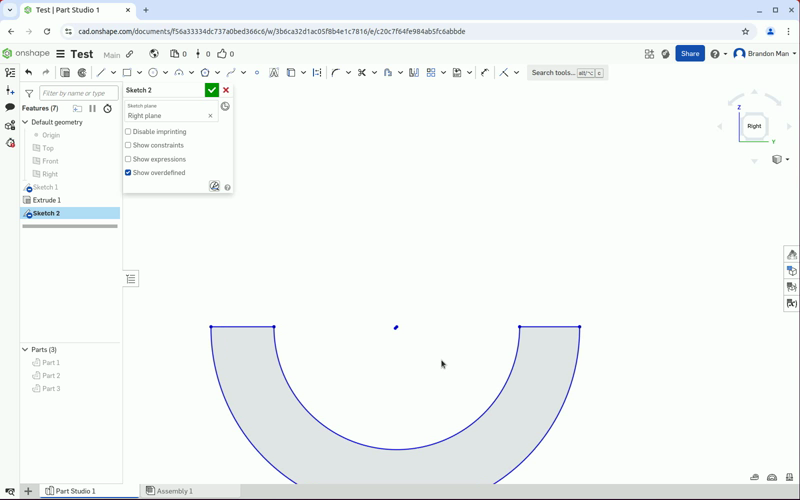
scroll(6)
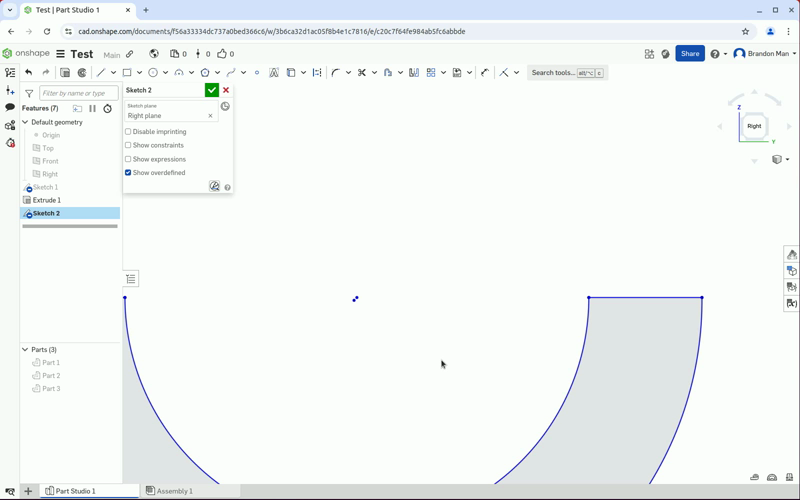
click(441, 359)
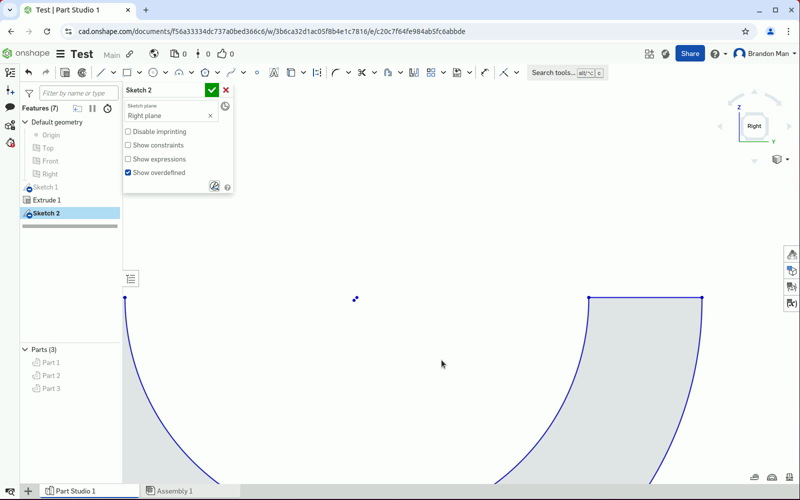
scroll(-6)
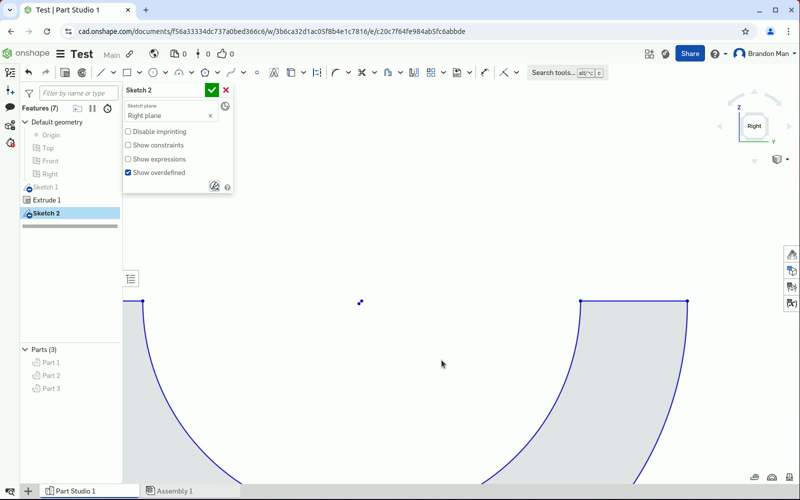
scroll(-6)
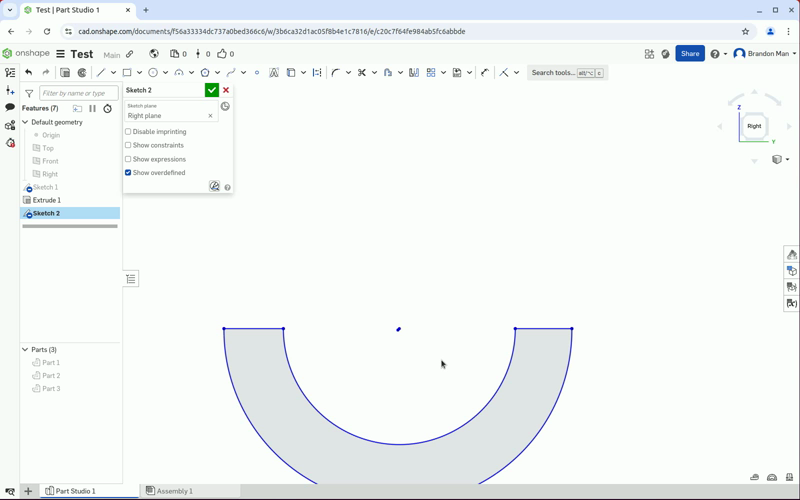
scroll(-6)
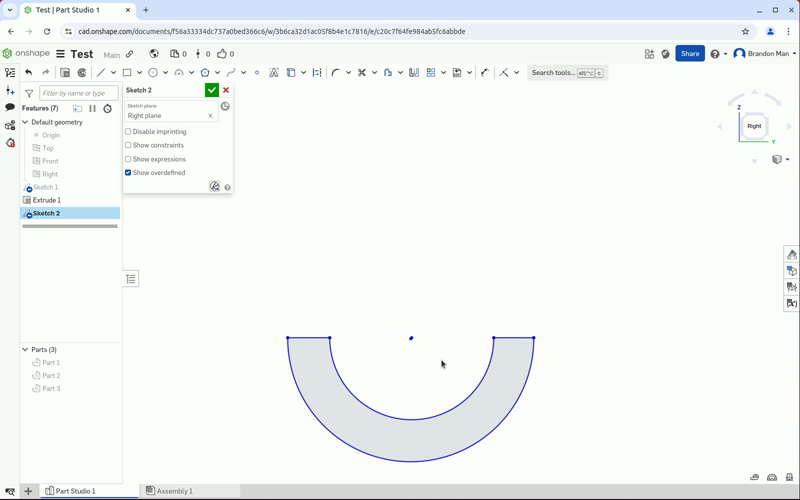
scroll(-6)
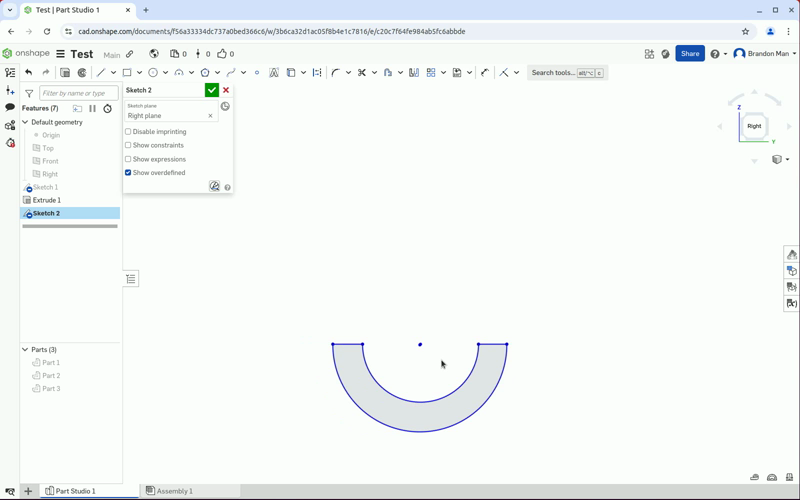
scroll(-6)
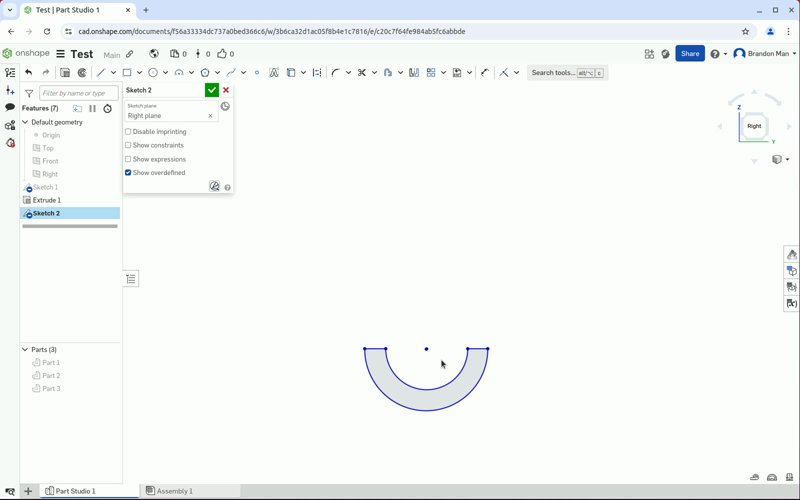
scroll(-6)
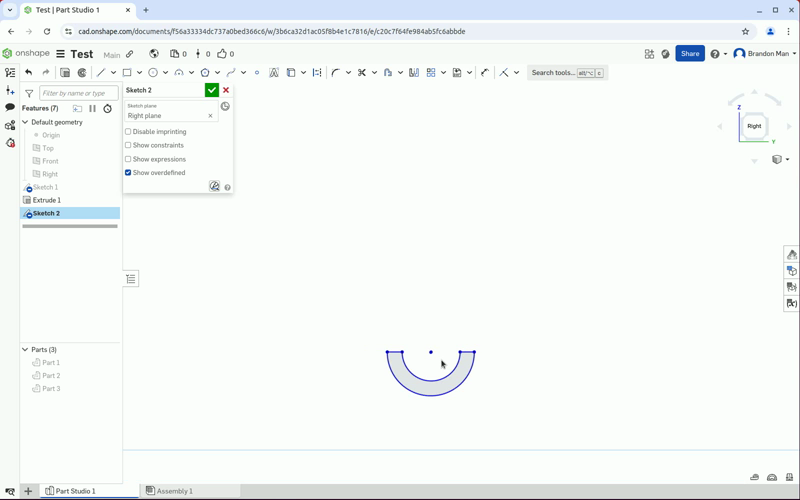
scroll(-6)
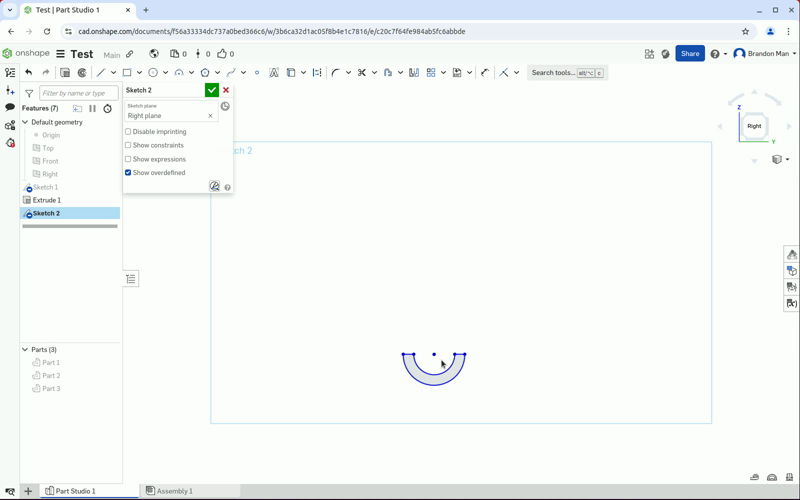
mouse_move(73, 352)
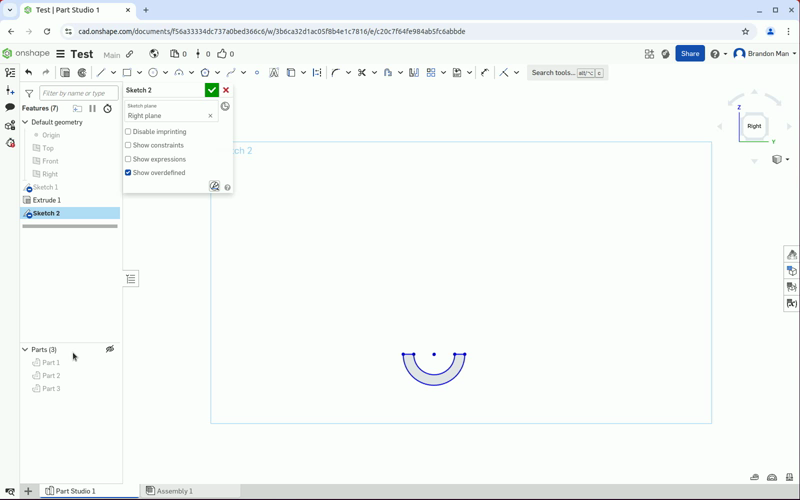
key(shift+y)
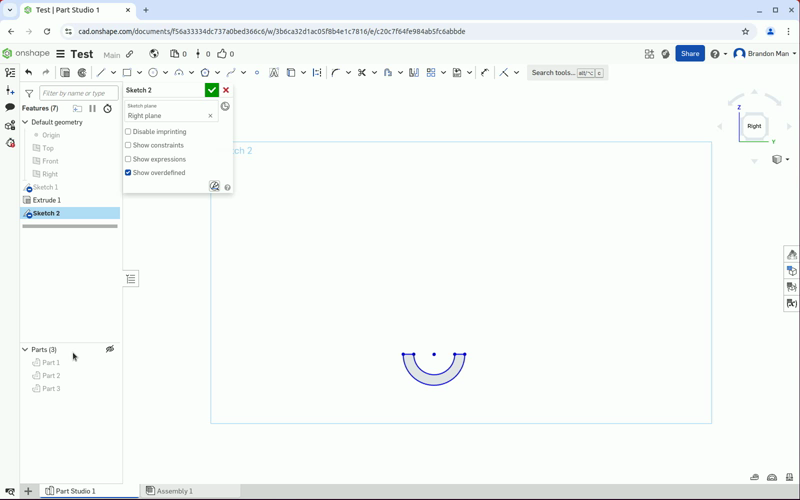
key(shift+e)
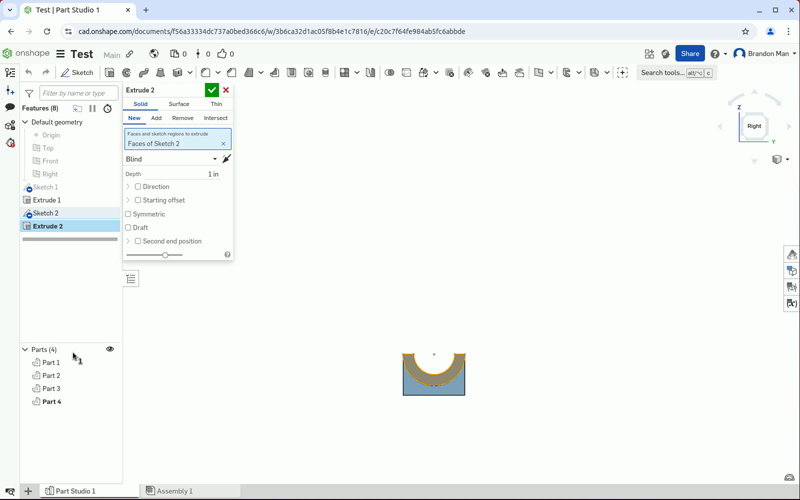
mouse_move(143, 106)
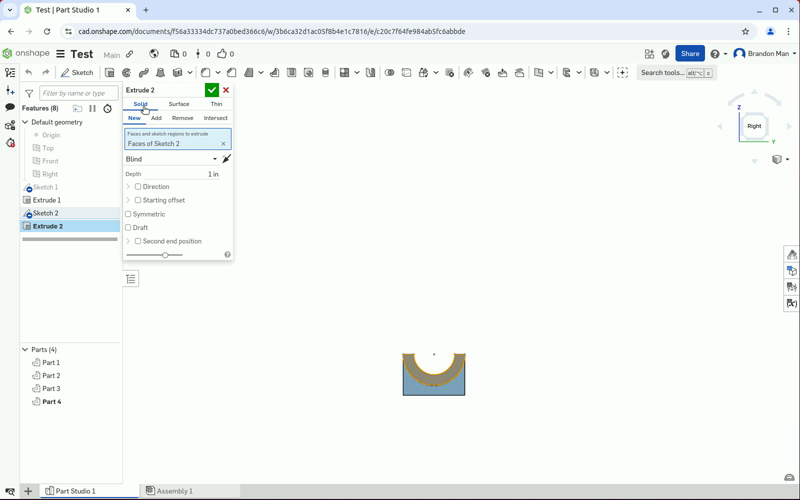
click(143, 106)
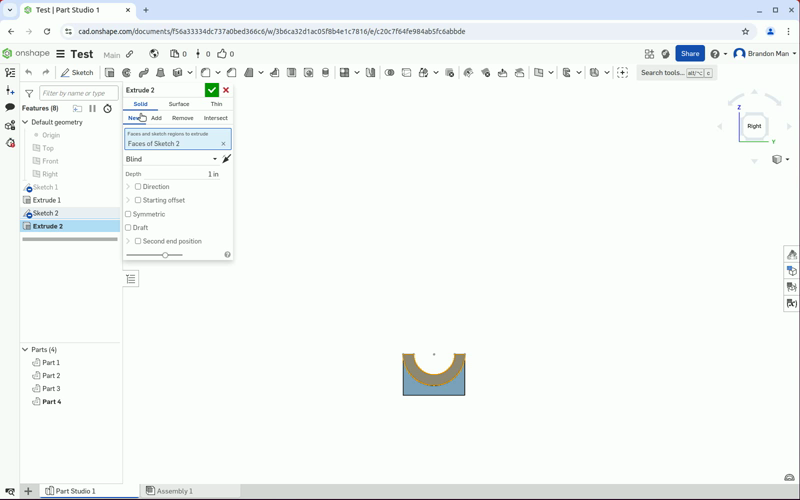
mouse_move(137, 120)
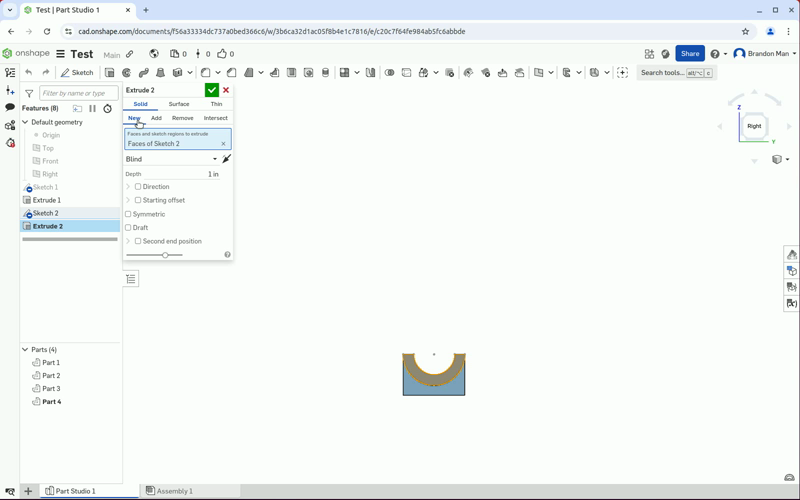
click(137, 120)
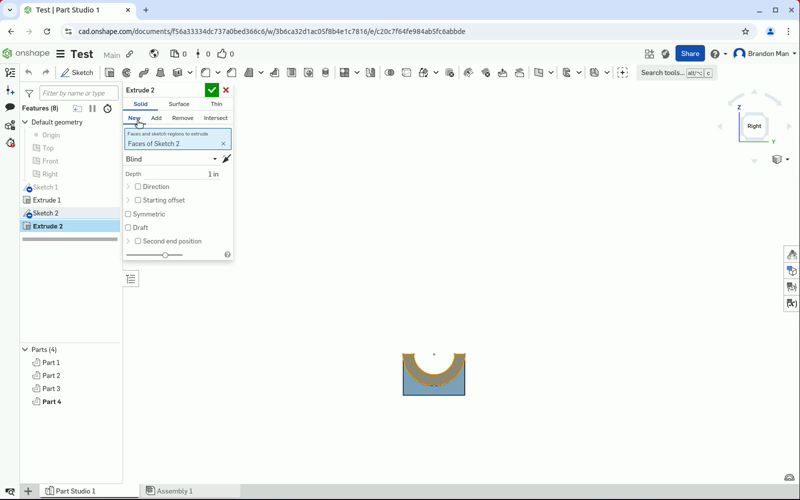
key(tab, 4)
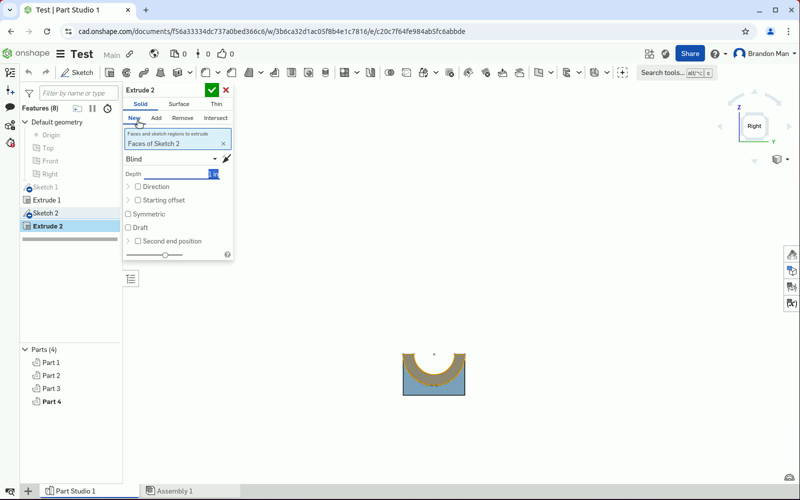
text(2.166)
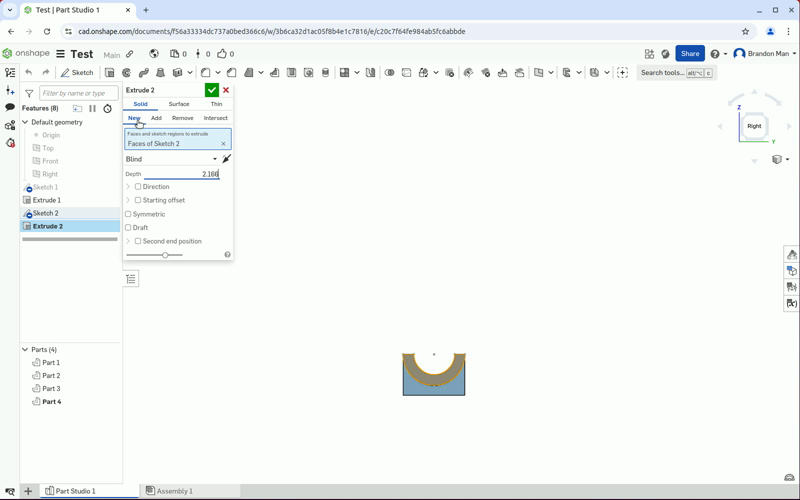
key(enter)
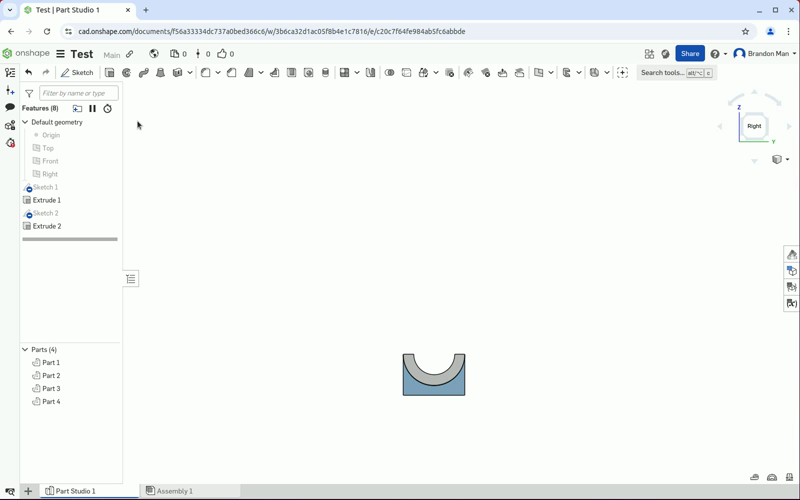
key(shift+h)
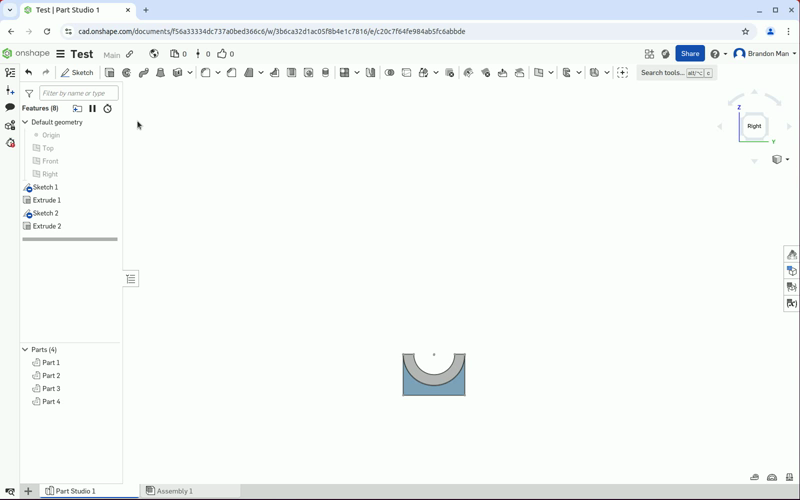
key(shift+h)
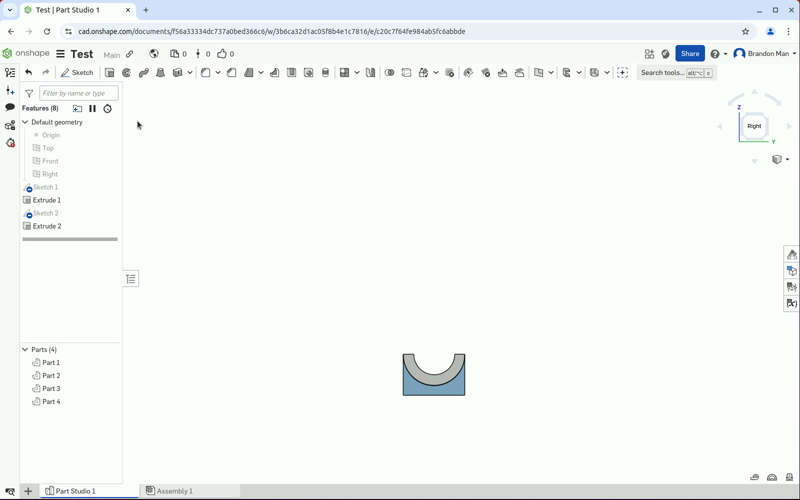
mouse_move(73, 189)
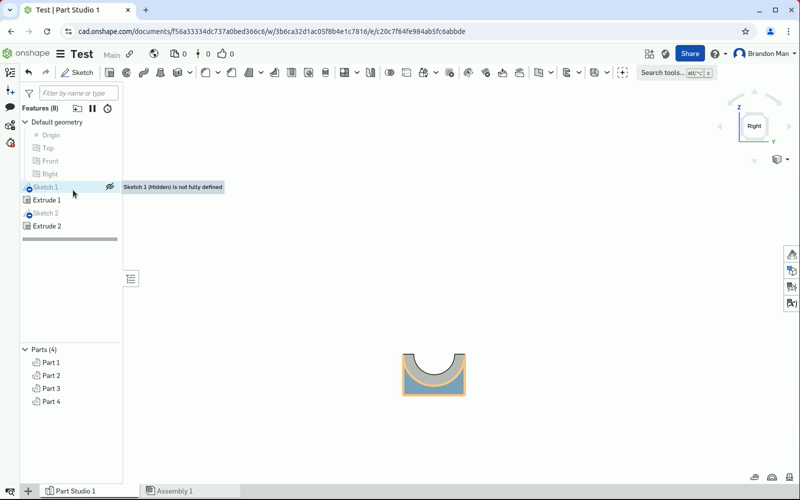
click(73, 189)
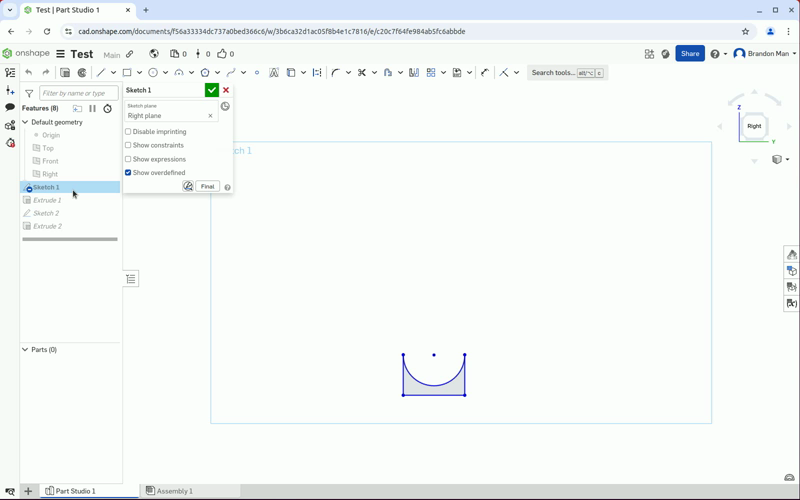
mouse_move(229, 92)
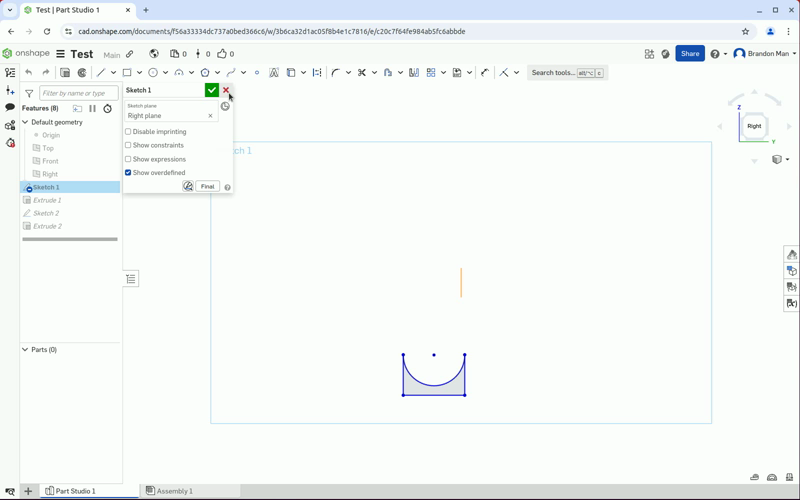
click(229, 92)
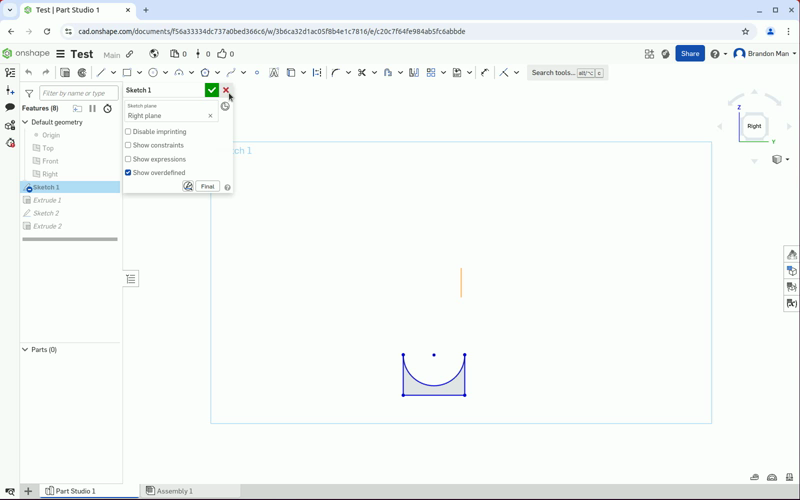
key(shift+s)
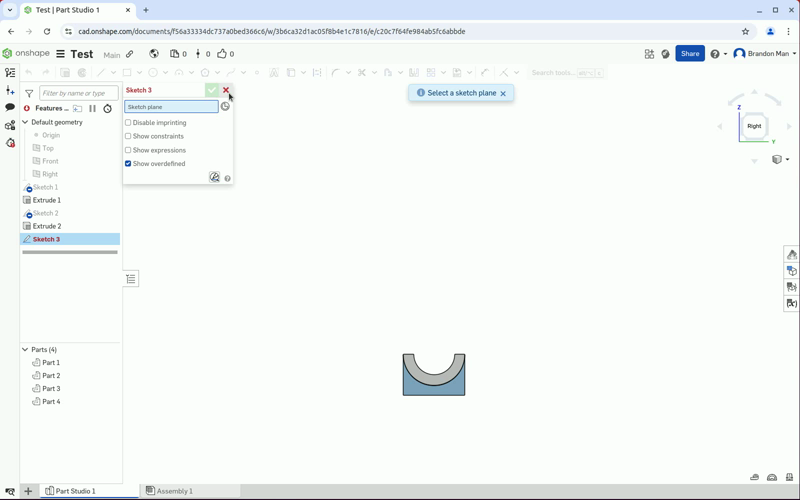
mouse_move(73, 176)
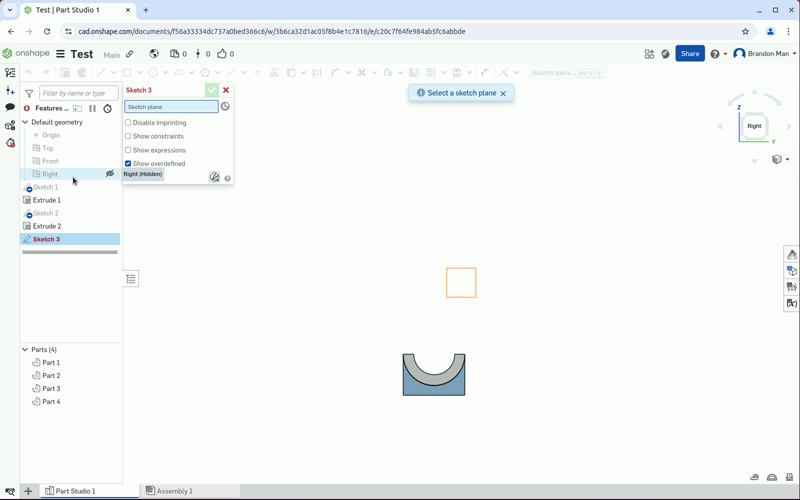
click(73, 176)
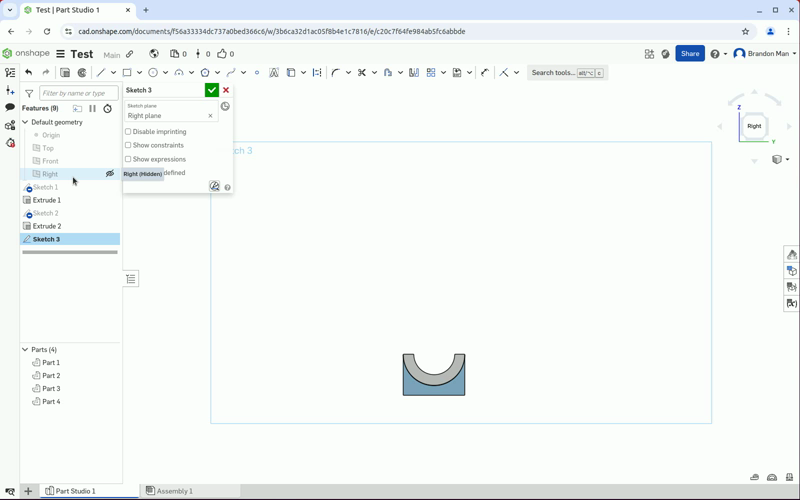
mouse_move(73, 352)
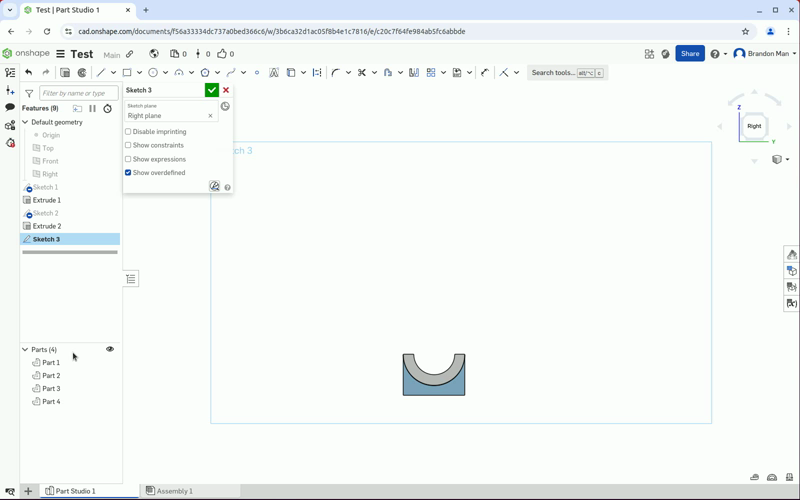
key(y)
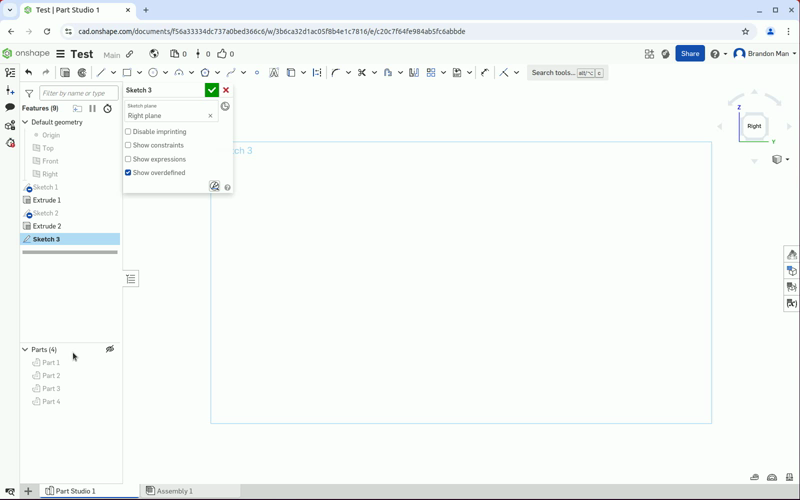
key(a)
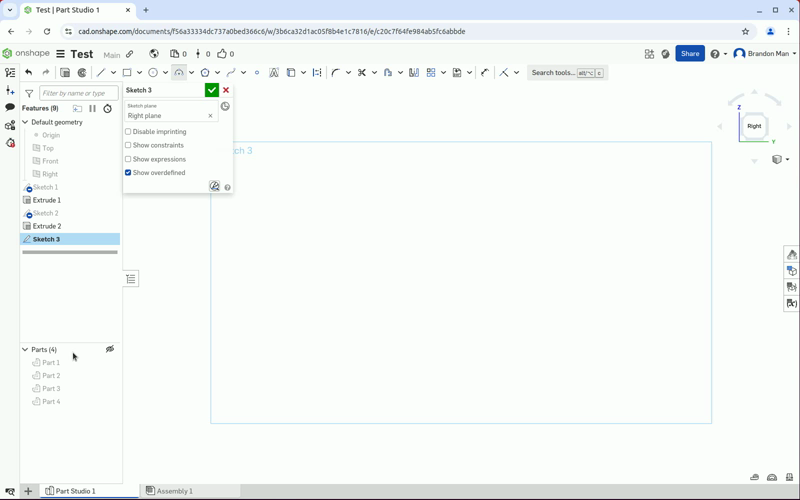
key_down(shift)
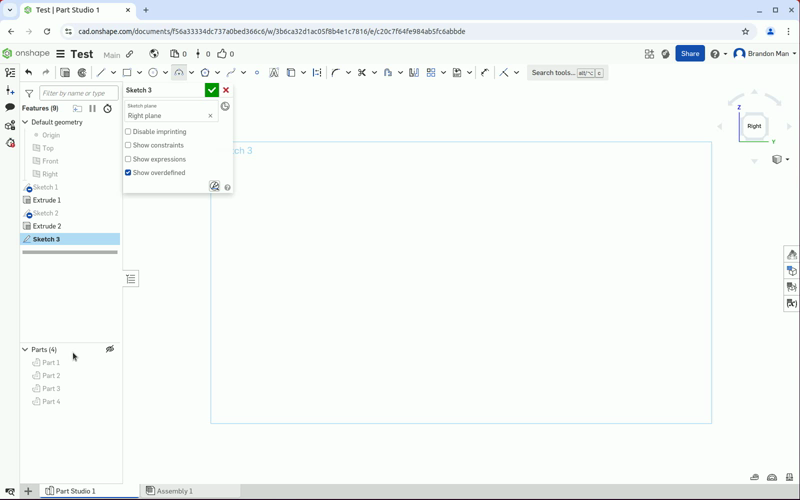
mouse_move(403, 354)
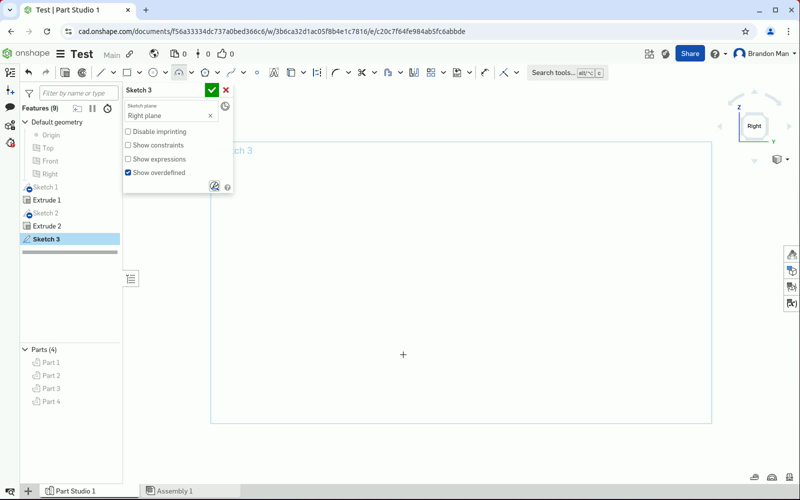
click(403, 354)
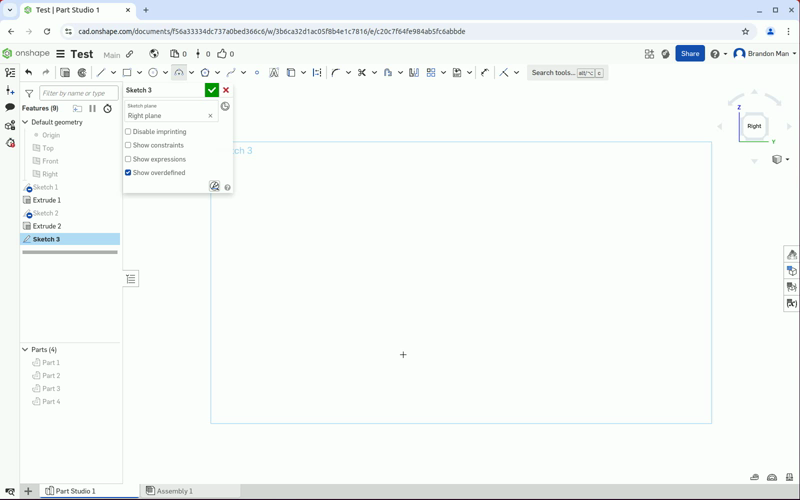
key_up(shift)
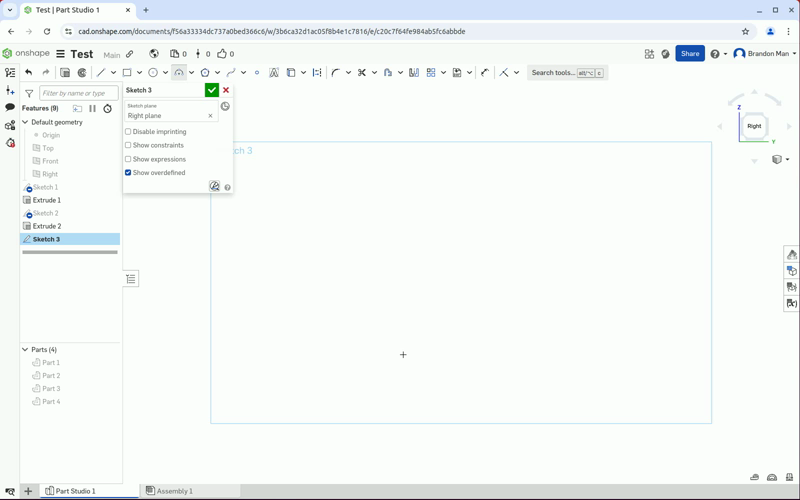
key_down(shift)
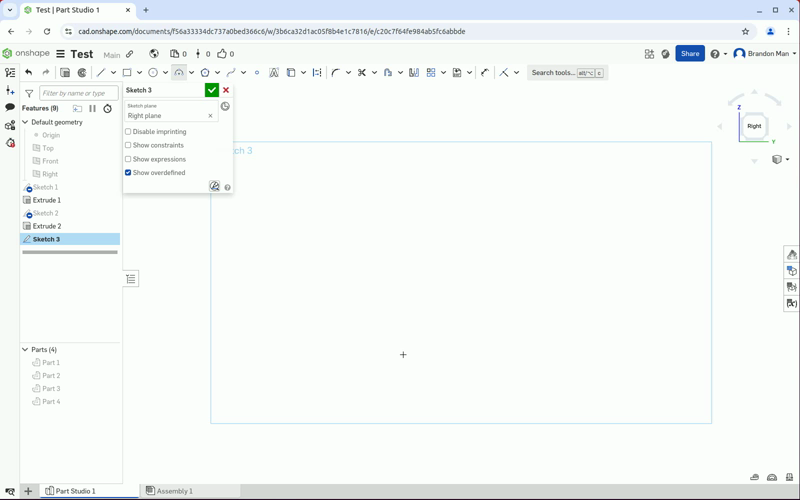
mouse_move(464, 354)
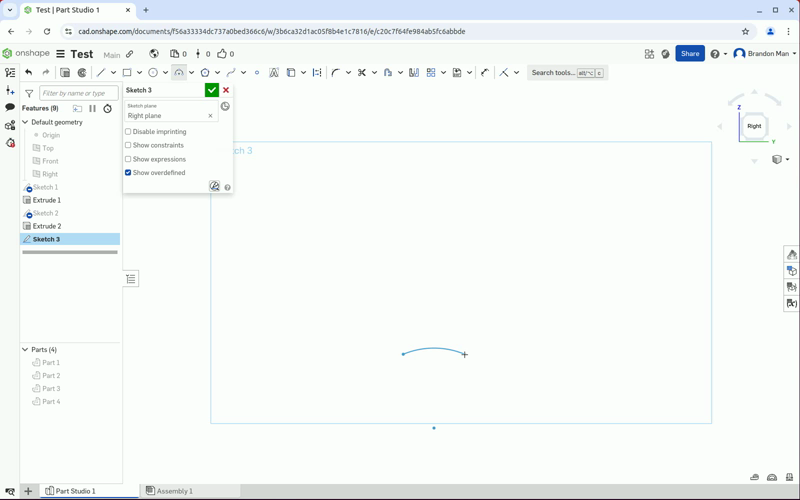
click(464, 354)
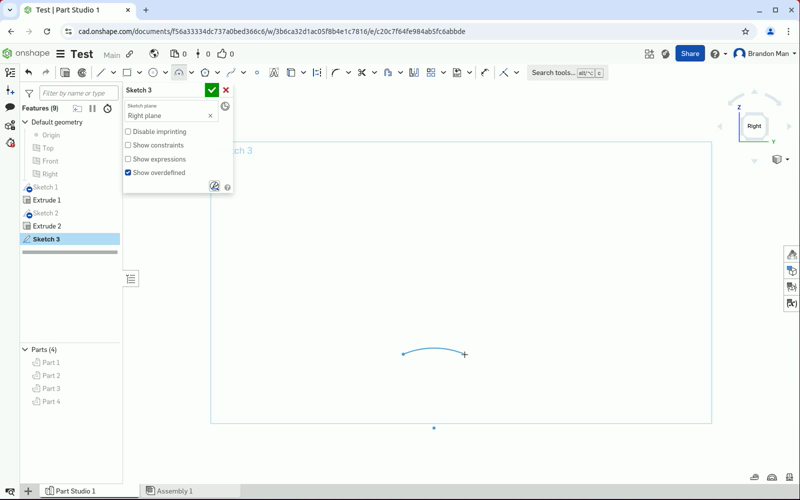
mouse_move(434, 385)
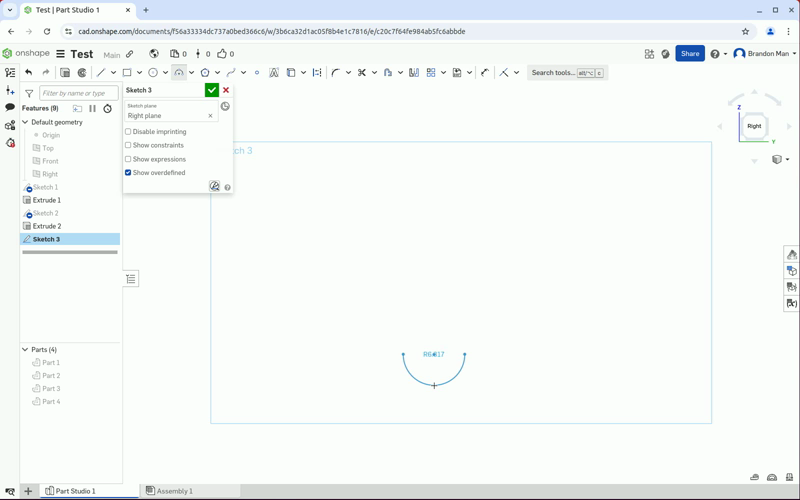
click(434, 385)
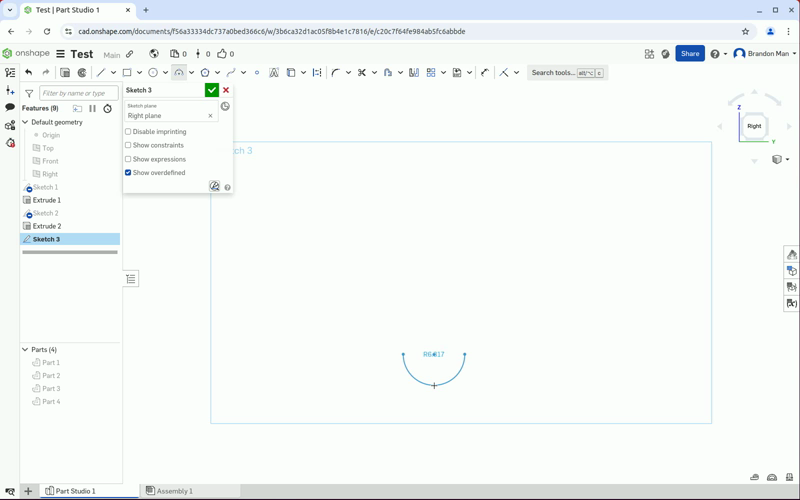
key_up(shift)
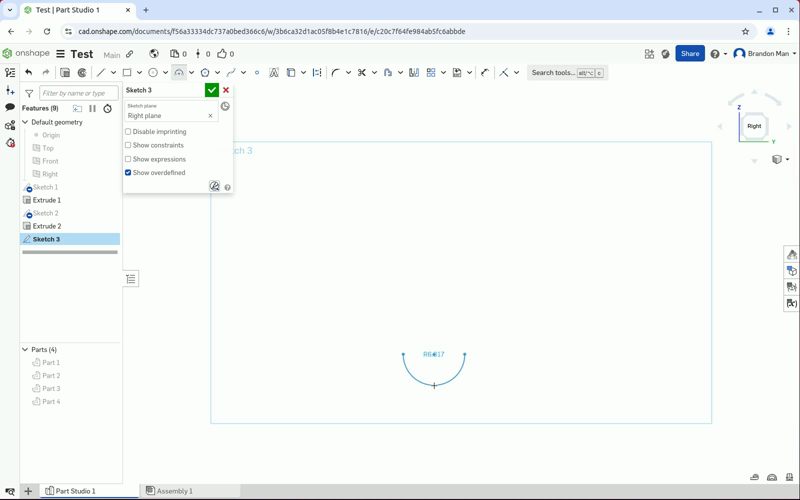
key(esc)
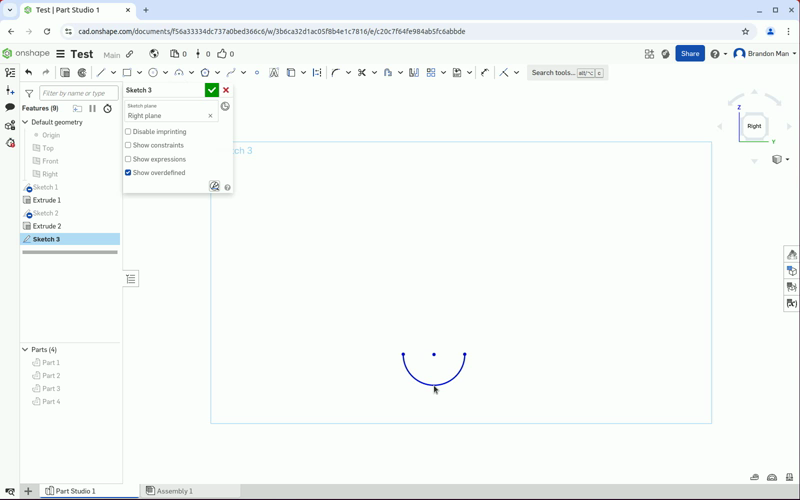
key(l)
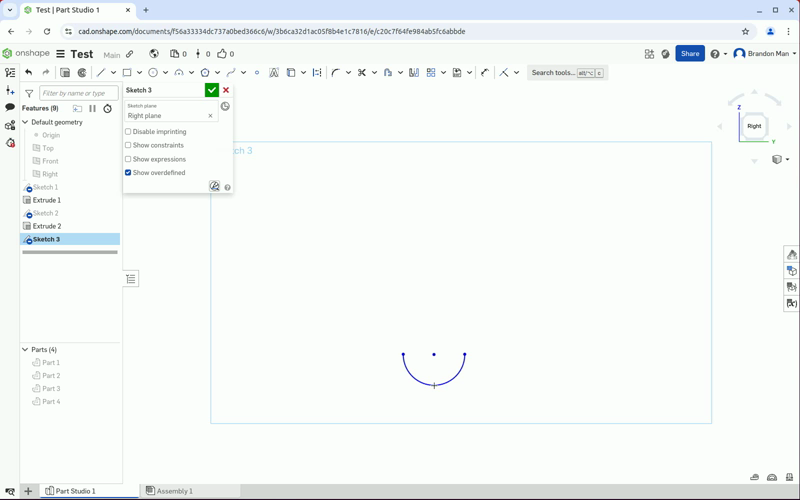
mouse_move(464, 354)
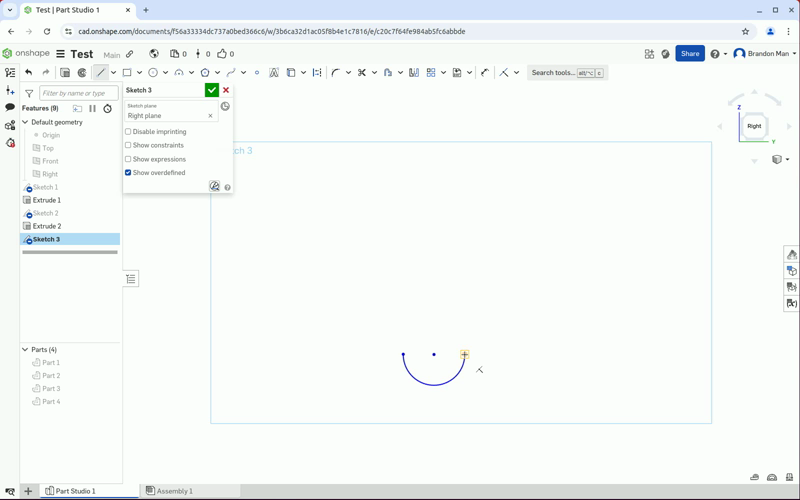
click(464, 354)
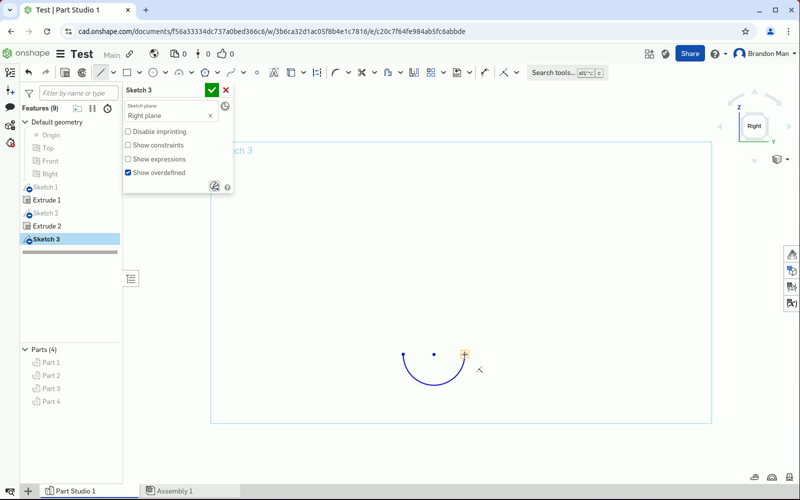
key_down(shift)
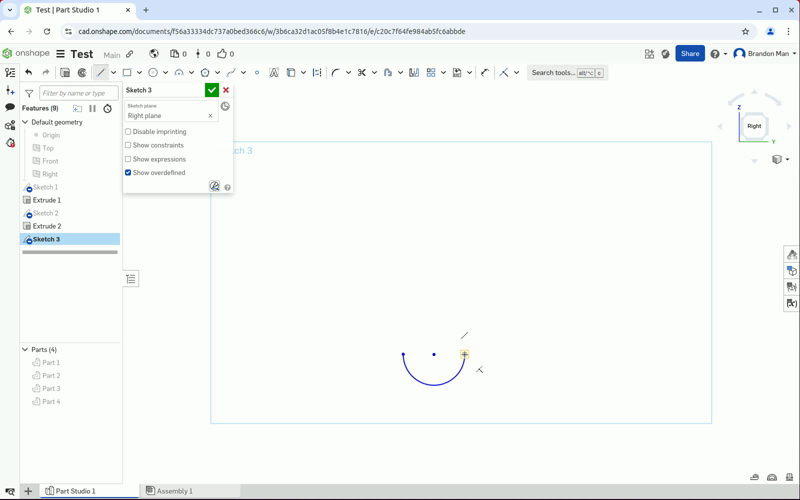
mouse_move(494, 354)
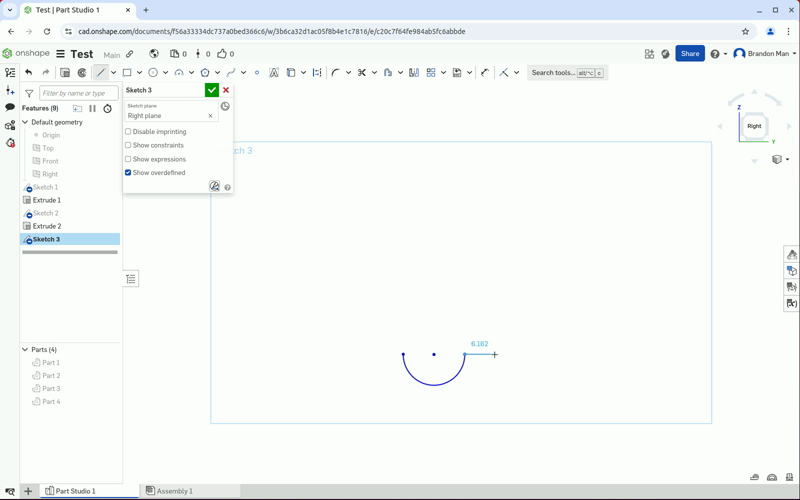
mouse_move(454, 354)
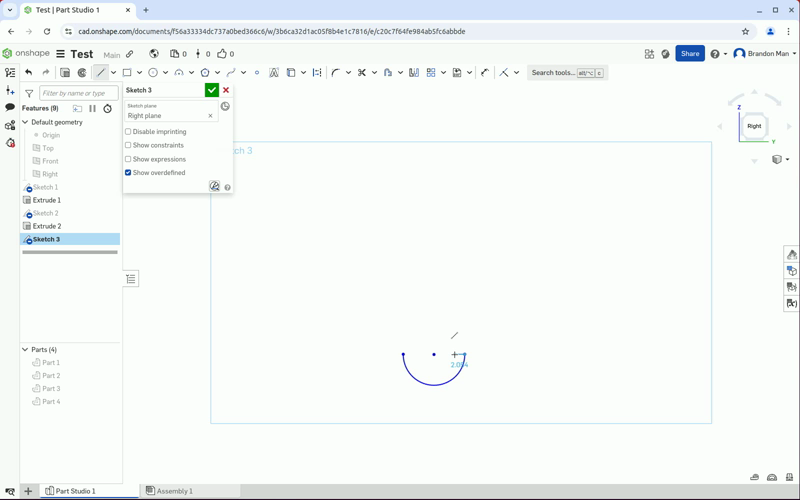
click(454, 354)
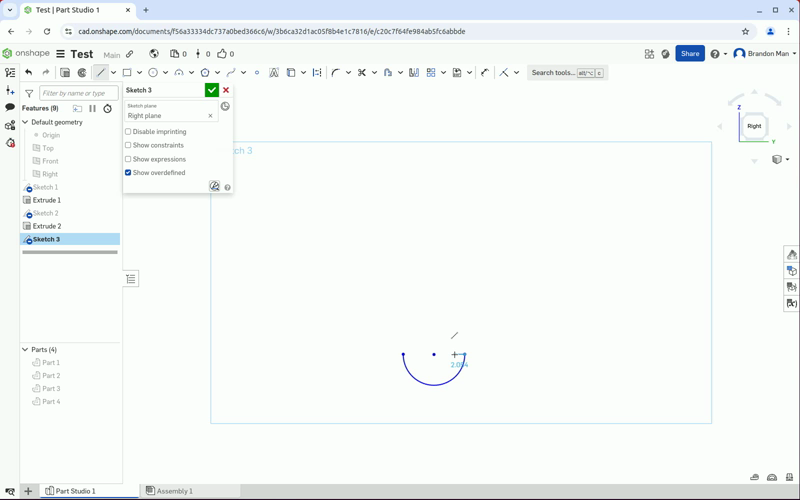
key_up(shift)
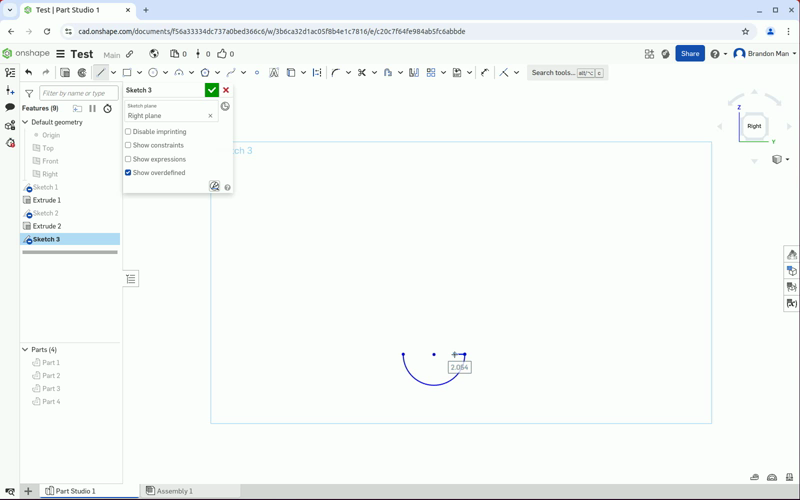
key(esc)
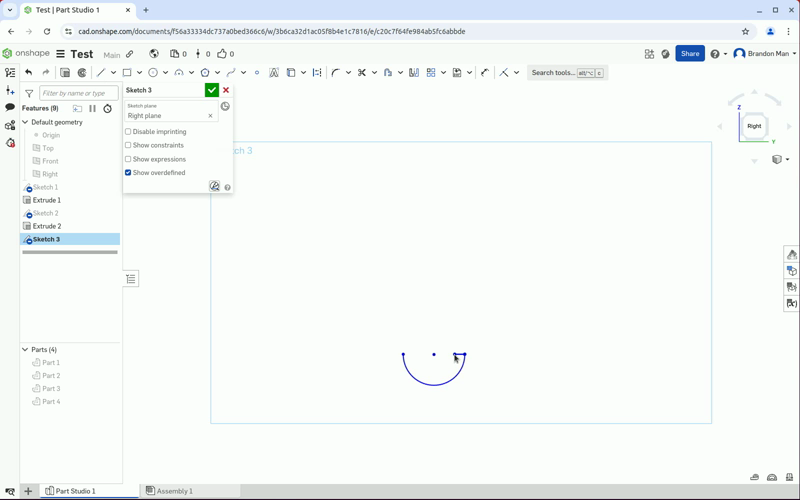
key(a)
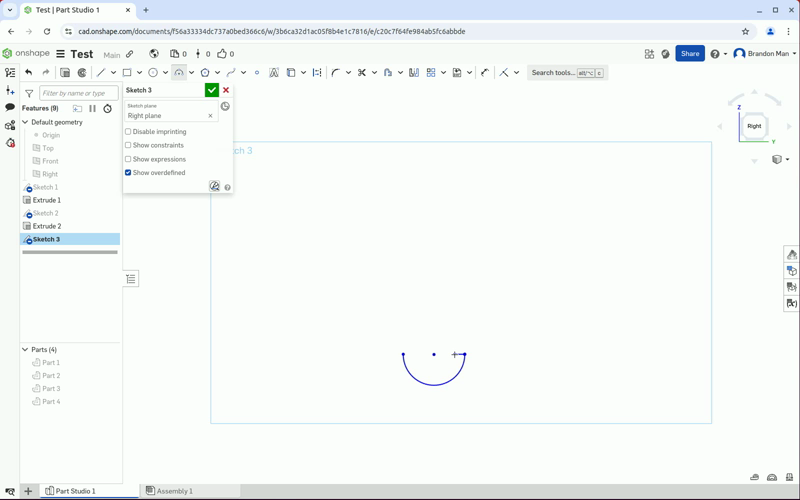
mouse_move(454, 354)
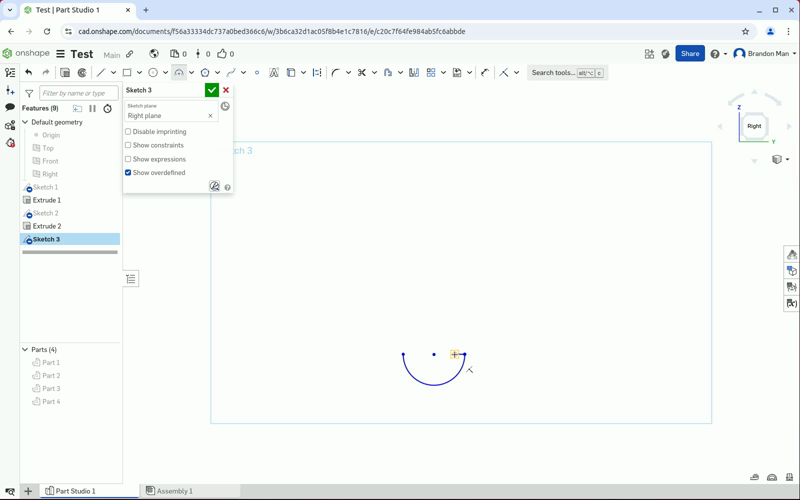
click(454, 354)
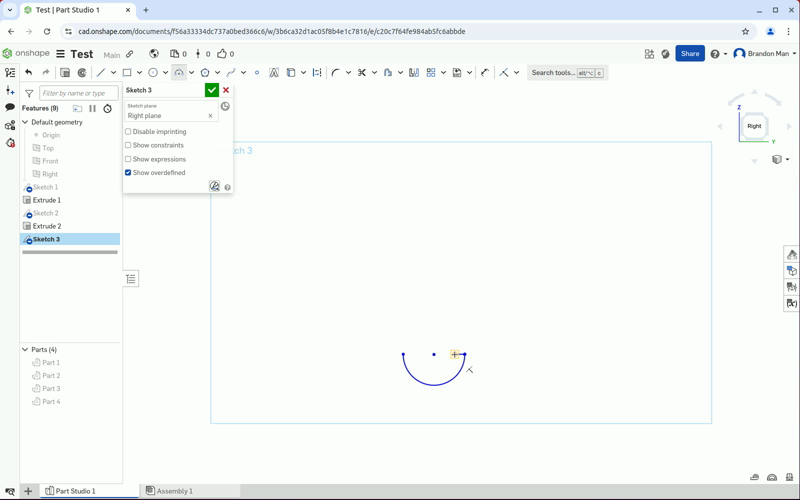
key_down(shift)
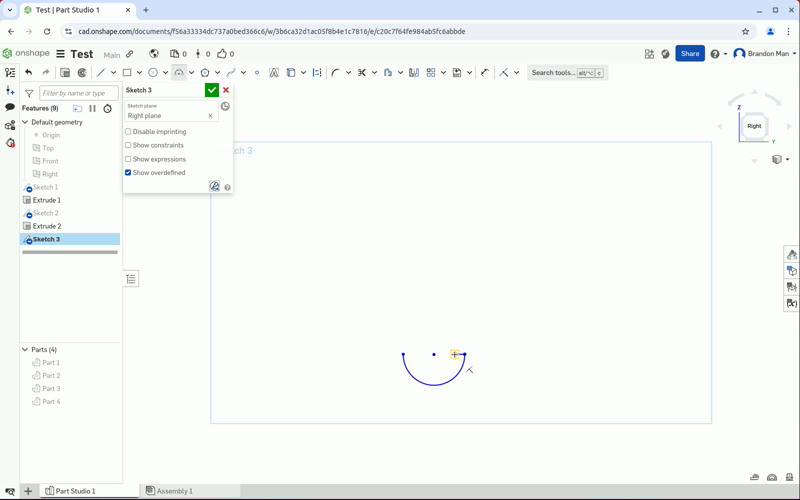
mouse_move(413, 354)
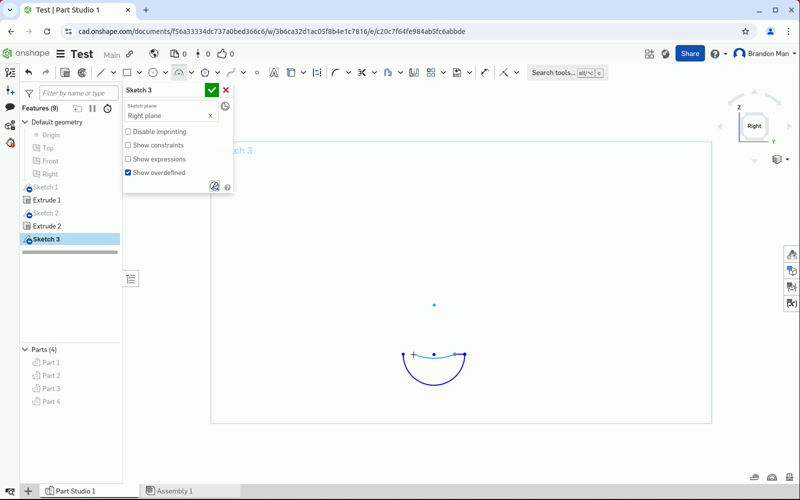
click(413, 354)
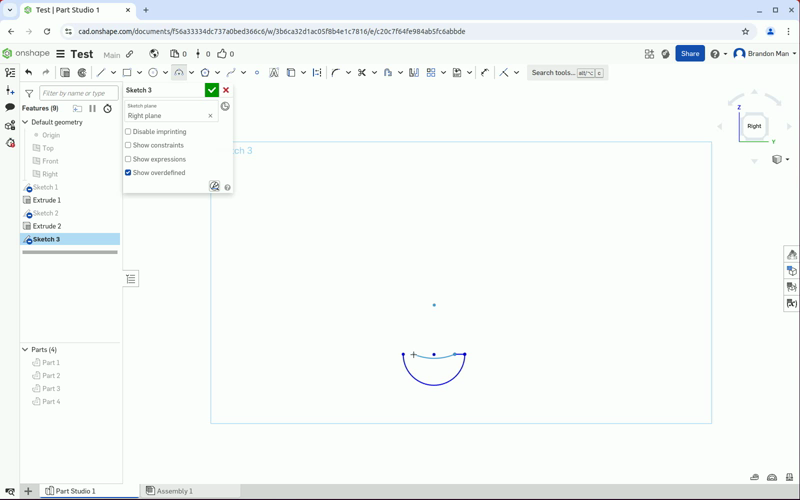
mouse_move(434, 374)
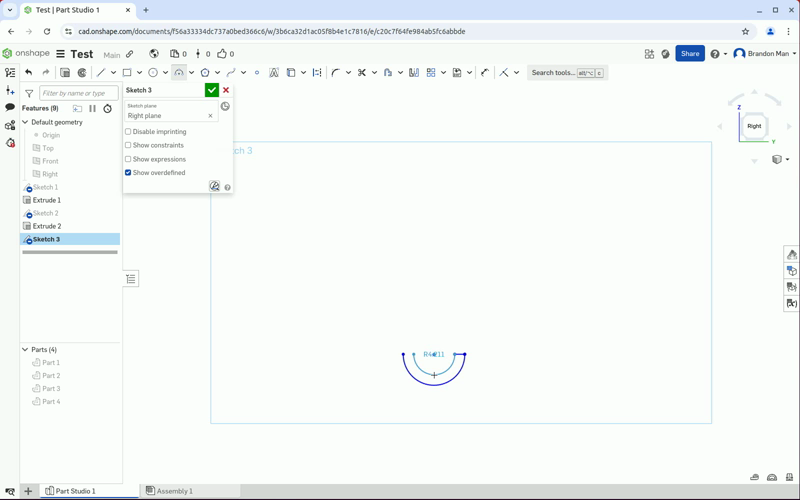
click(434, 374)
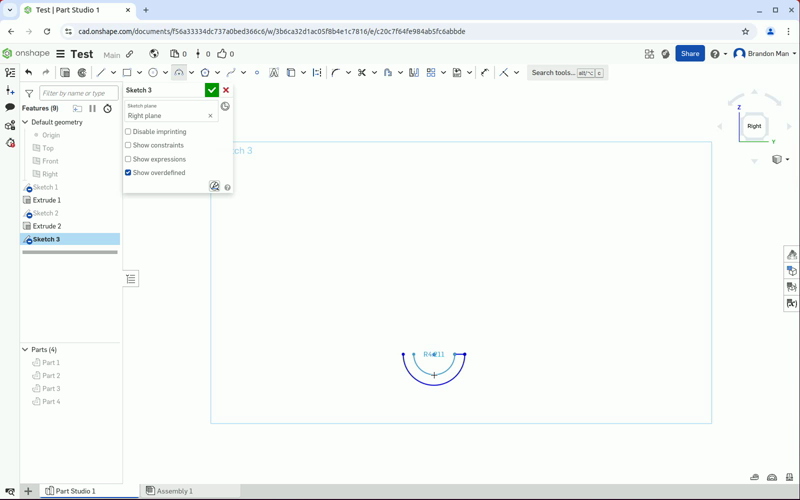
key_up(shift)
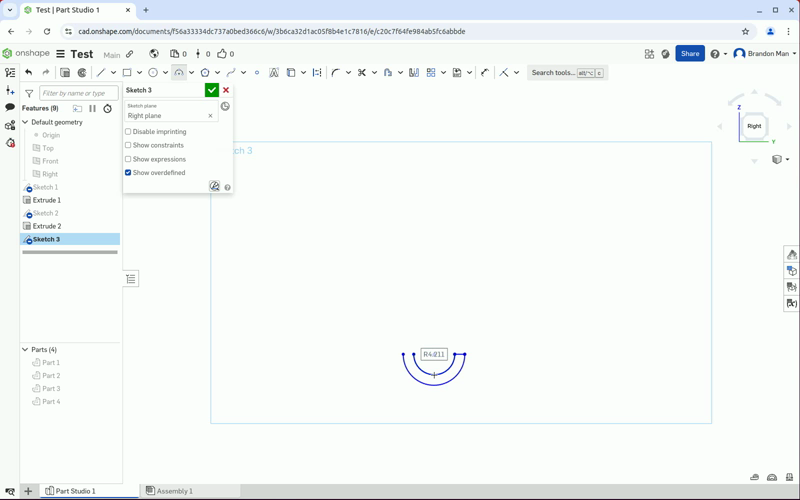
key(esc)
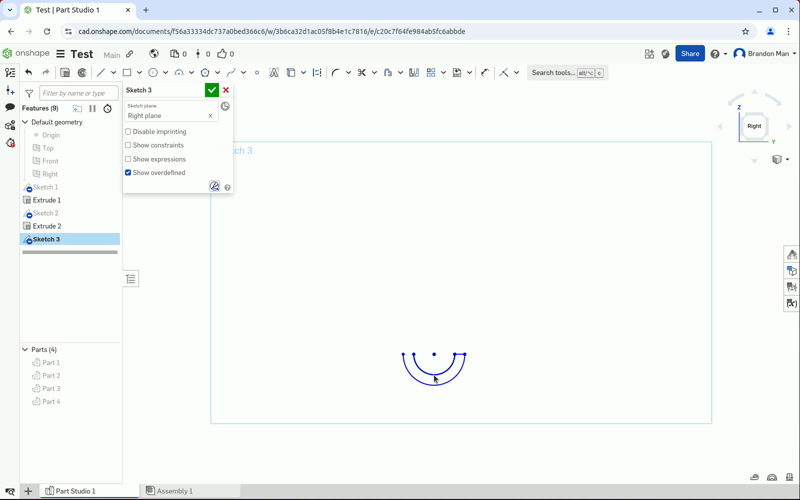
key(l)
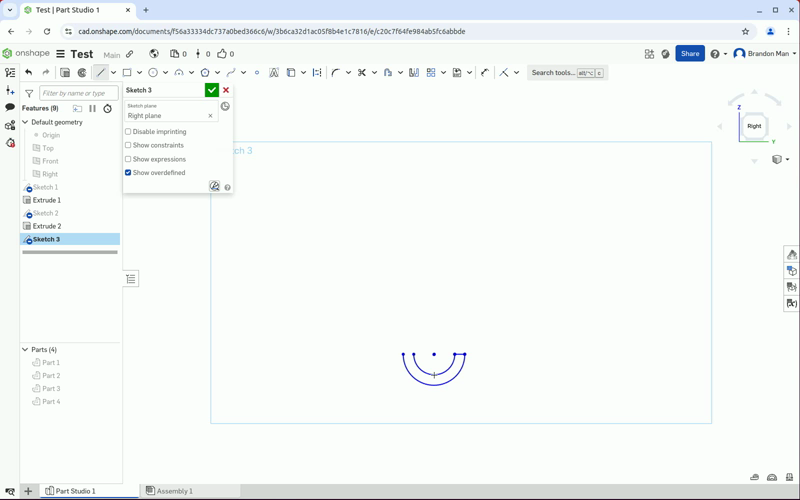
mouse_move(413, 354)
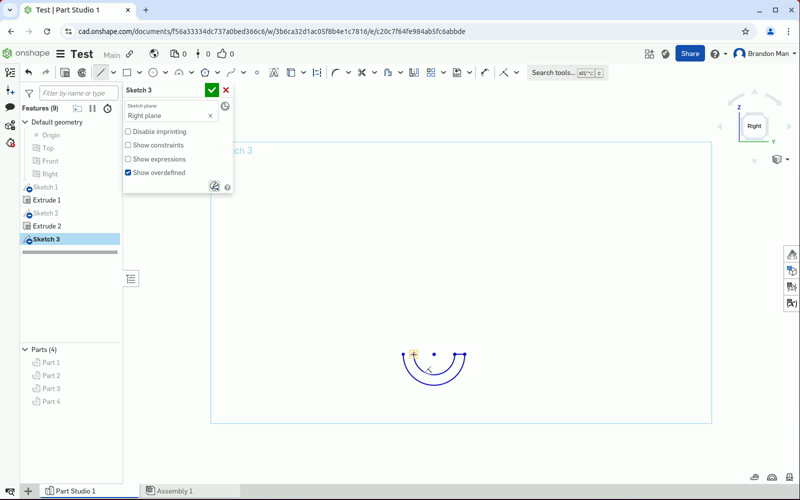
click(413, 354)
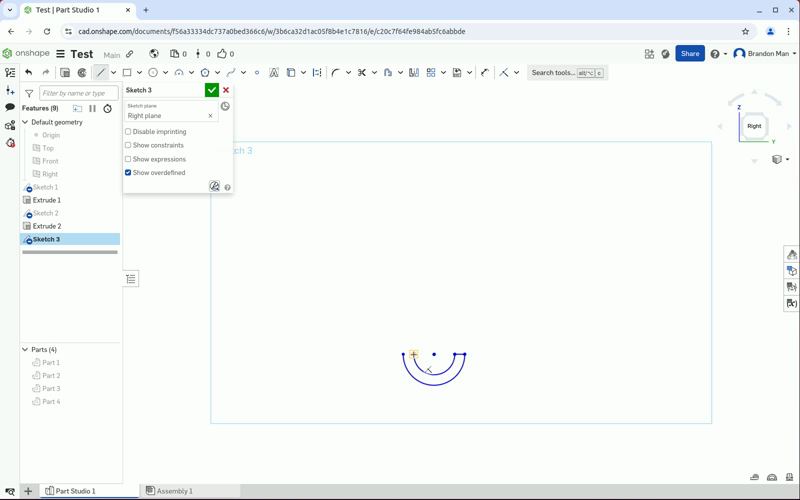
mouse_move(443, 354)
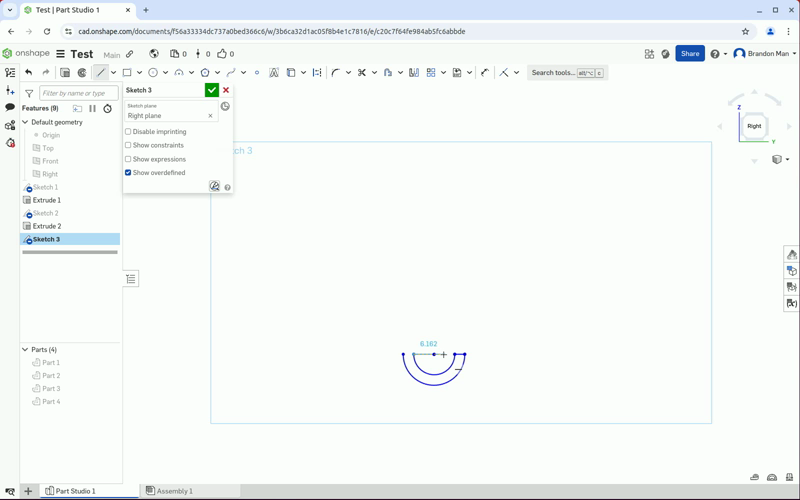
key_down(shift)
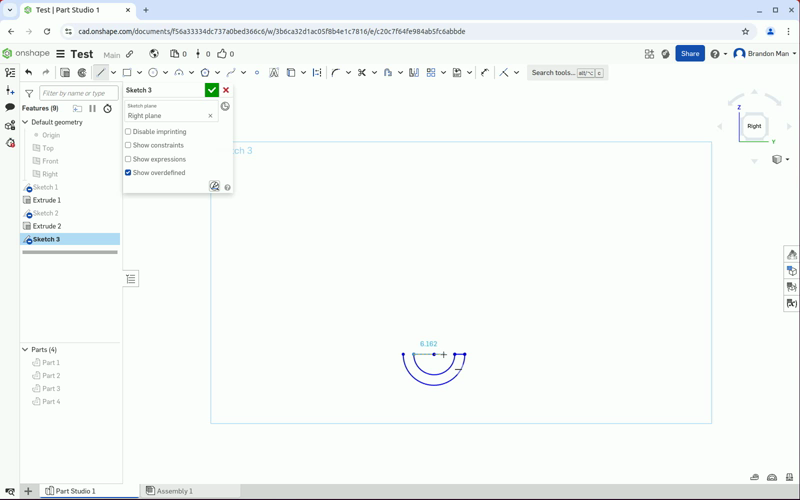
mouse_move(403, 354)
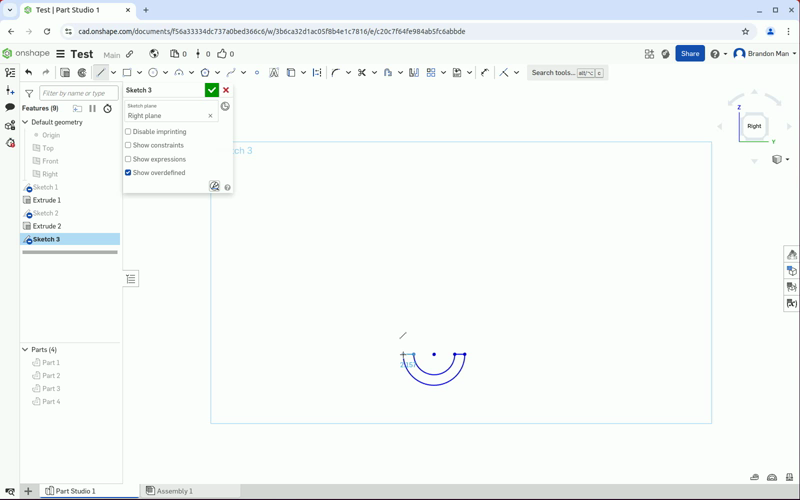
key_up(shift)
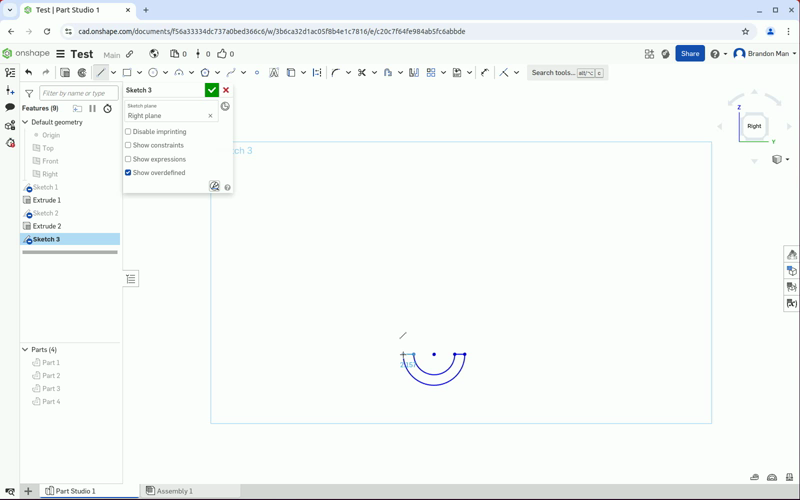
click(403, 354)
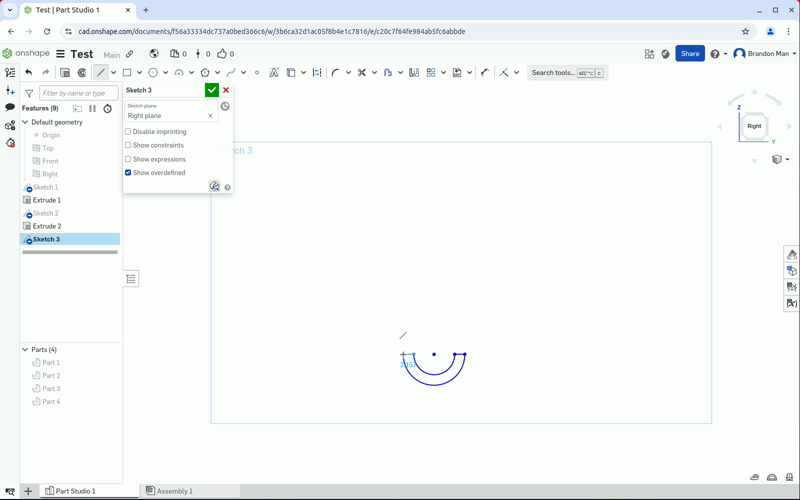
key(esc)
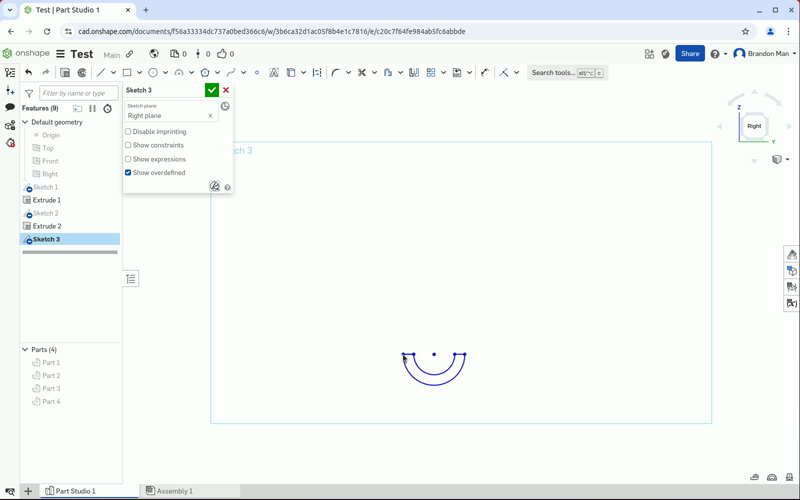
mouse_move(438, 378)
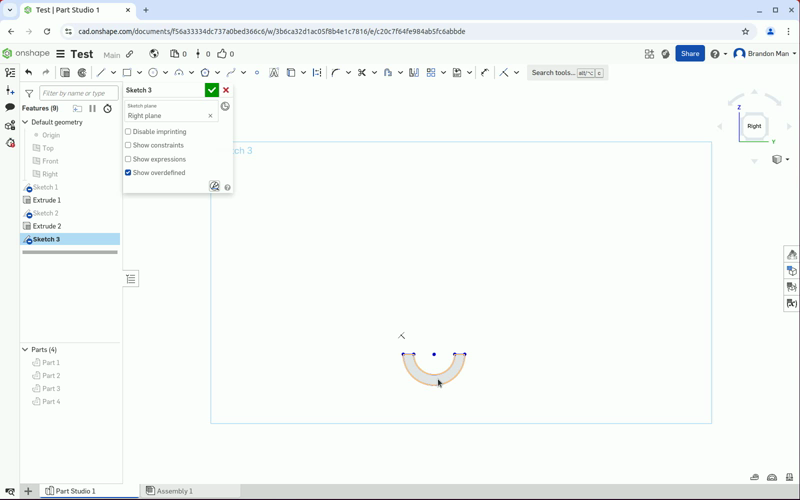
scroll(6)
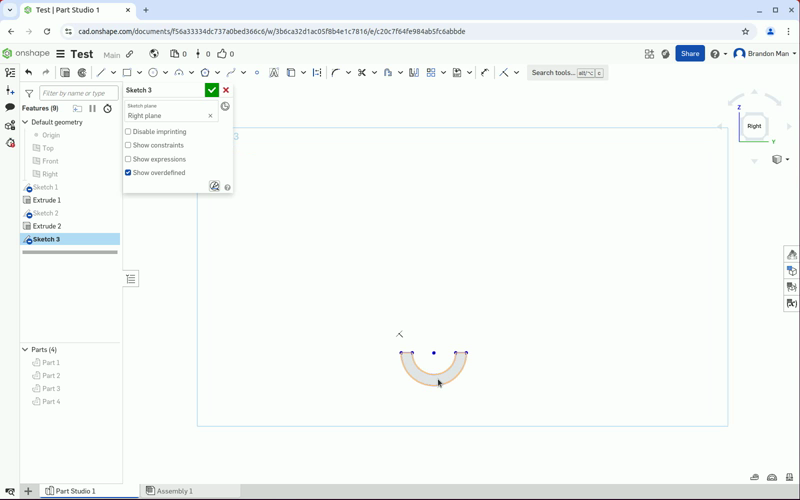
scroll(6)
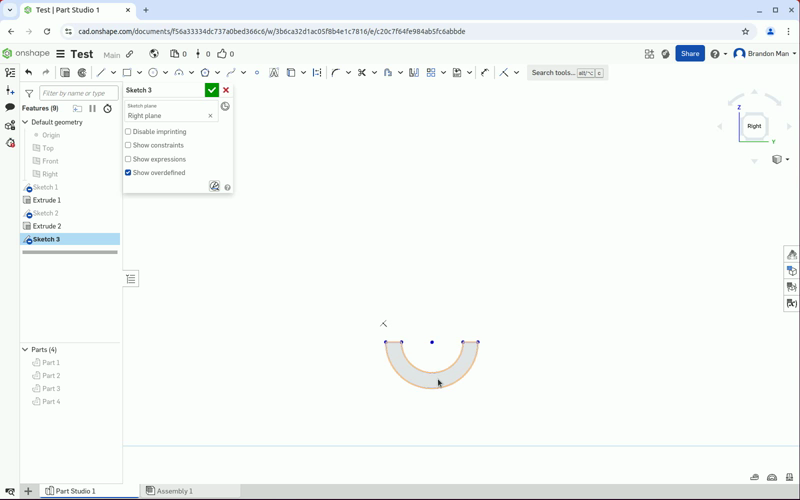
scroll(6)
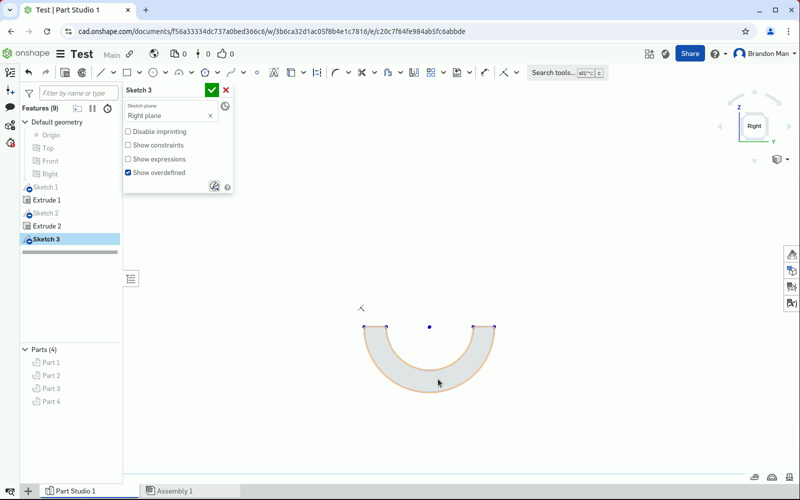
scroll(6)
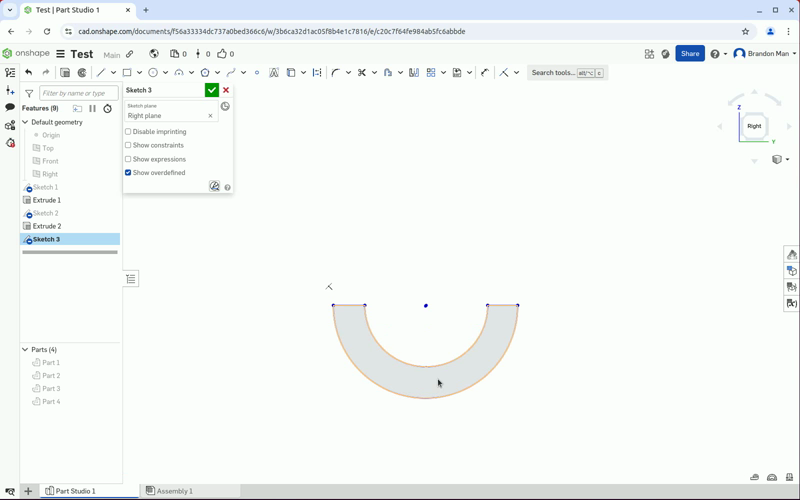
scroll(6)
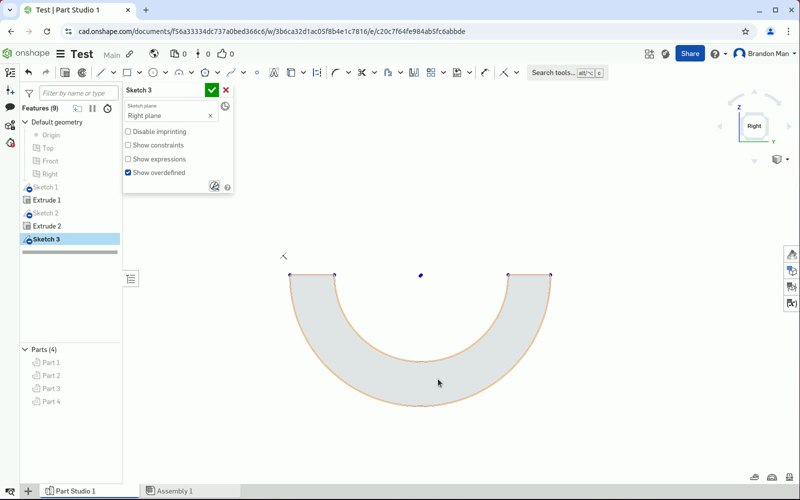
scroll(6)
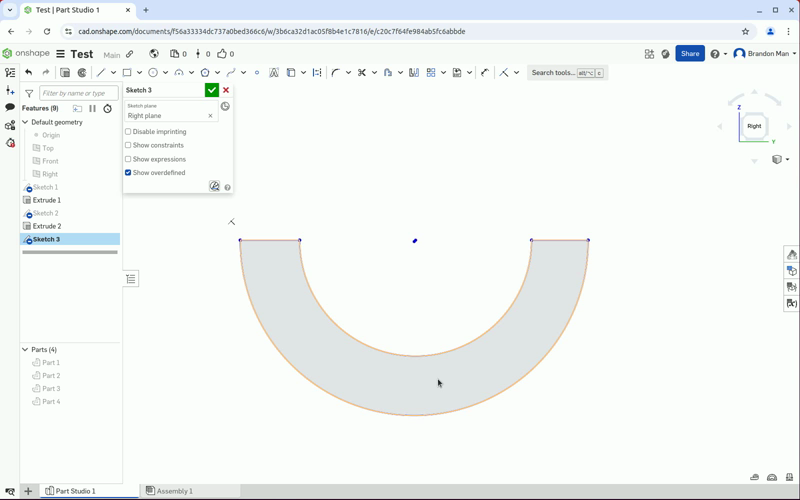
scroll(6)
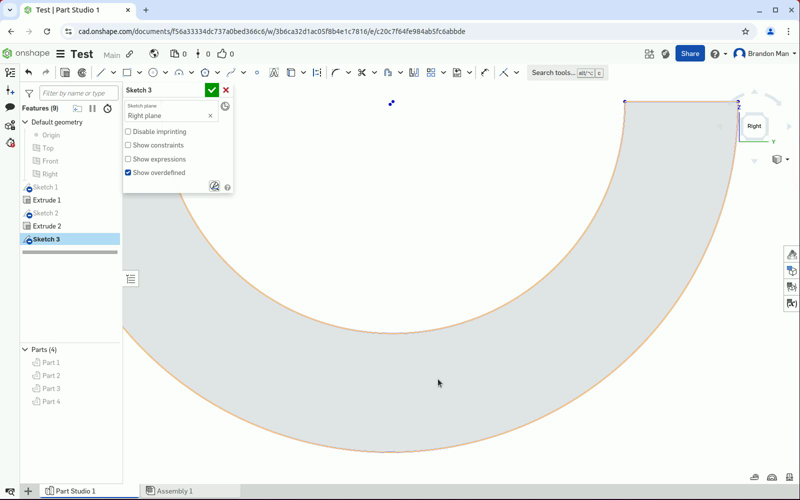
click(438, 378)
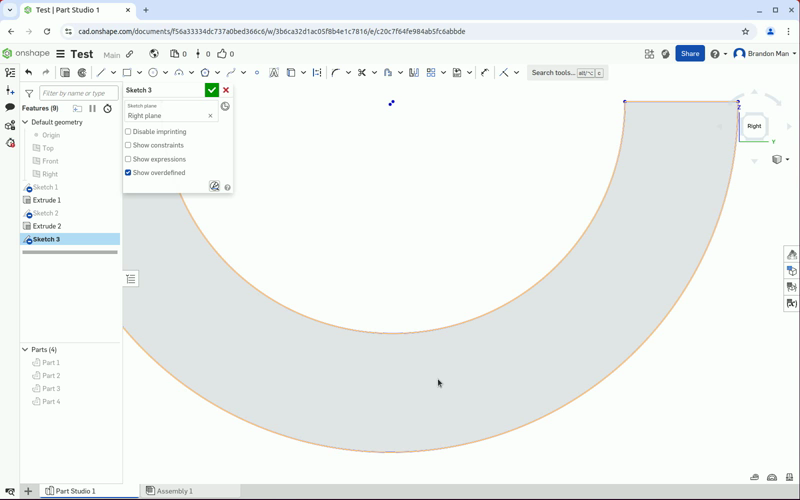
scroll(-6)
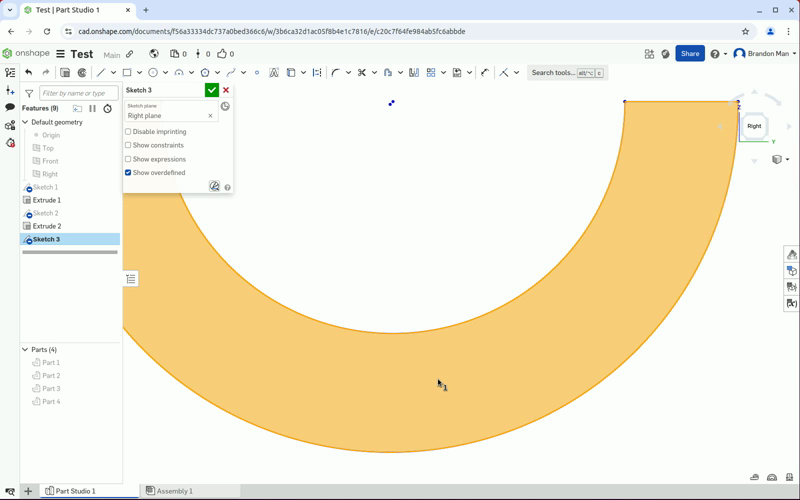
scroll(-6)
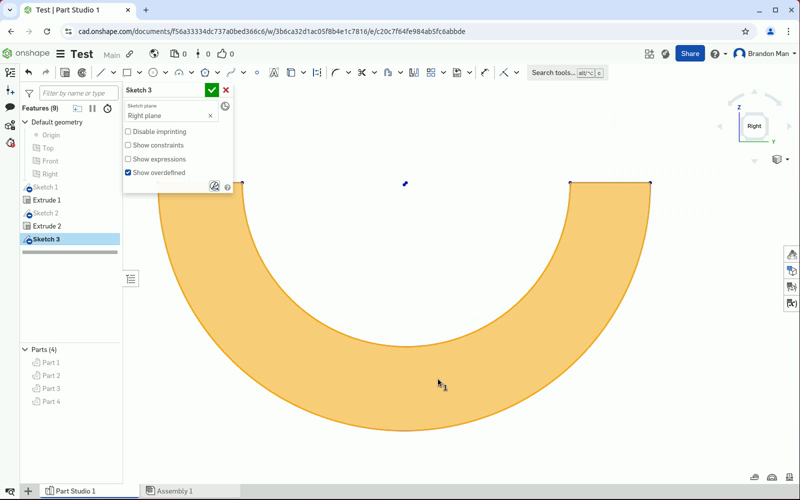
scroll(-6)
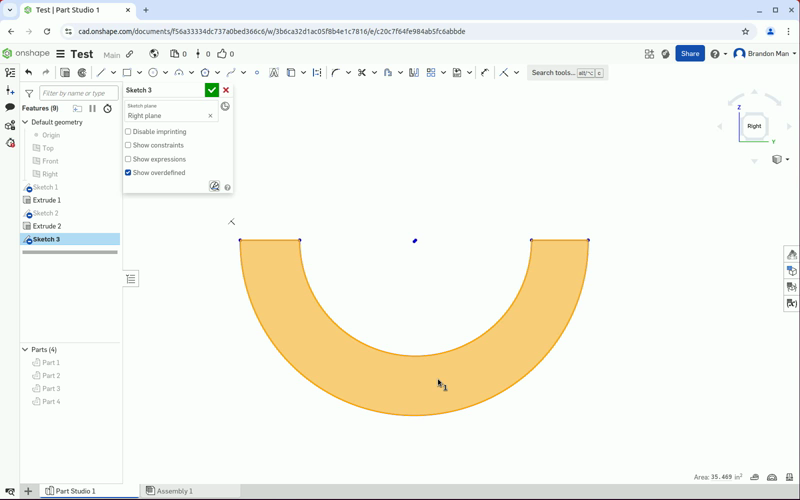
scroll(-6)
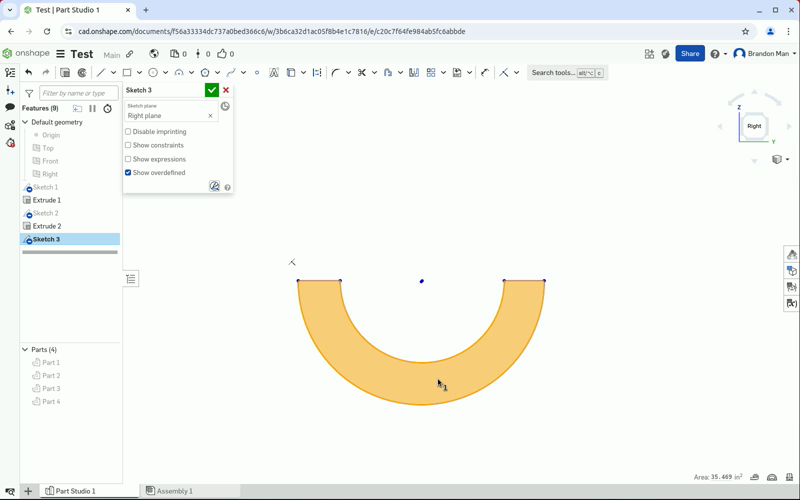
scroll(-6)
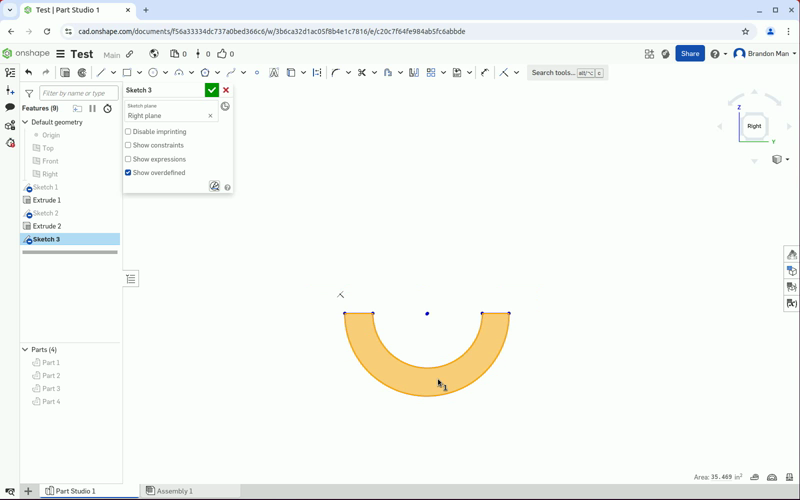
scroll(-6)
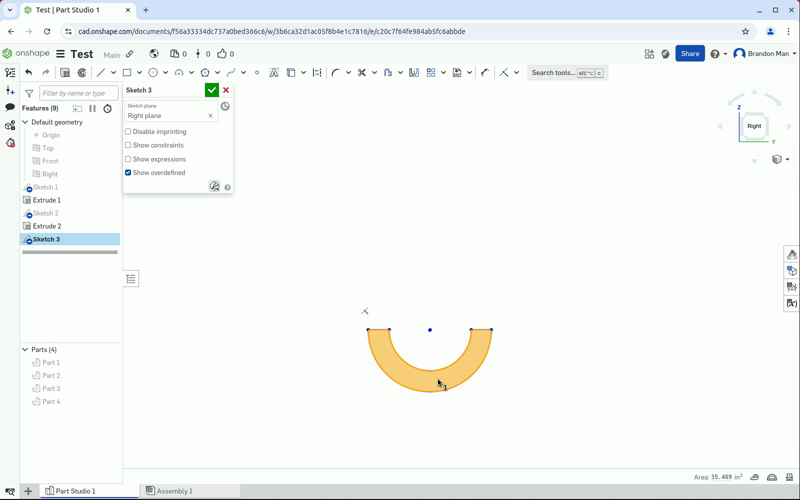
scroll(-6)
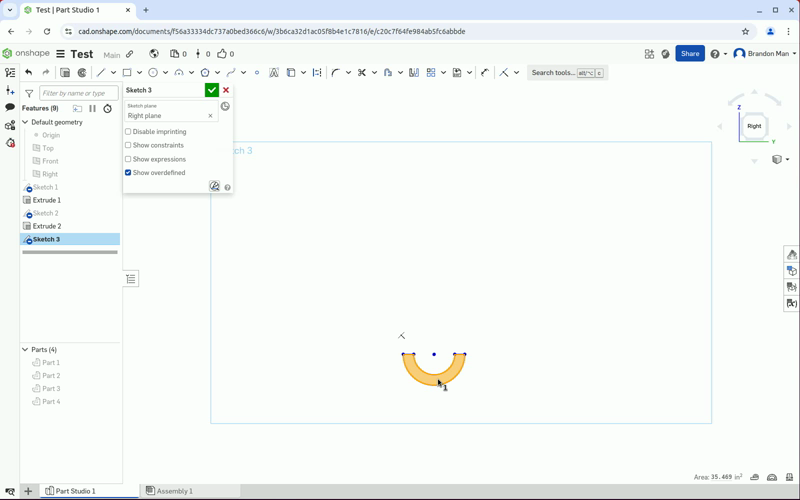
mouse_move(73, 352)
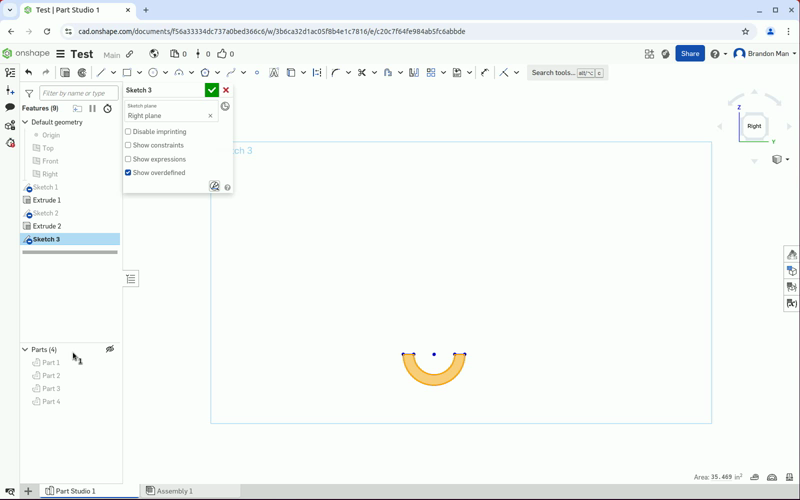
key(shift+y)
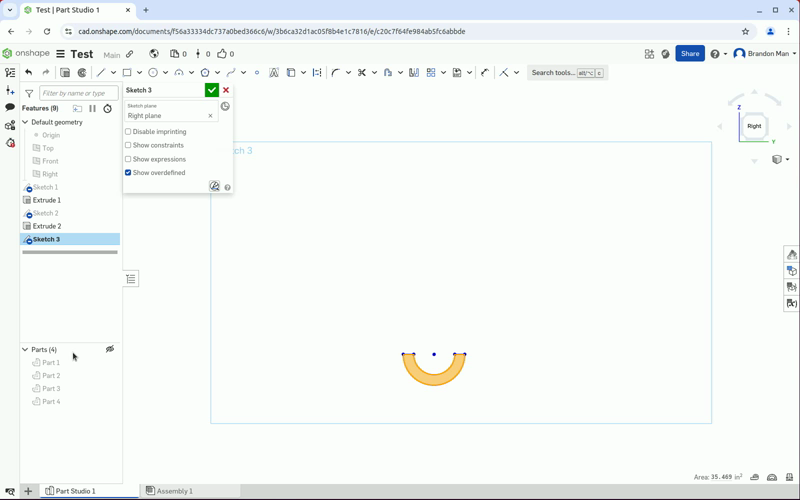
key(shift+e)
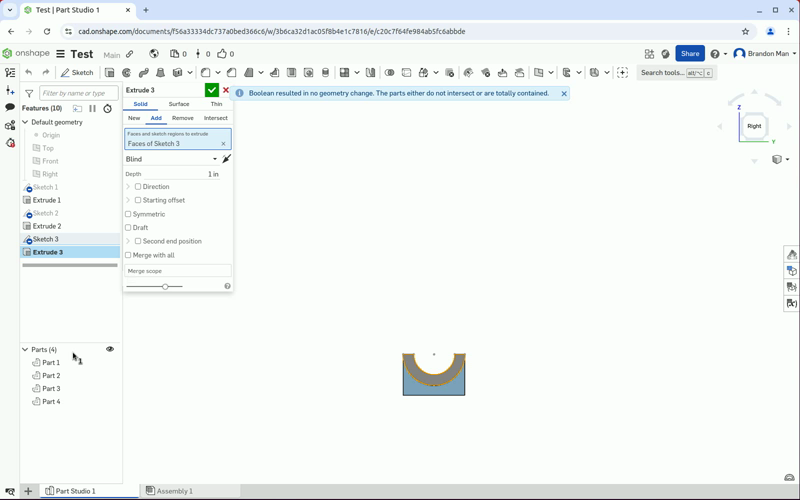
mouse_move(143, 106)
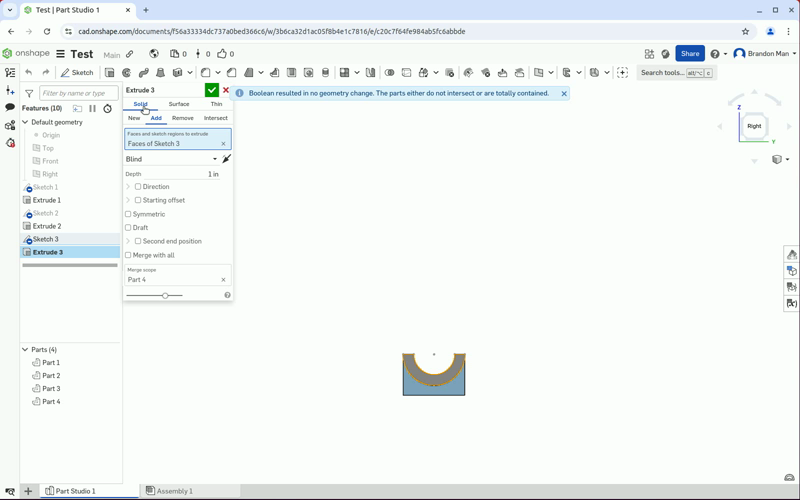
click(143, 106)
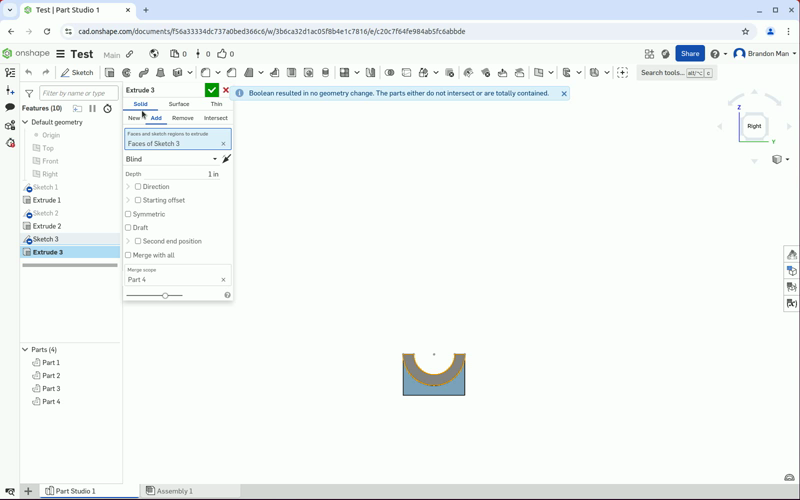
mouse_move(137, 120)
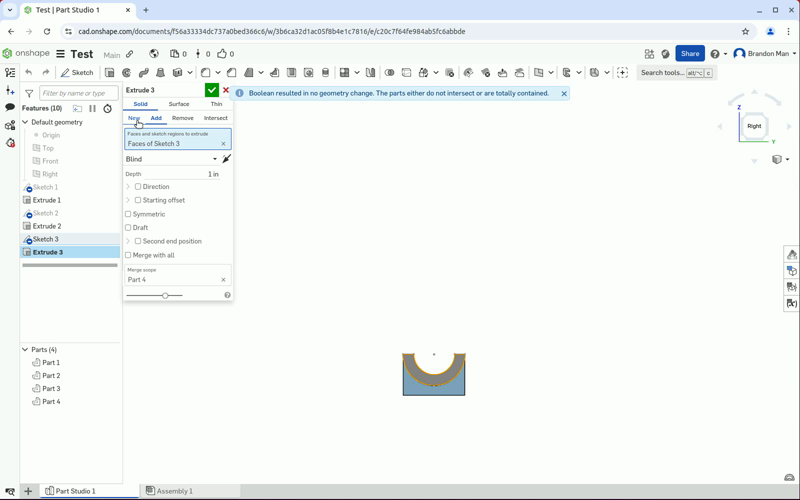
click(137, 120)
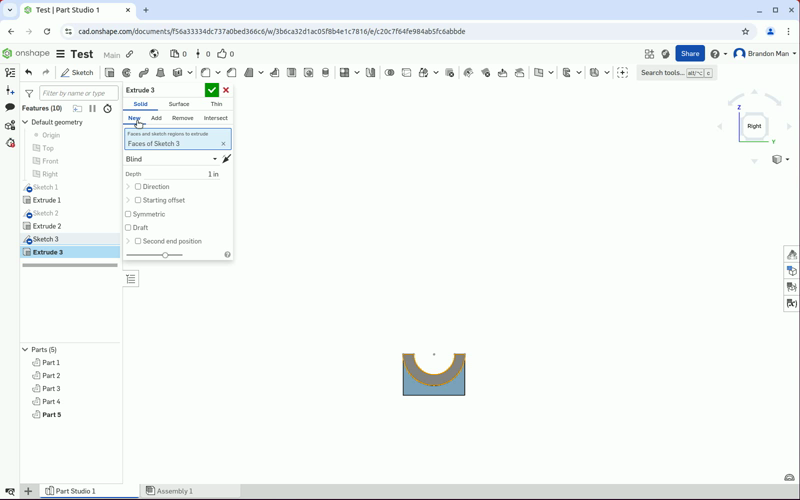
key(tab, 4)
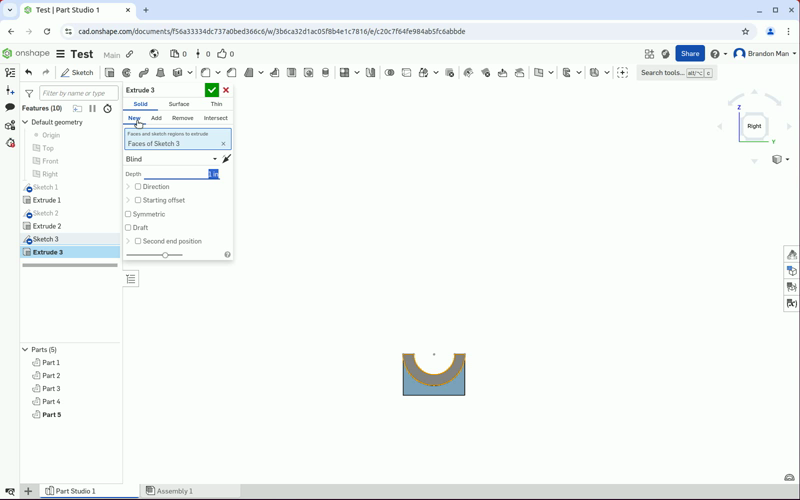
text(2.166)
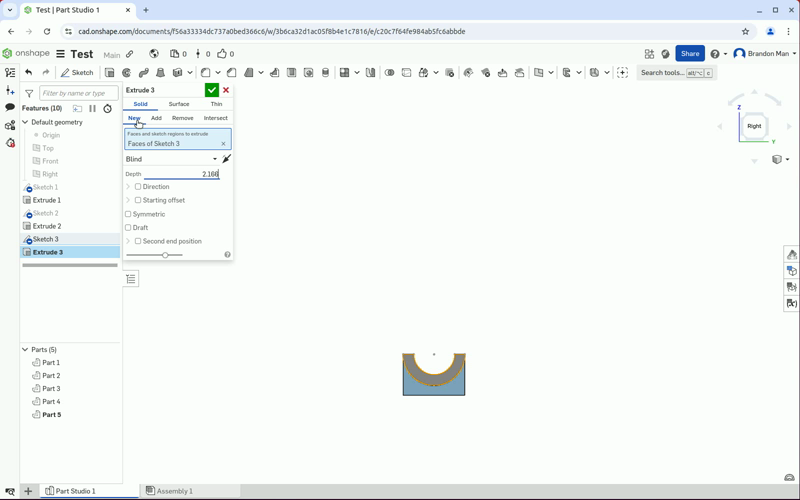
key(enter)
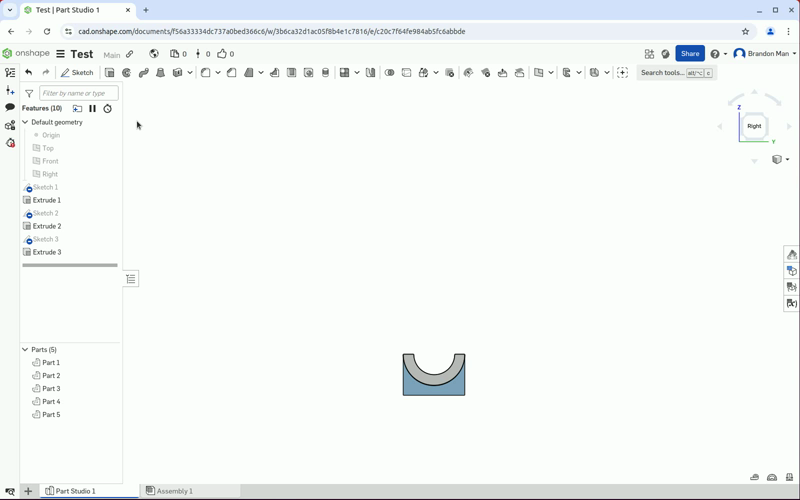
key(shift+h)
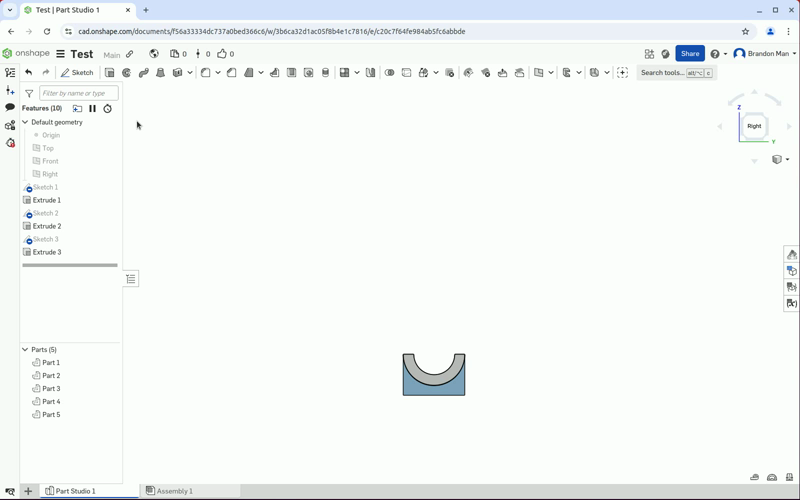
key(shift+h)
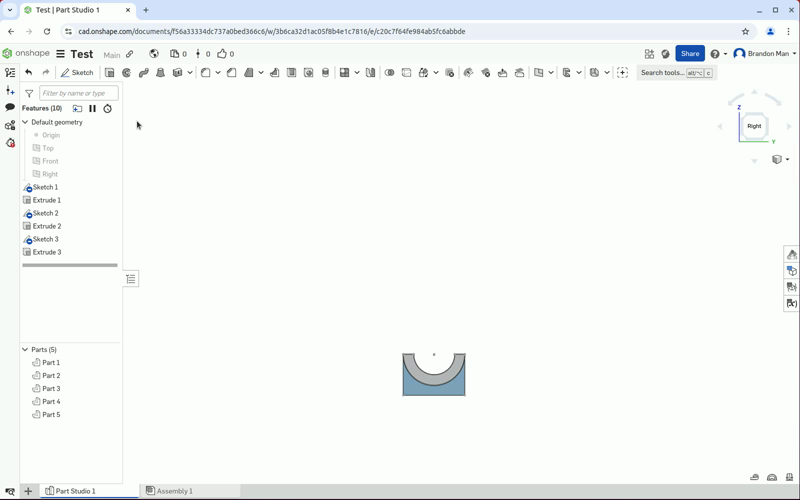
key(shift+7)
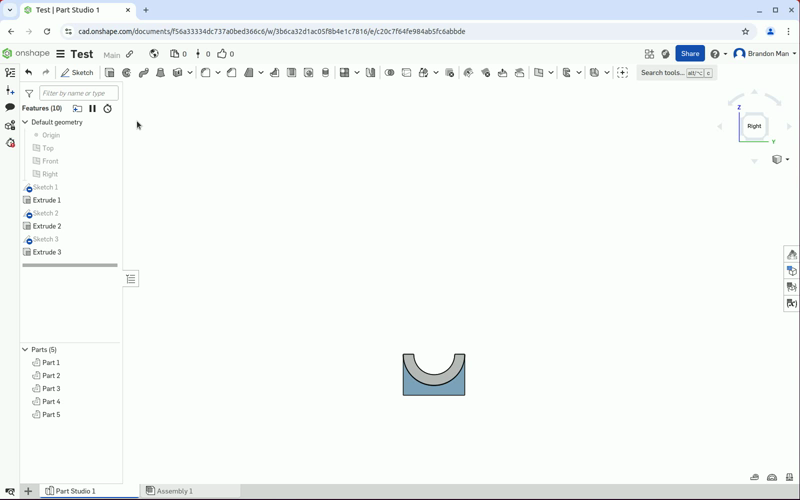
key(right, 2)
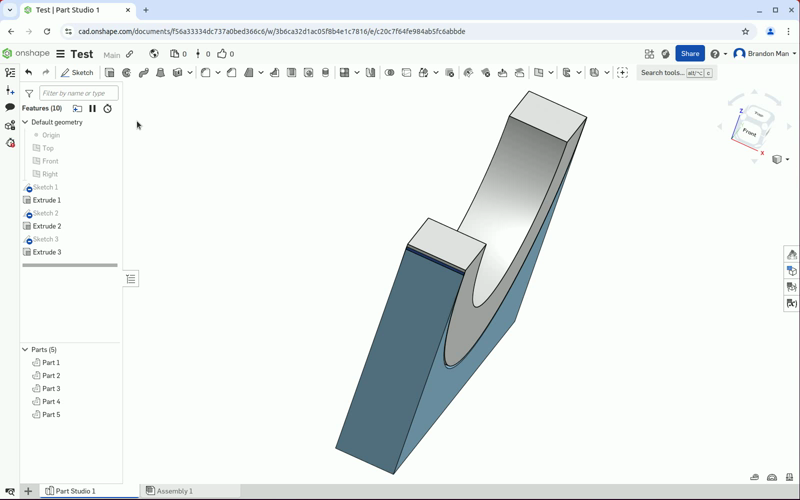
key(down, 2)
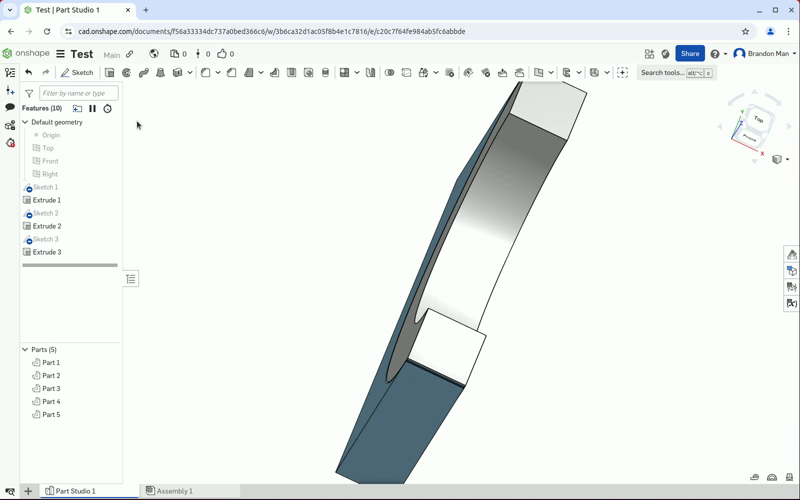
key(up, 2)
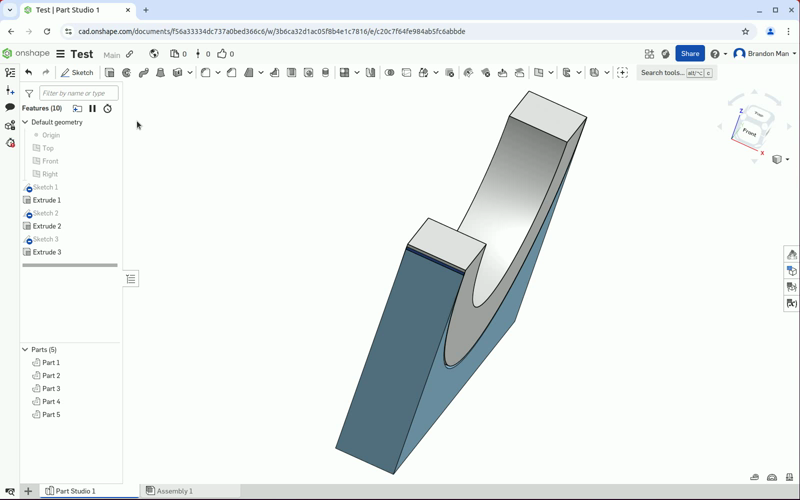
key(left, 2)
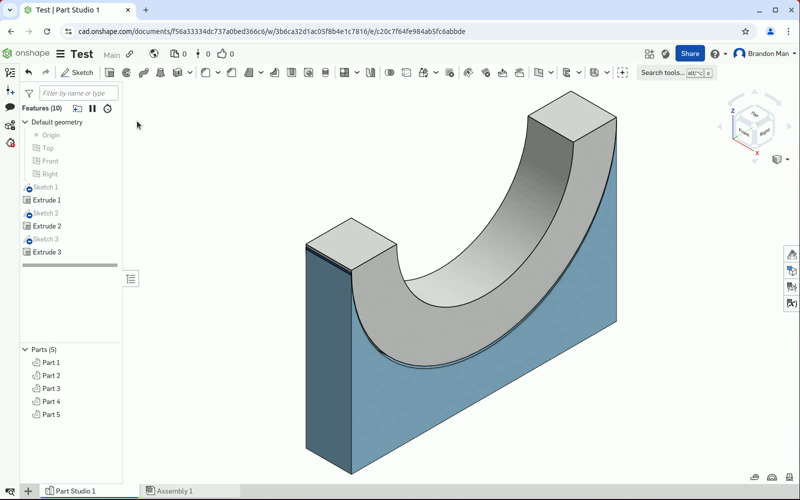
mouse_move(73, 189)
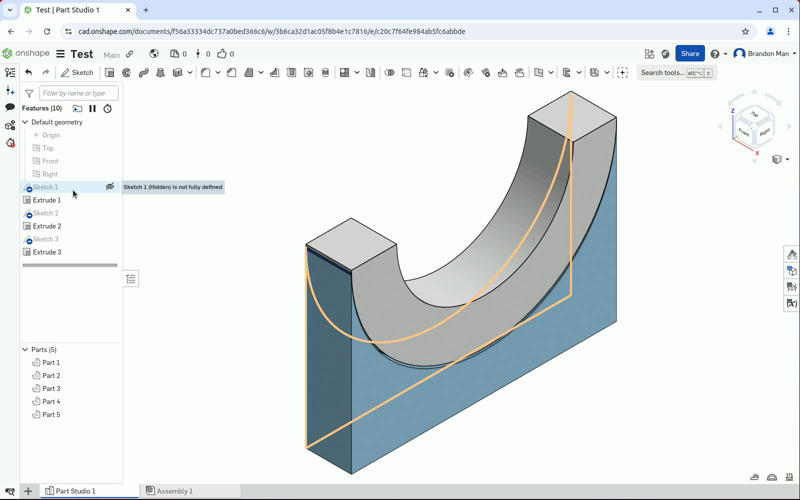
click(73, 189)